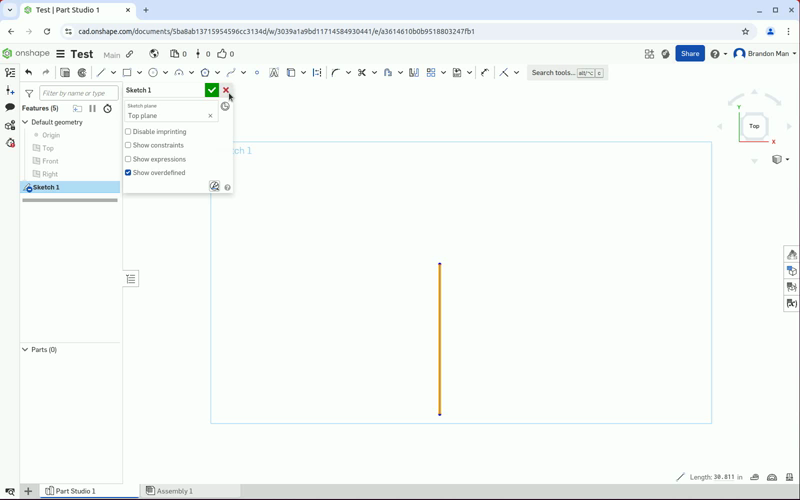
key(shift+h)
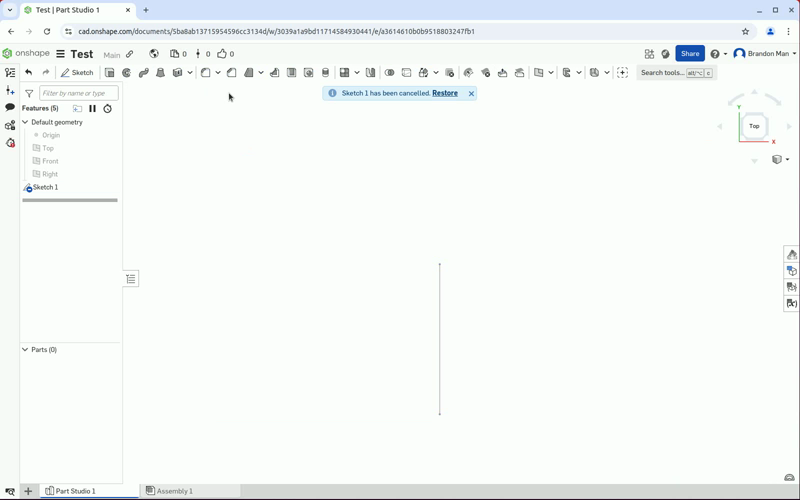
key(shift+s)
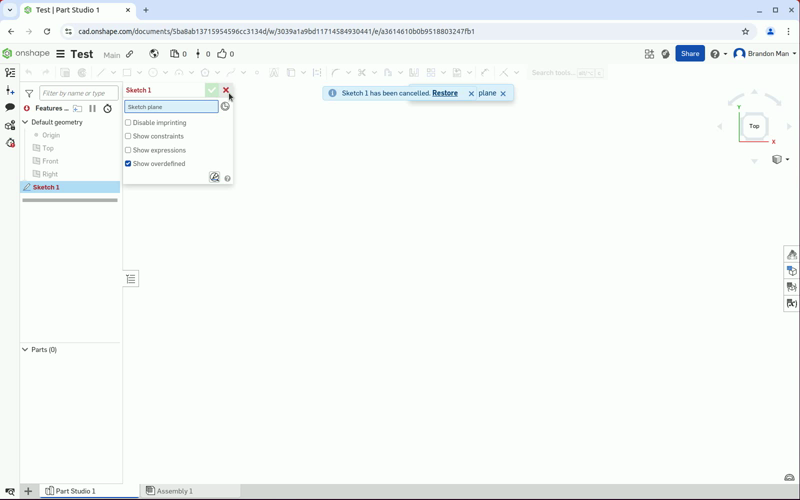
mouse_move(73, 150)
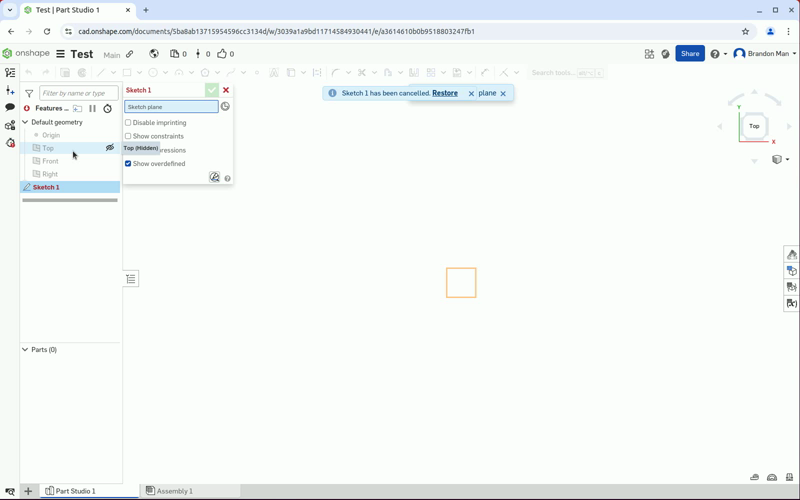
click(73, 150)
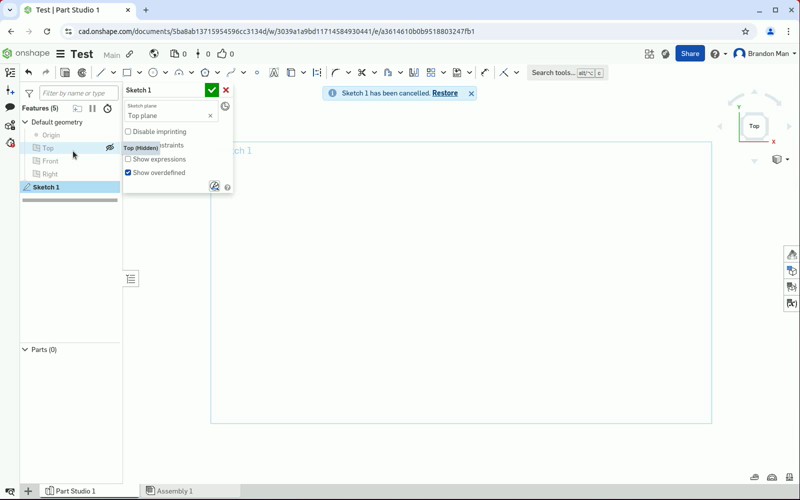
mouse_move(73, 352)
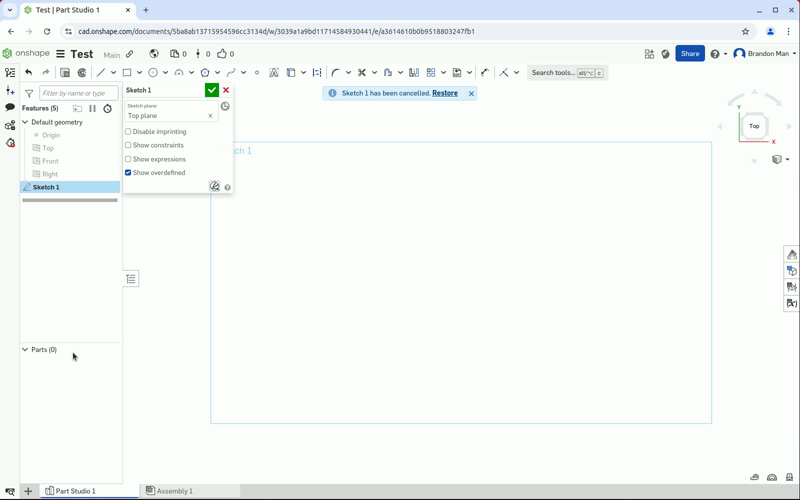
key(y)
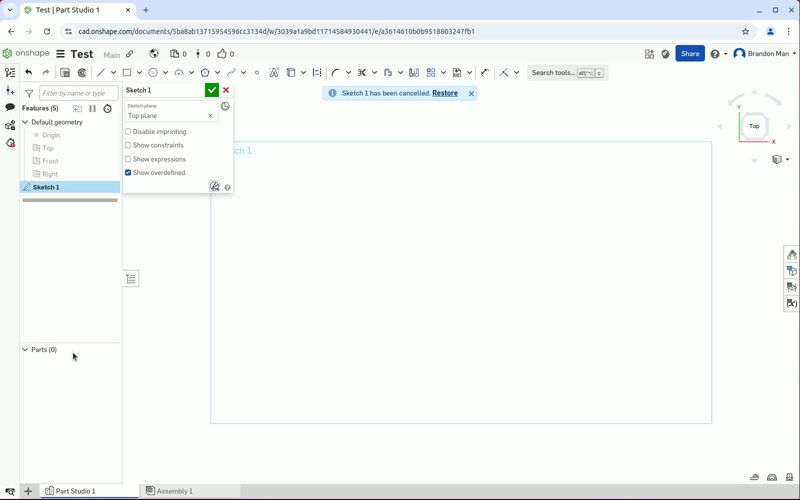
key(l)
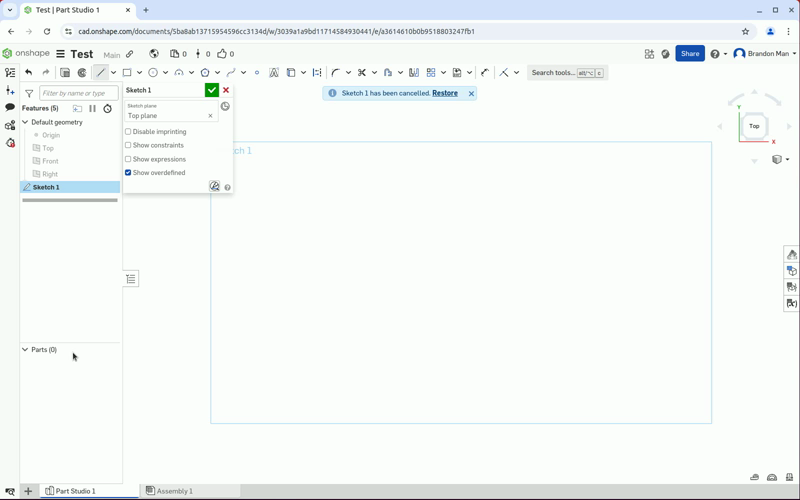
key_down(shift)
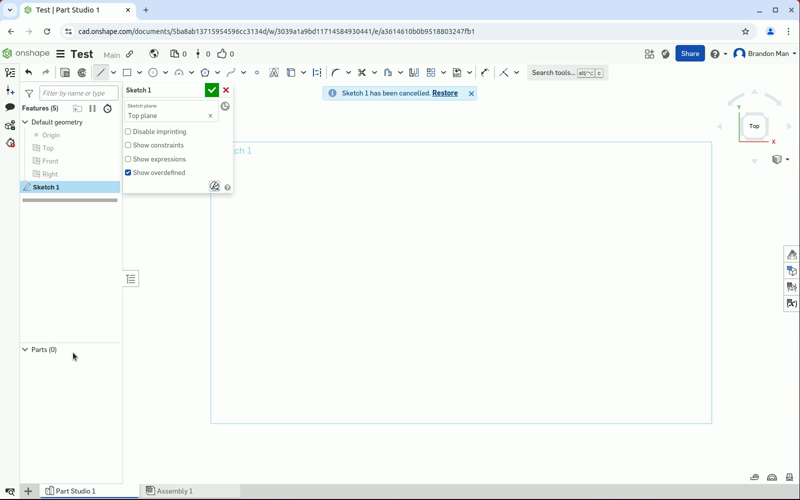
mouse_move(451, 293)
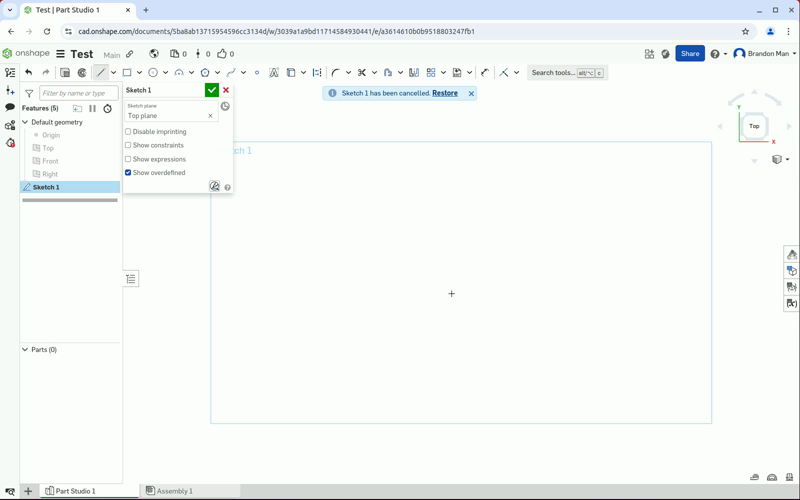
click(451, 293)
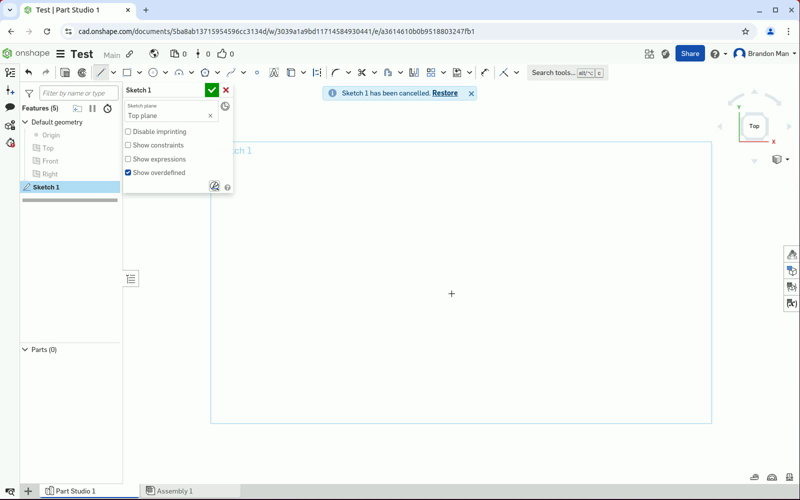
key_up(shift)
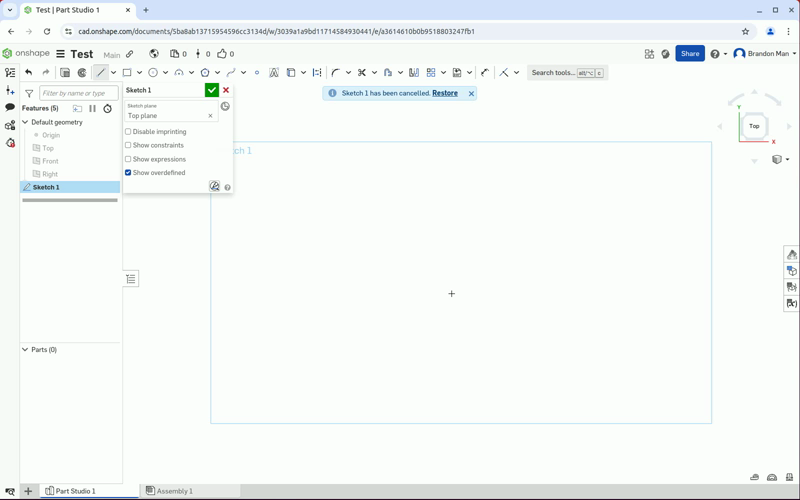
key_down(shift)
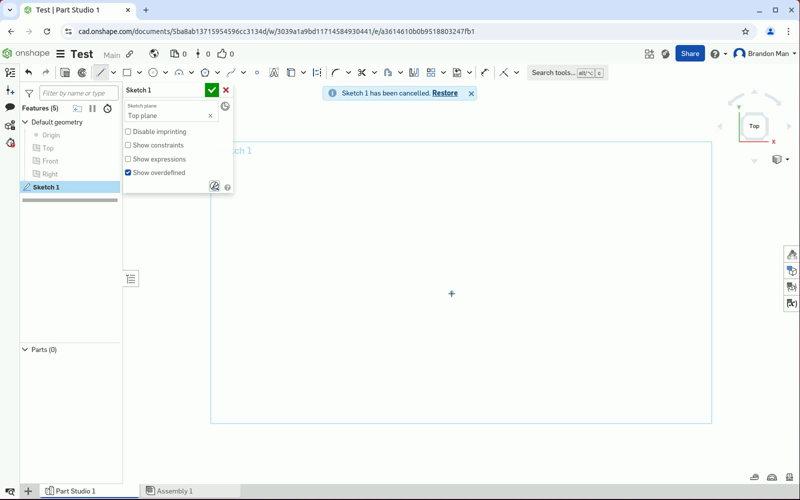
mouse_move(481, 293)
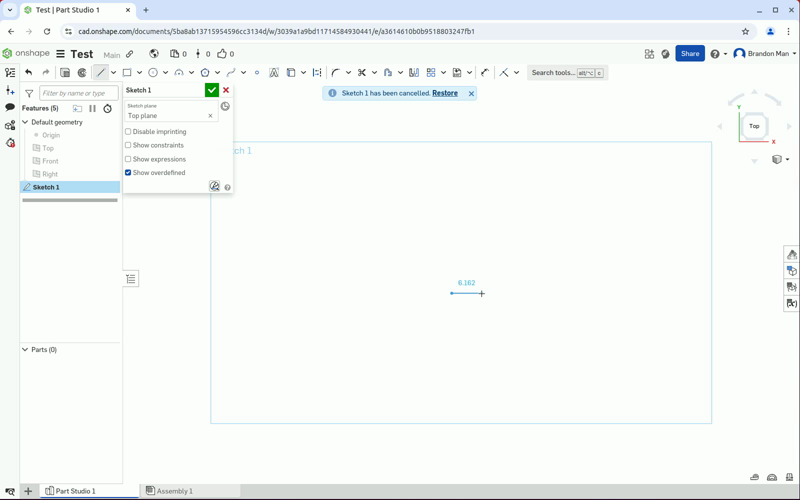
mouse_move(472, 293)
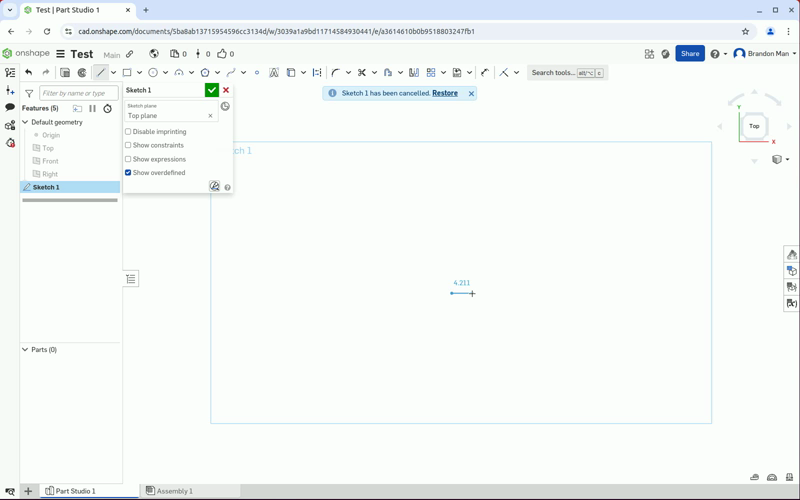
click(472, 293)
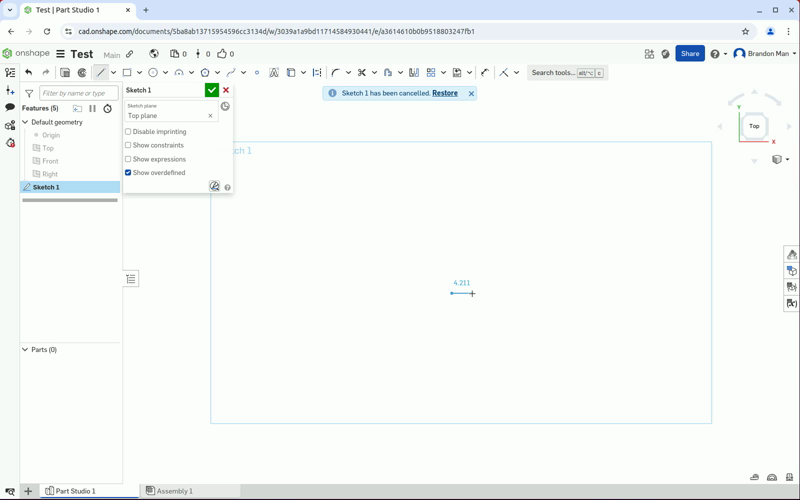
key_up(shift)
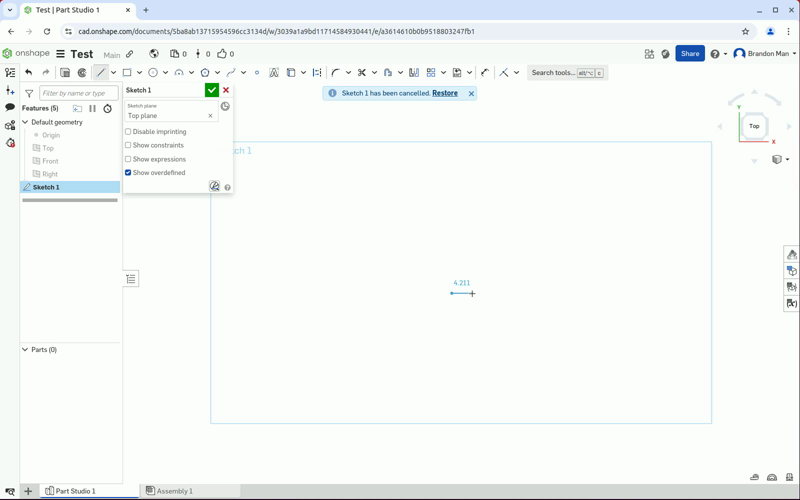
key_down(shift)
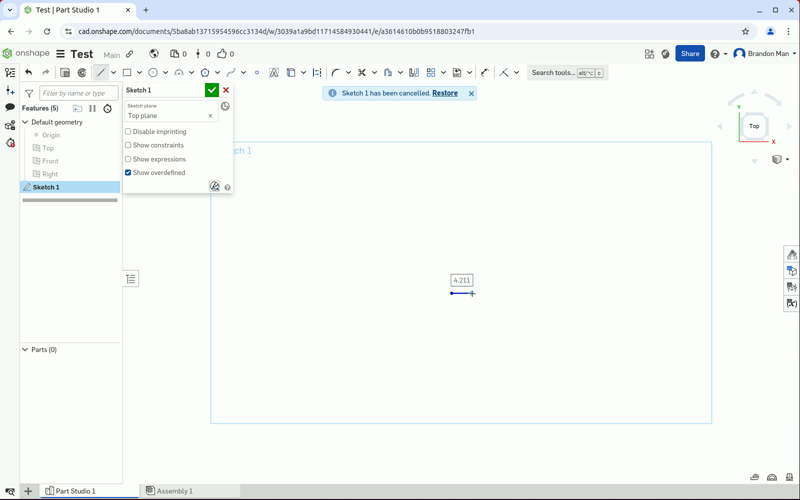
mouse_move(502, 293)
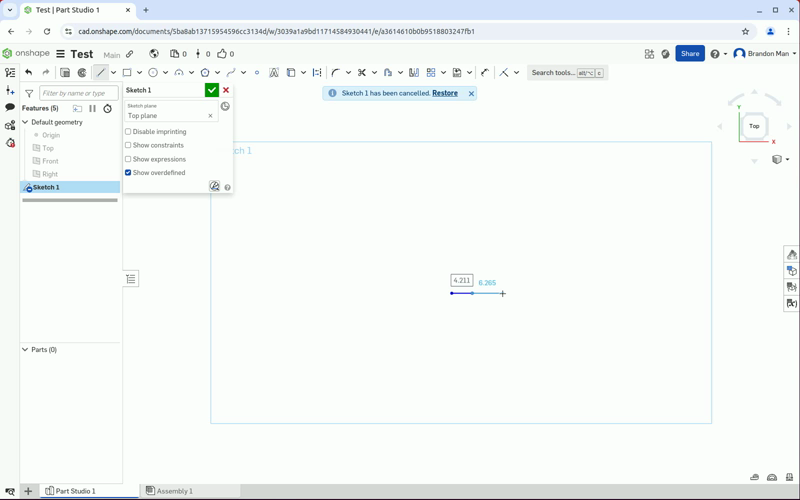
mouse_move(472, 272)
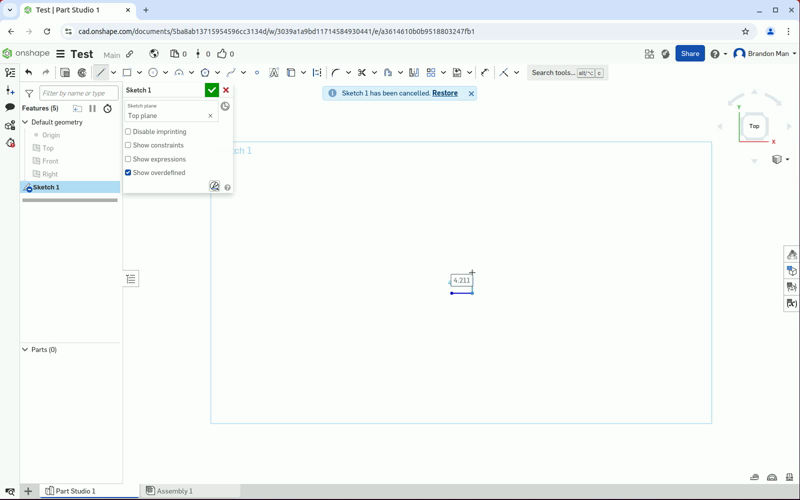
click(472, 272)
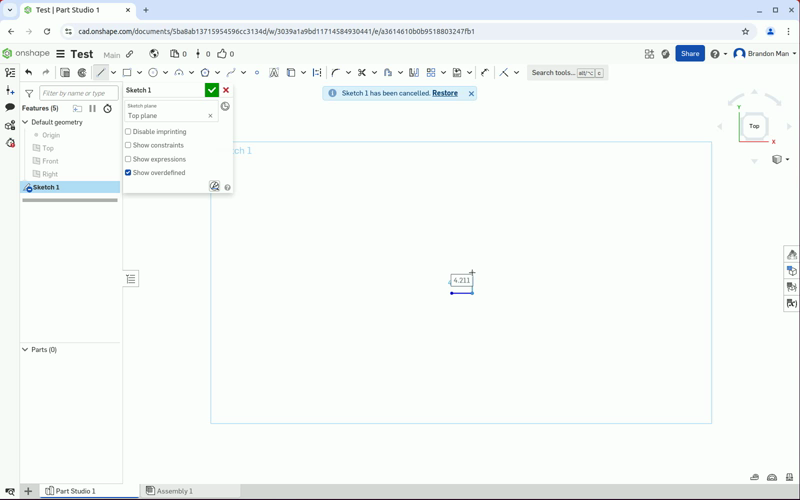
key_up(shift)
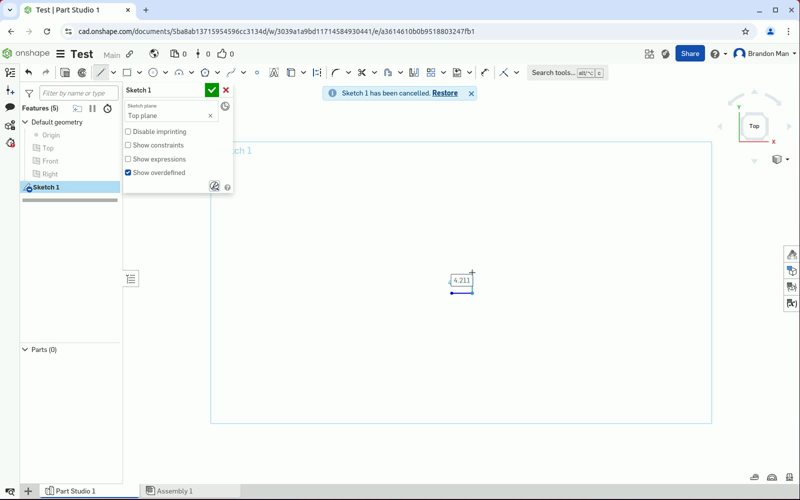
key_down(shift)
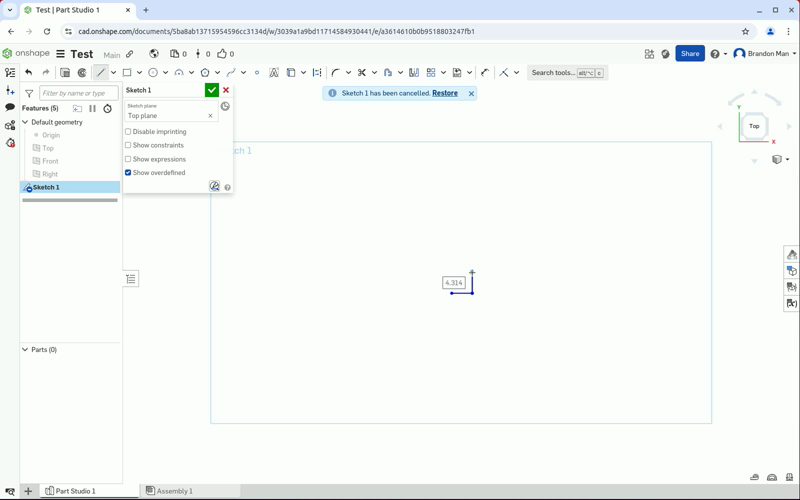
mouse_move(502, 272)
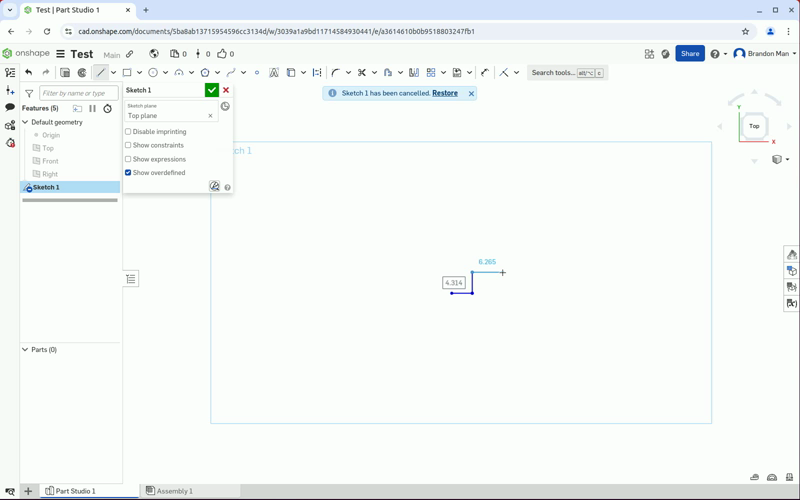
mouse_move(451, 272)
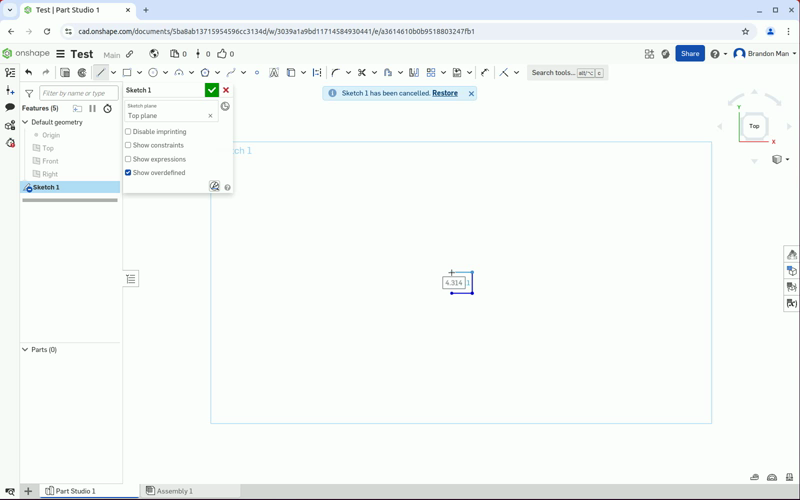
click(451, 272)
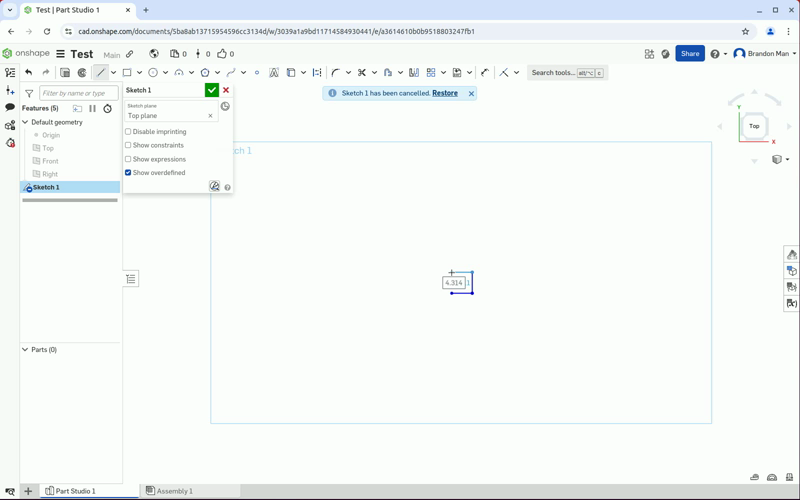
key_up(shift)
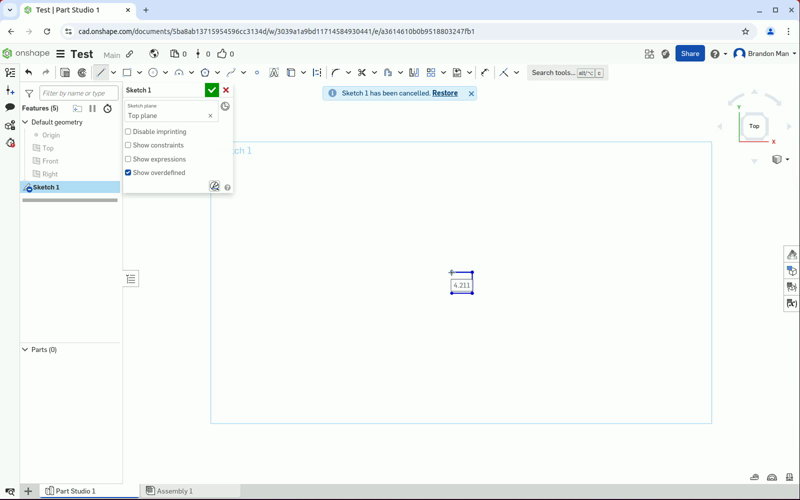
mouse_move(481, 272)
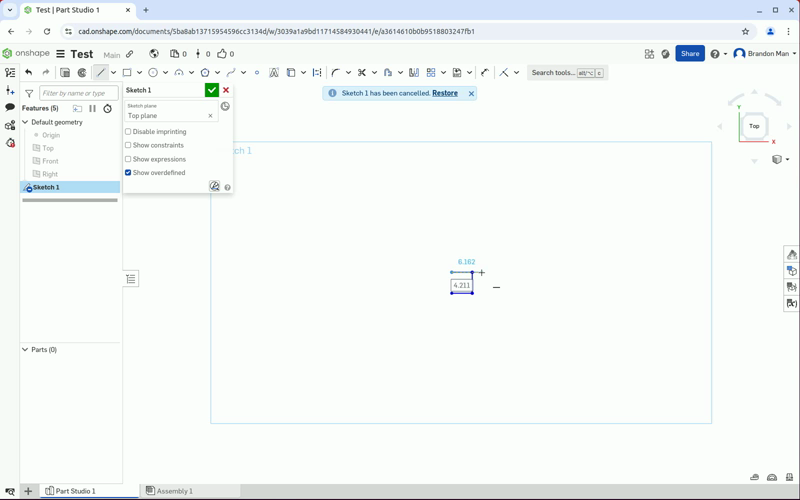
key_down(shift)
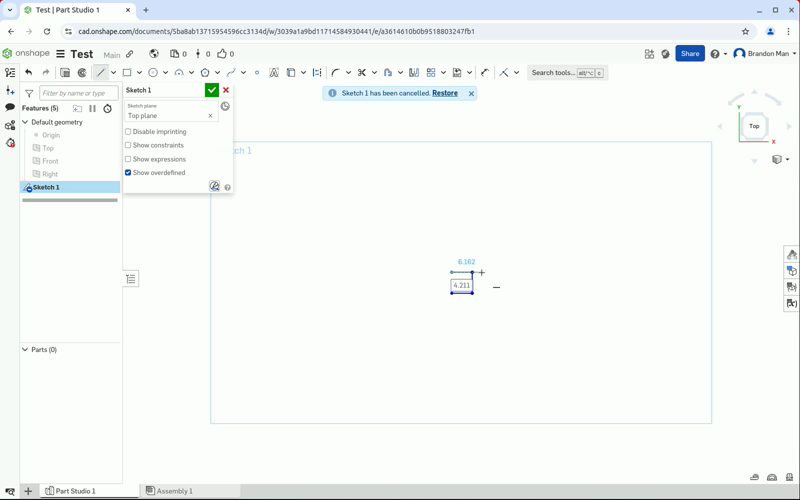
mouse_move(451, 293)
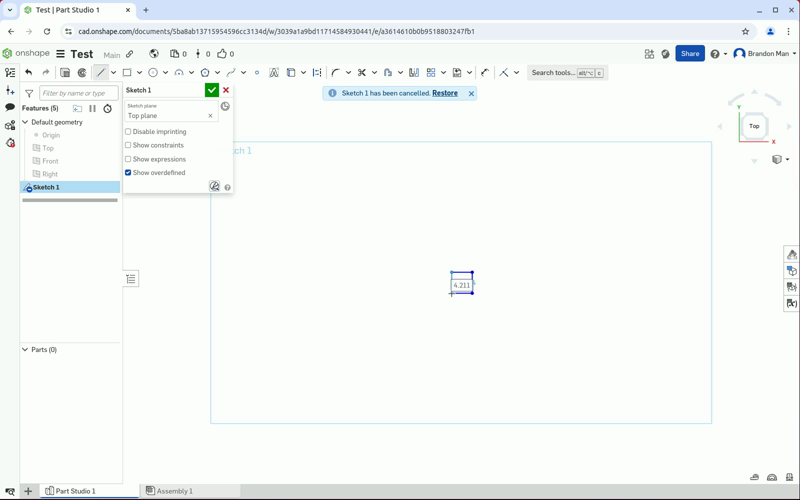
key_up(shift)
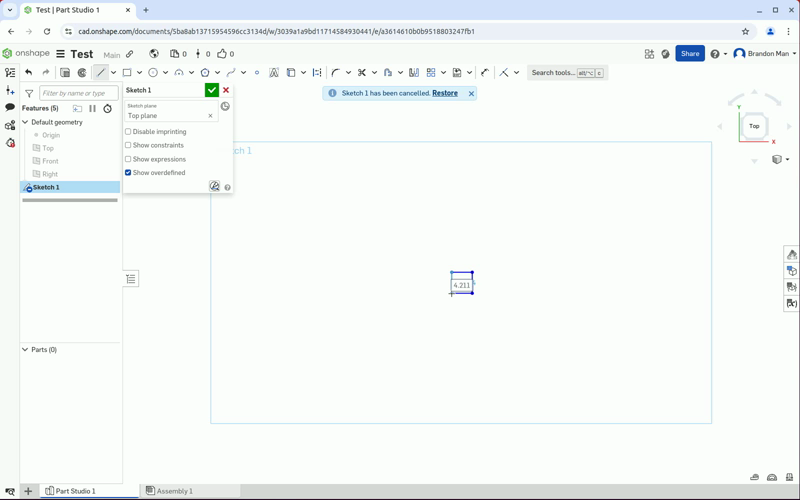
click(451, 293)
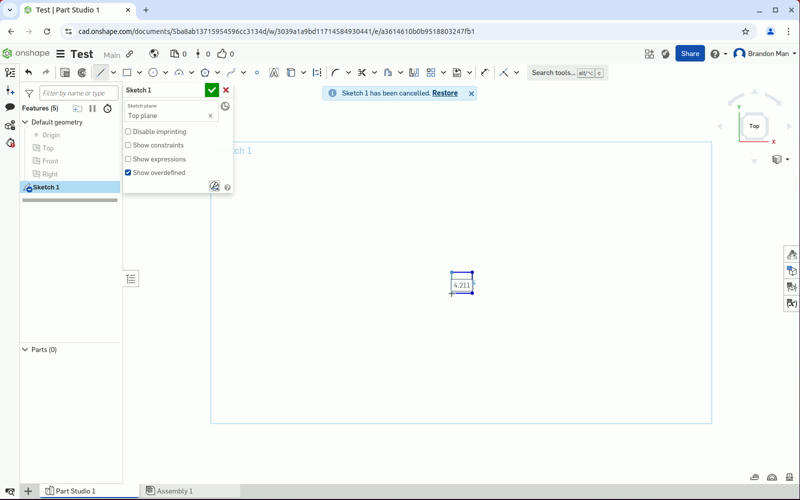
key(esc)
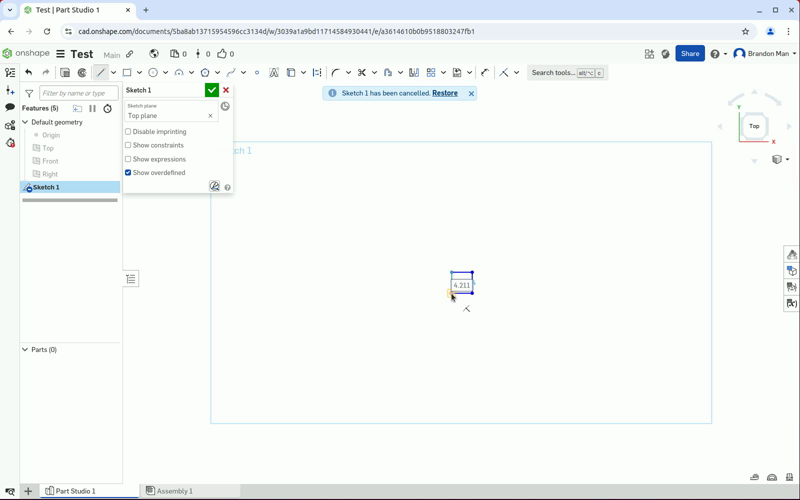
key(l)
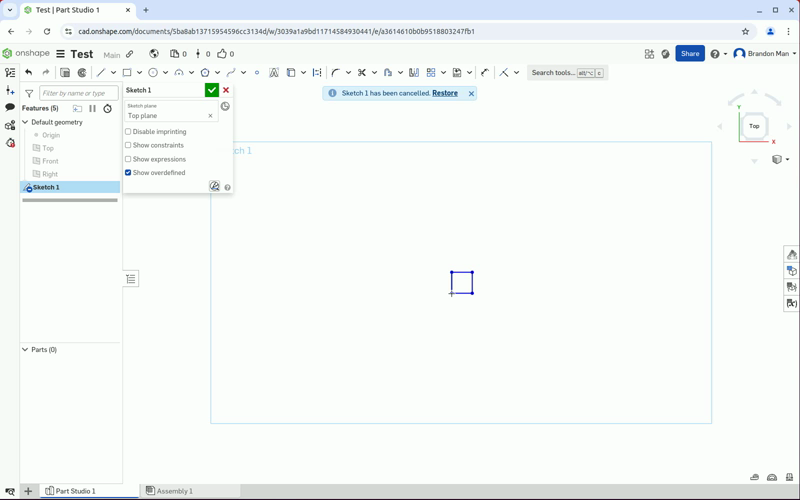
key_down(shift)
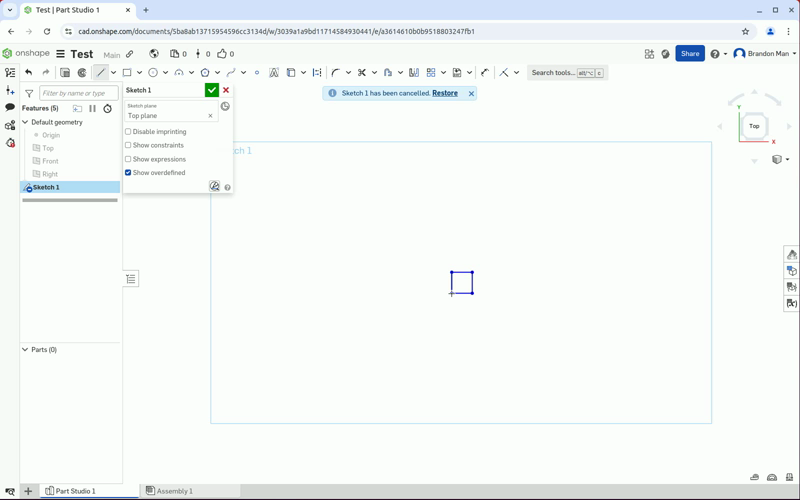
mouse_move(452, 292)
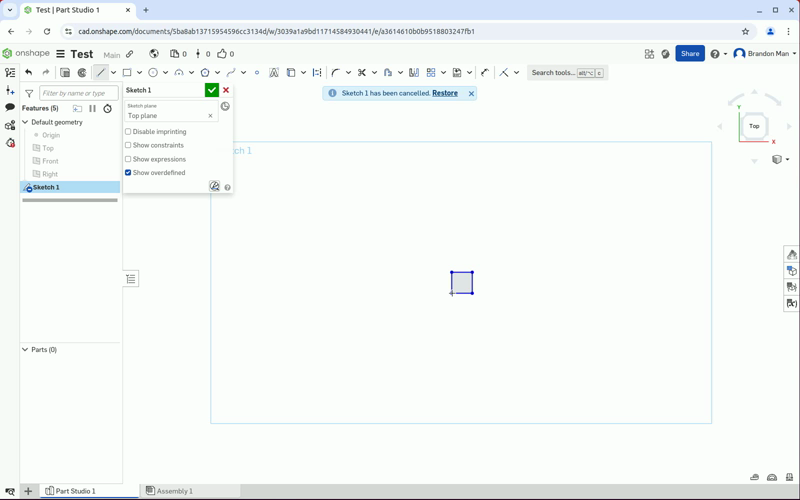
scroll(6)
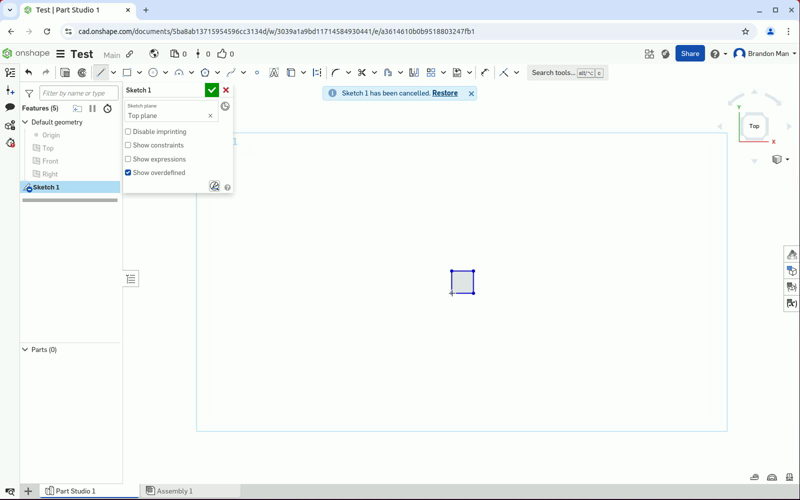
scroll(6)
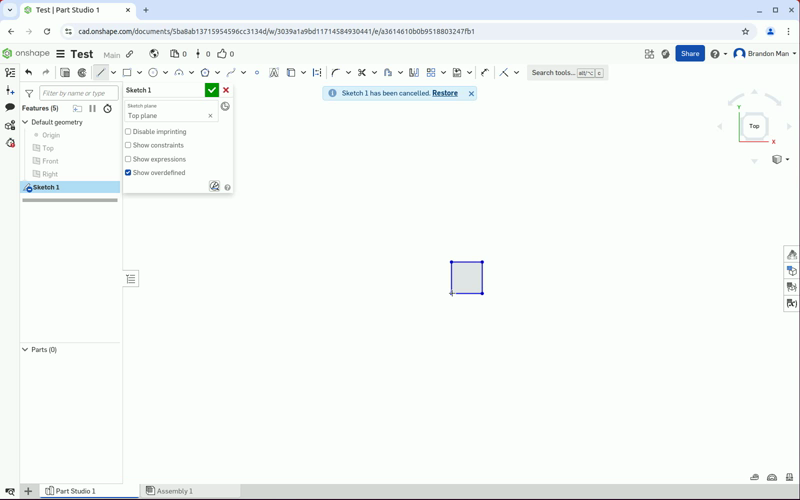
scroll(6)
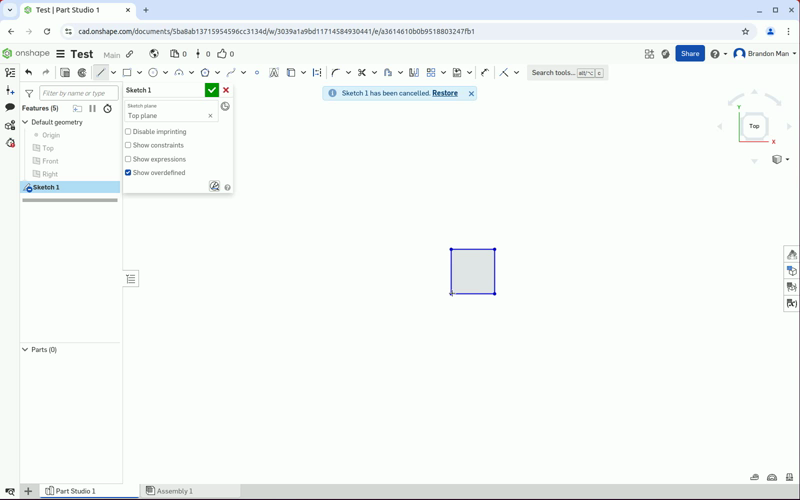
scroll(6)
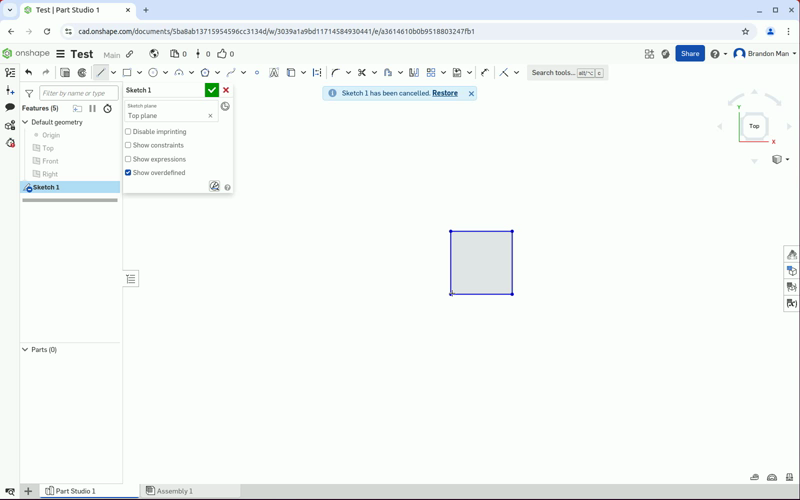
scroll(6)
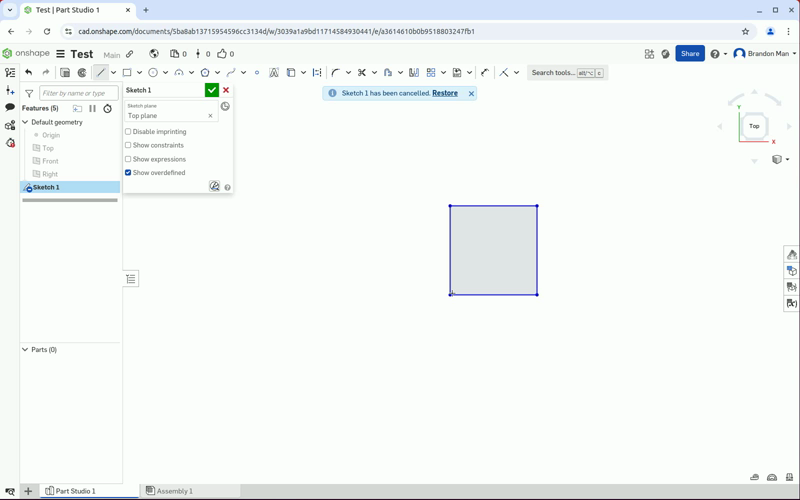
scroll(6)
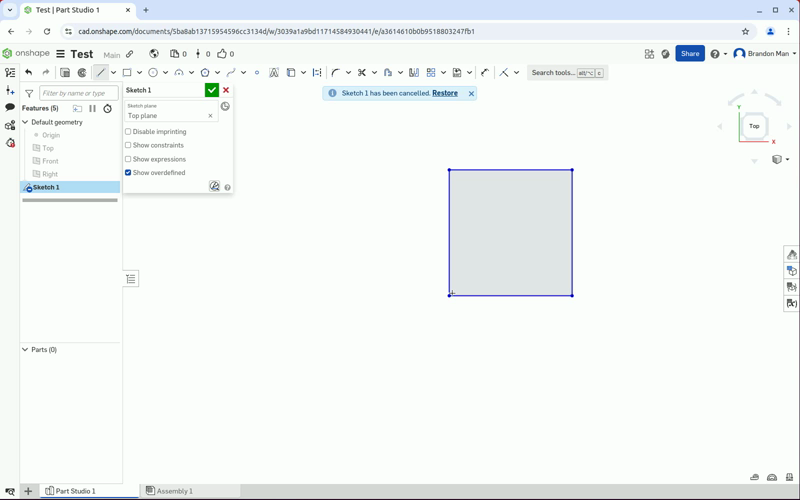
scroll(6)
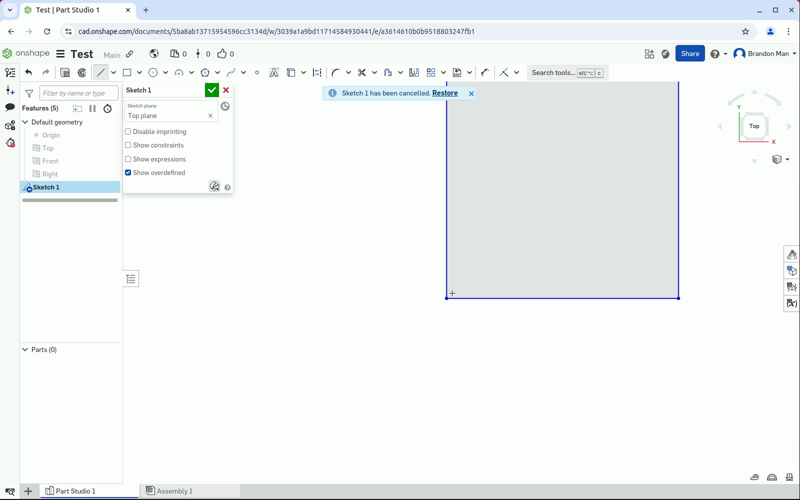
click(452, 292)
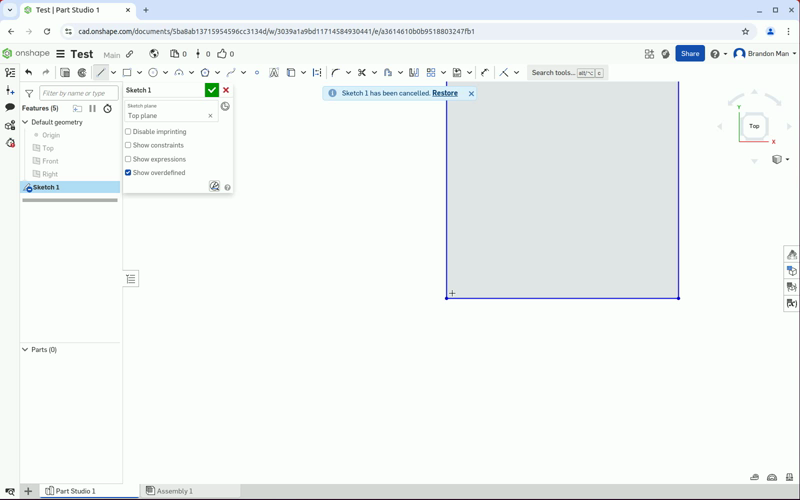
scroll(-6)
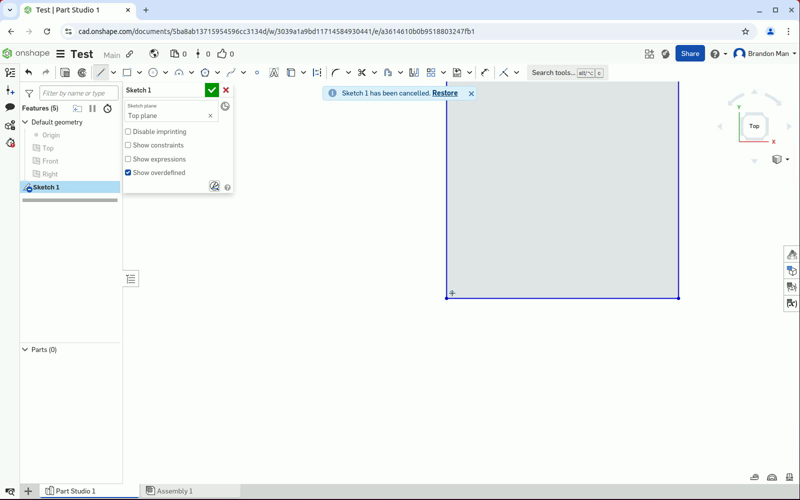
scroll(-6)
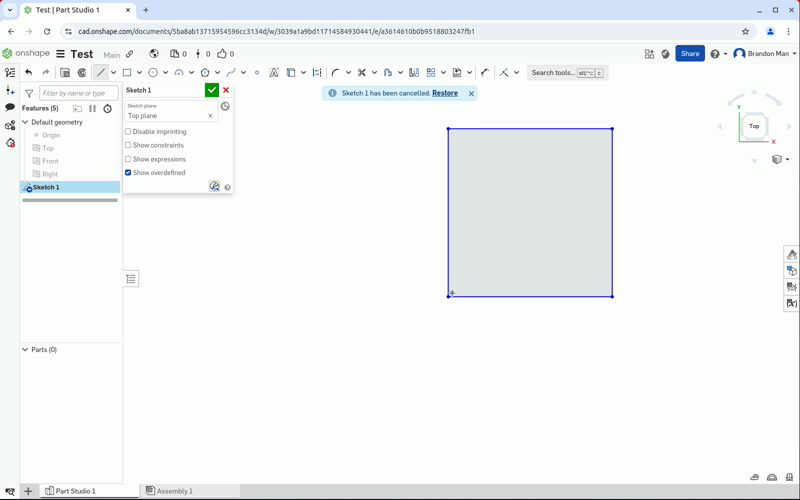
scroll(-6)
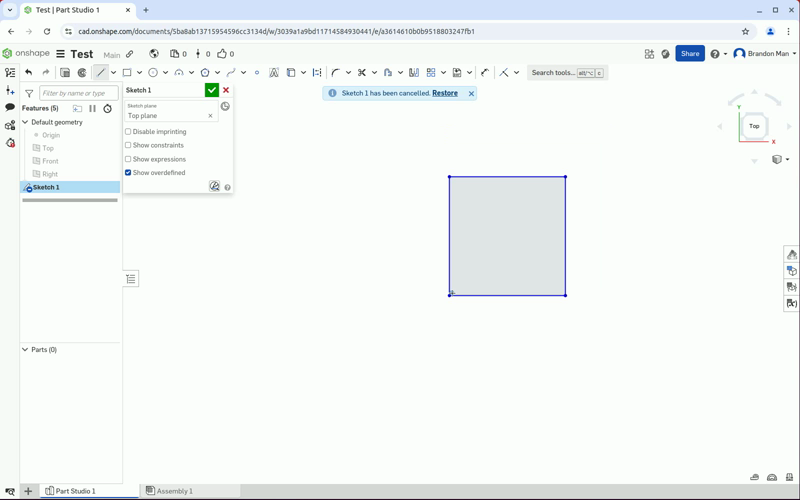
scroll(-6)
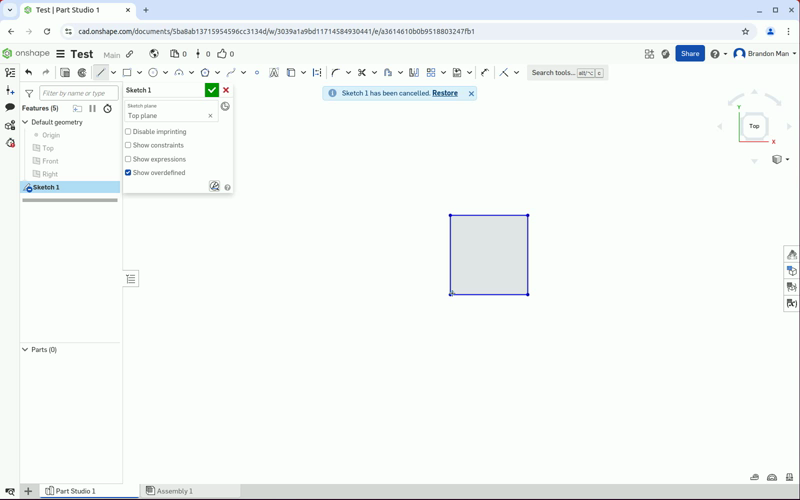
scroll(-6)
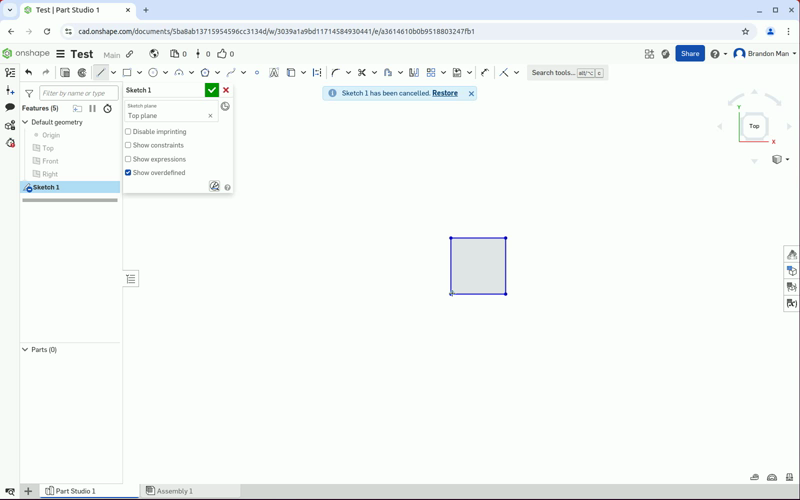
scroll(-6)
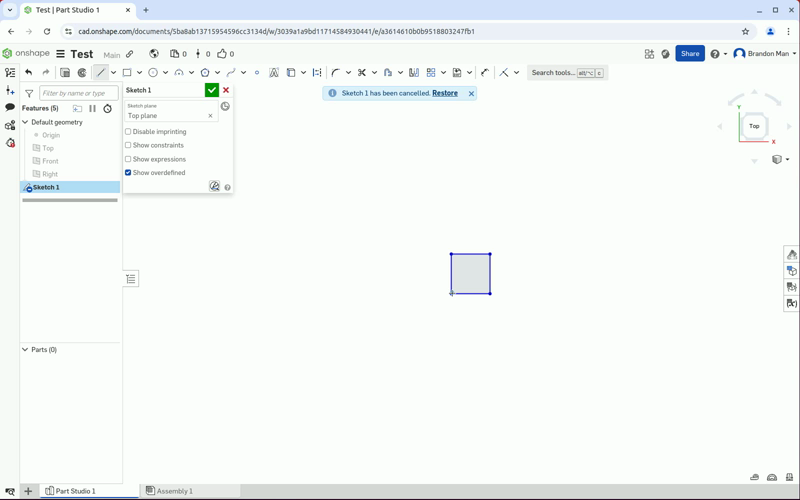
scroll(-6)
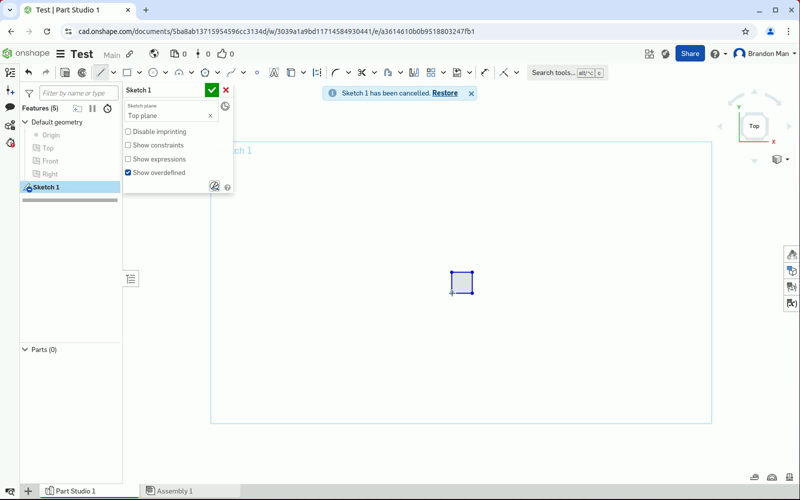
key_up(shift)
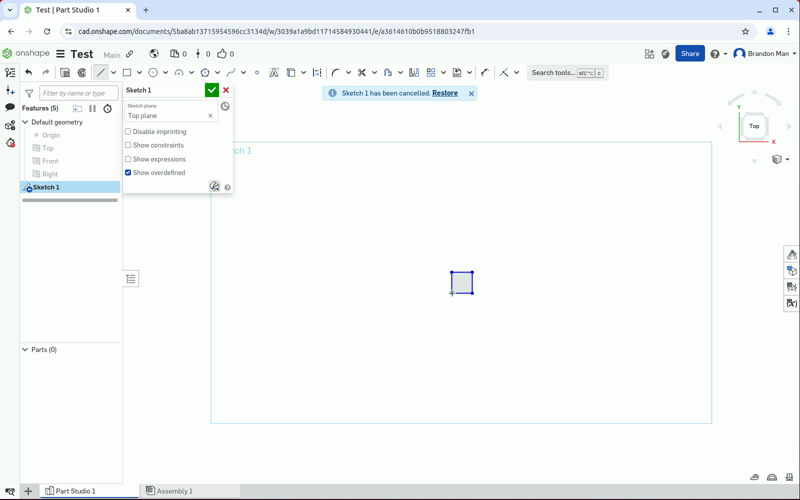
key_down(shift)
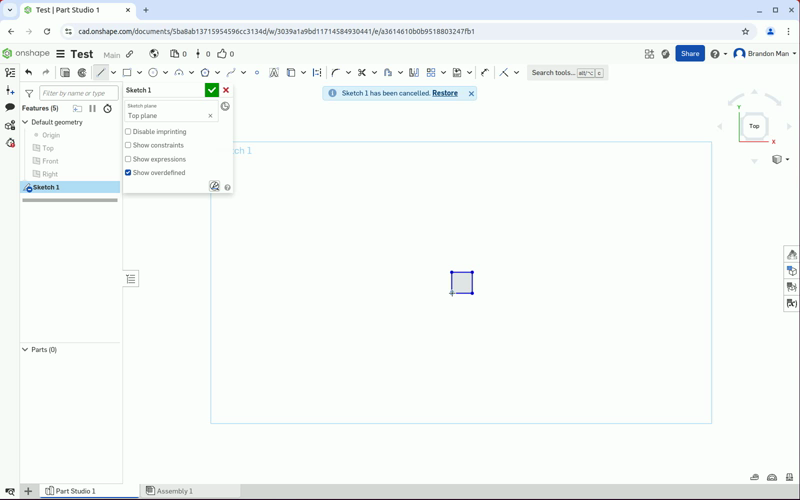
mouse_move(482, 292)
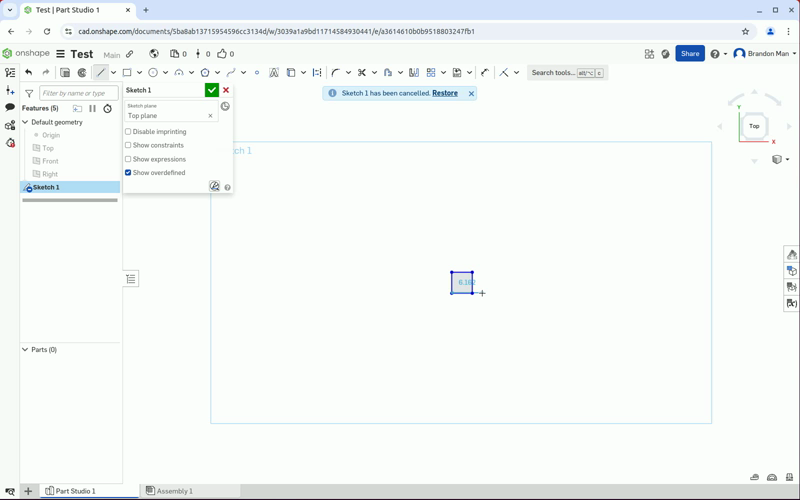
mouse_move(471, 292)
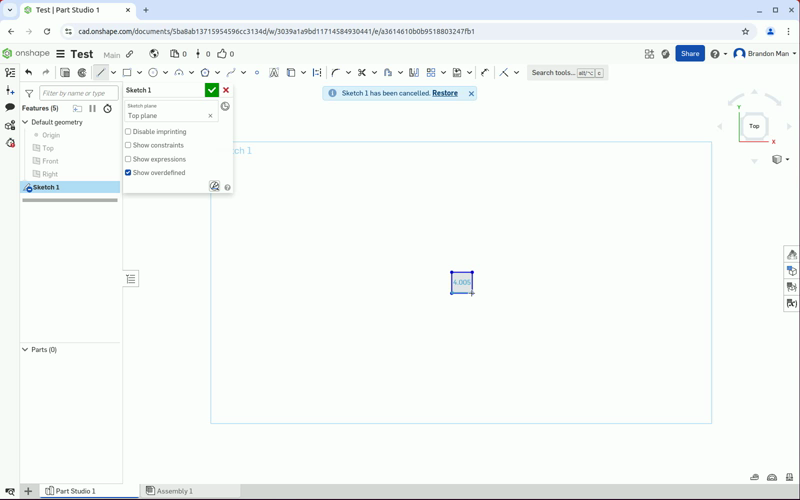
scroll(6)
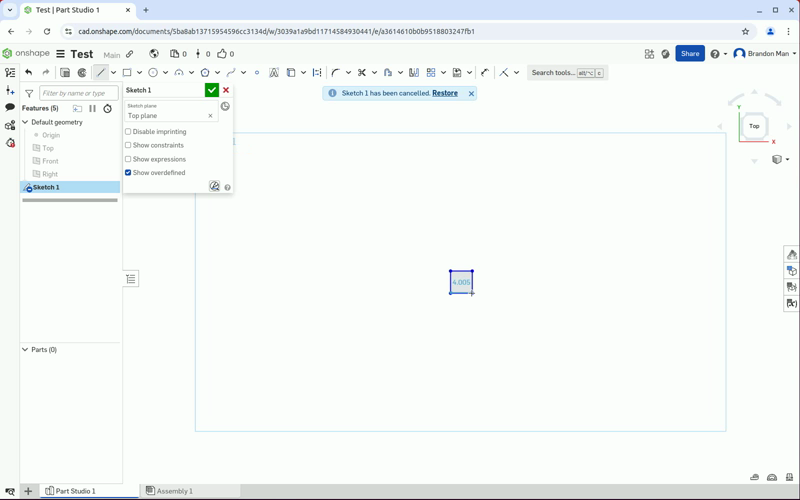
scroll(6)
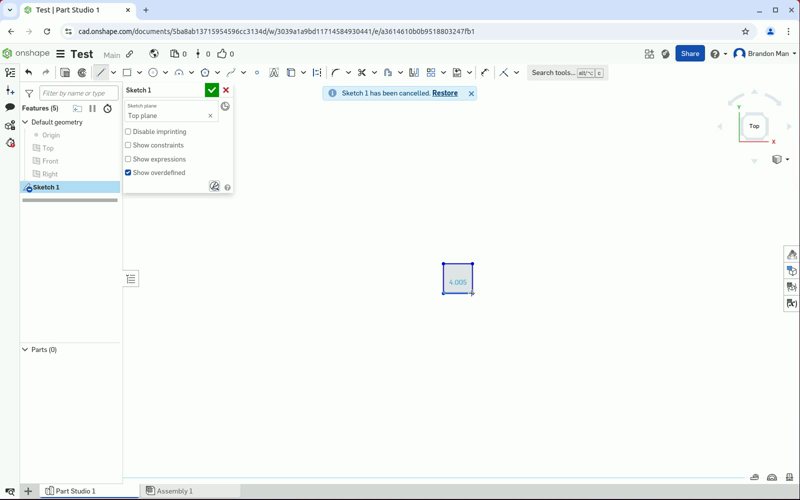
scroll(6)
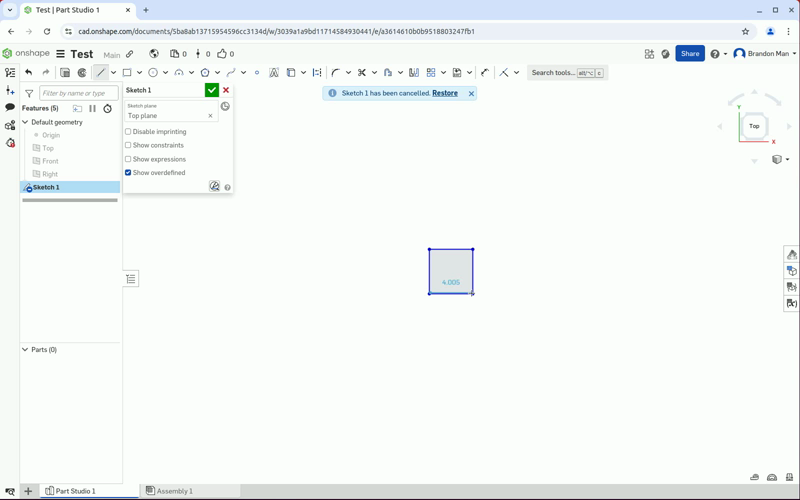
scroll(6)
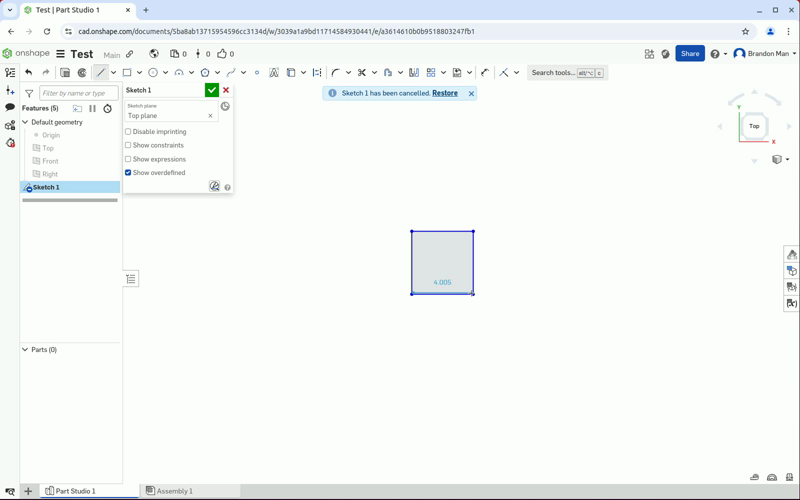
scroll(6)
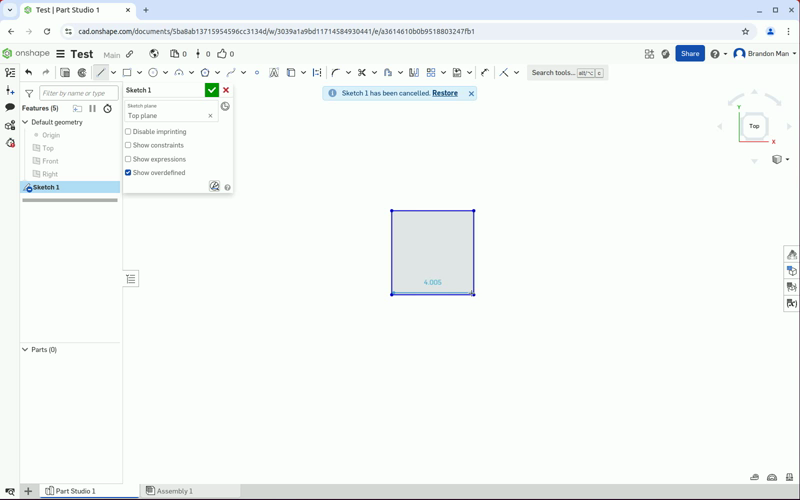
scroll(6)
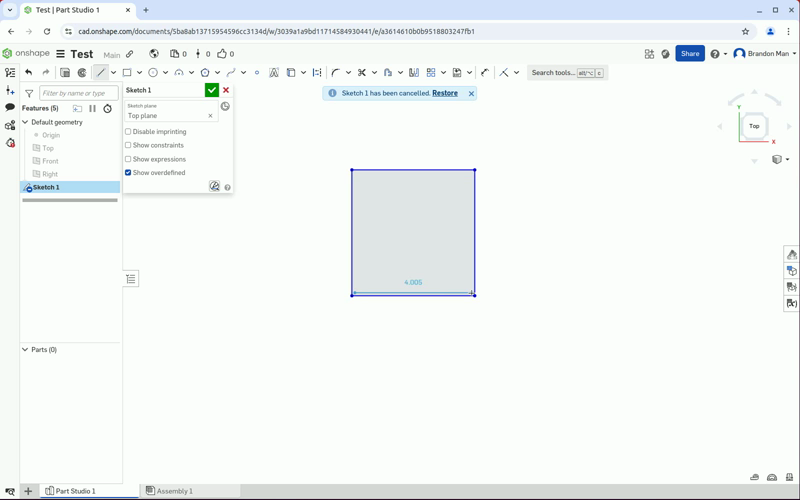
scroll(6)
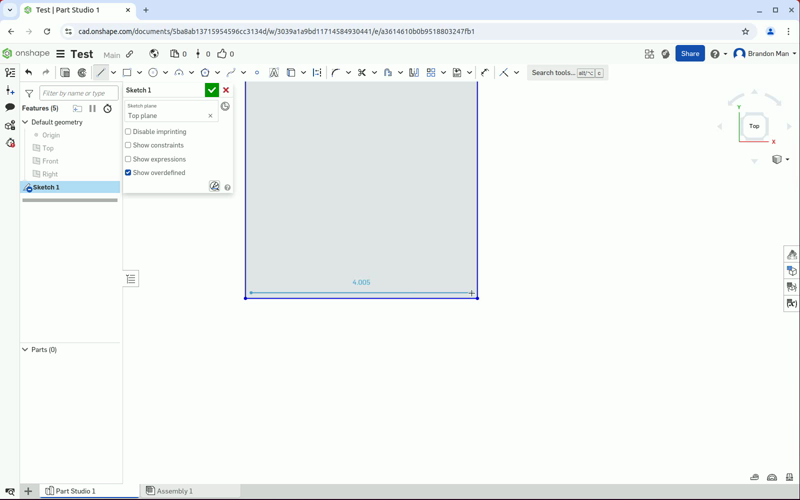
click(471, 292)
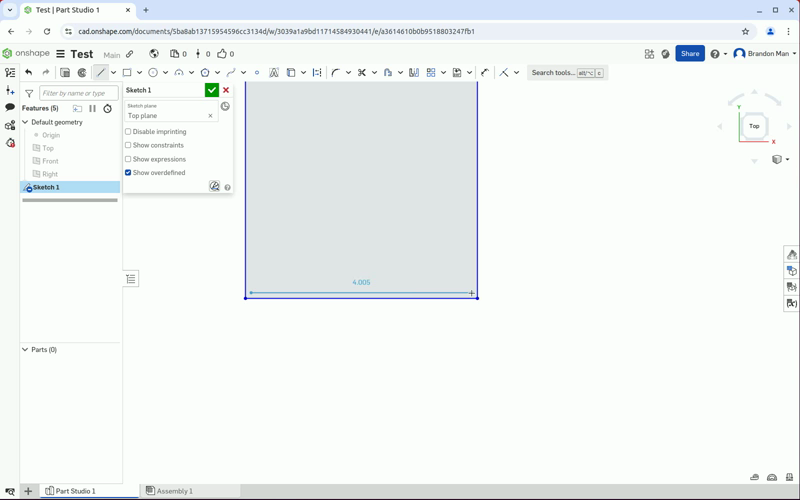
scroll(-6)
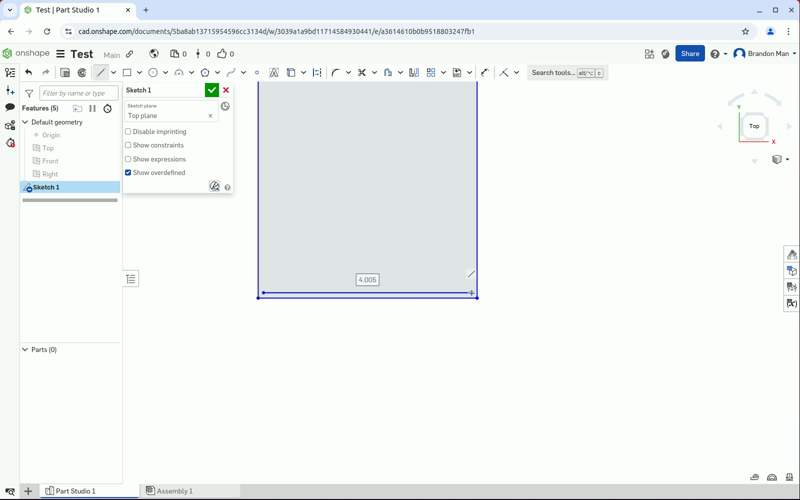
scroll(-6)
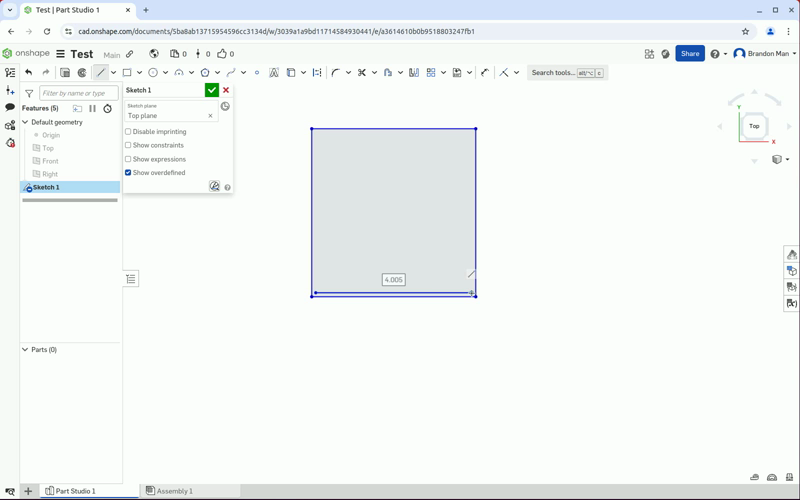
scroll(-6)
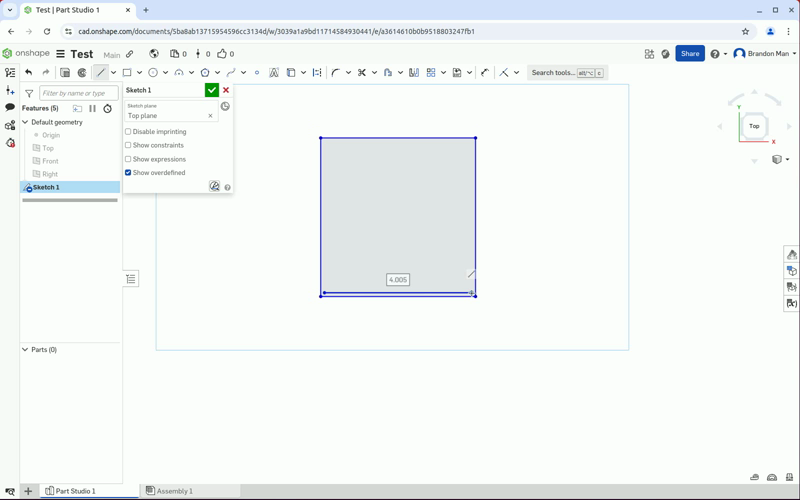
scroll(-6)
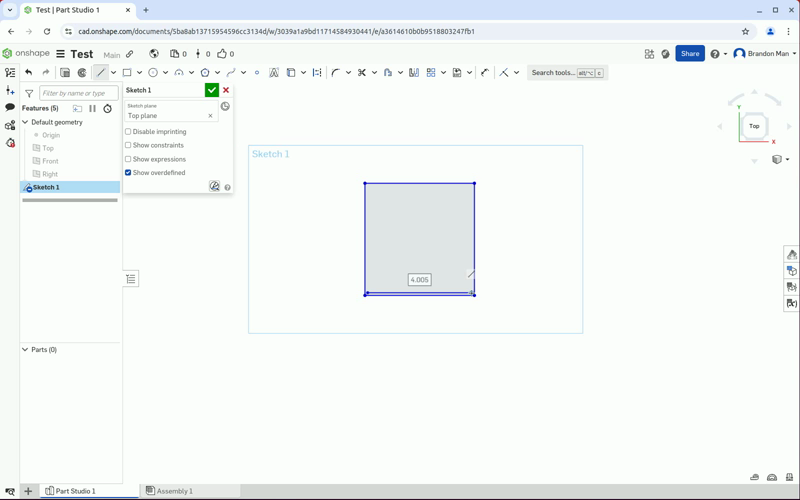
scroll(-6)
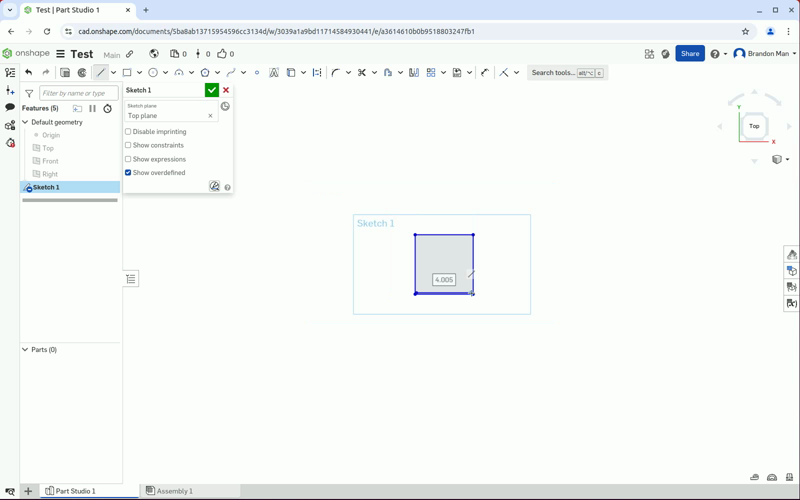
scroll(-6)
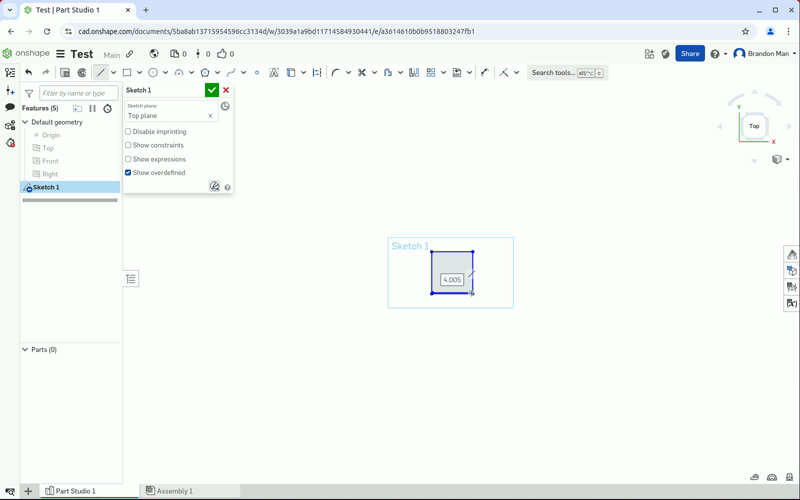
scroll(-6)
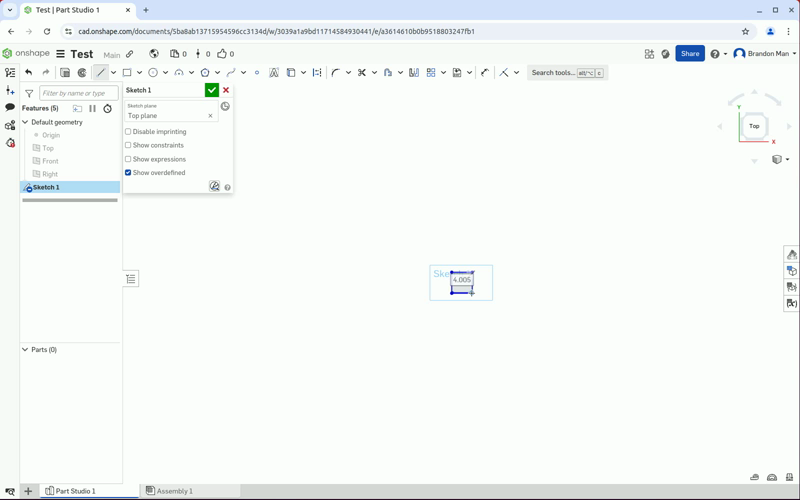
key_up(shift)
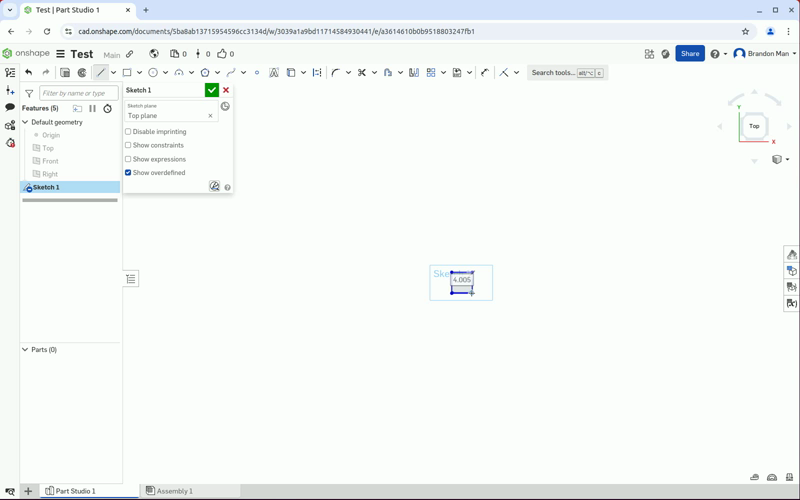
key_down(shift)
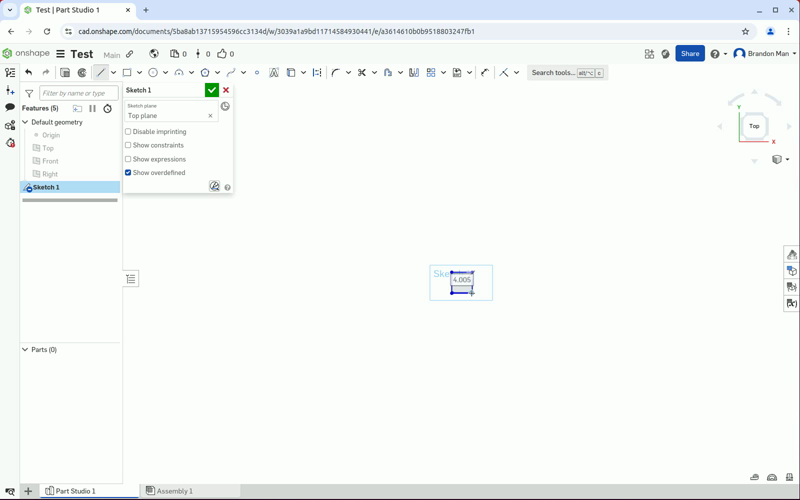
mouse_move(501, 292)
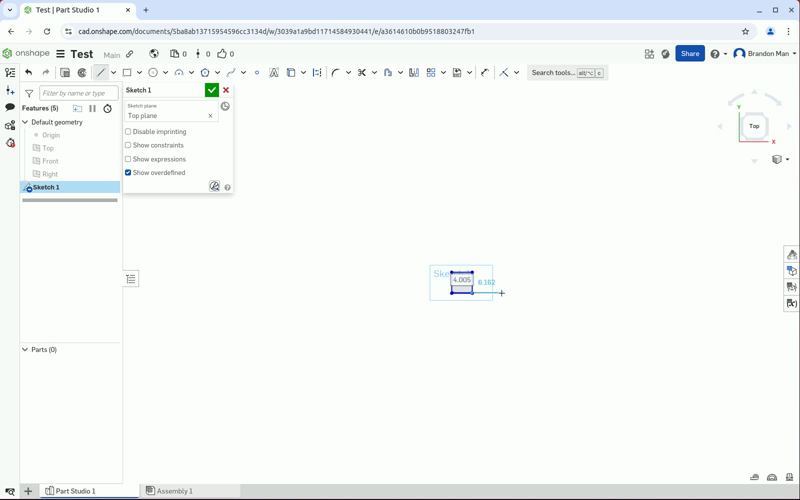
mouse_move(471, 273)
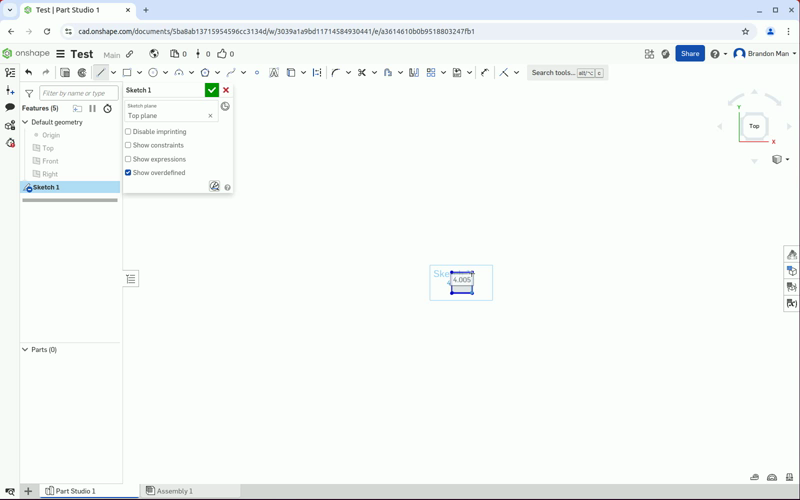
scroll(6)
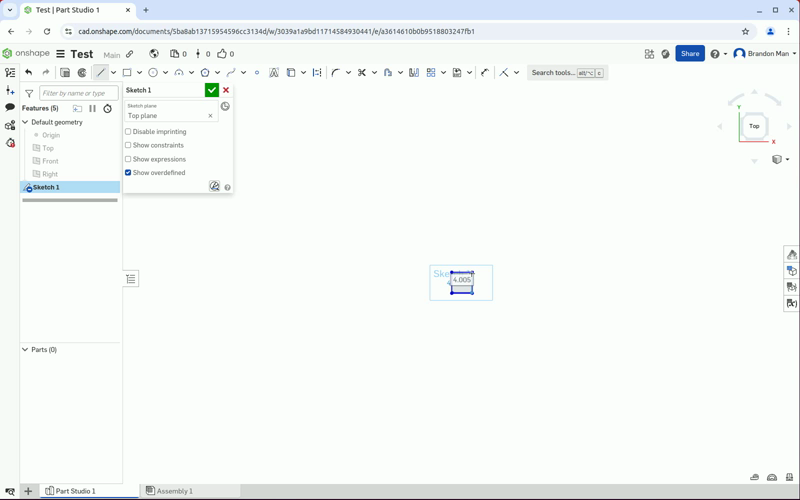
scroll(6)
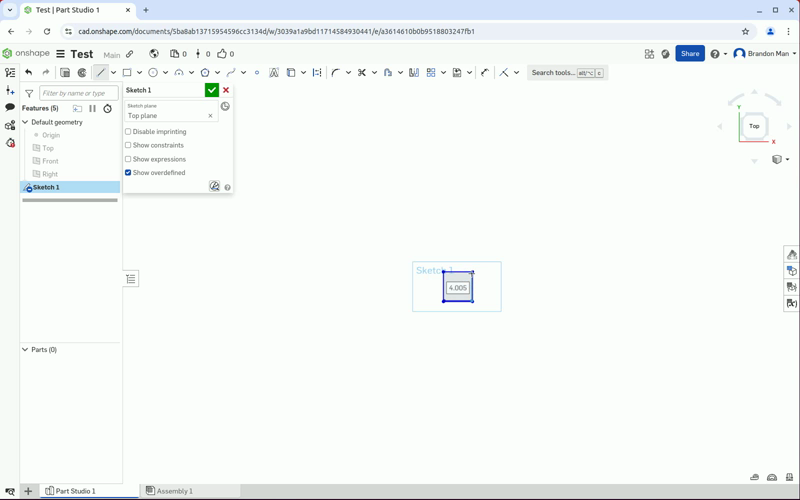
scroll(6)
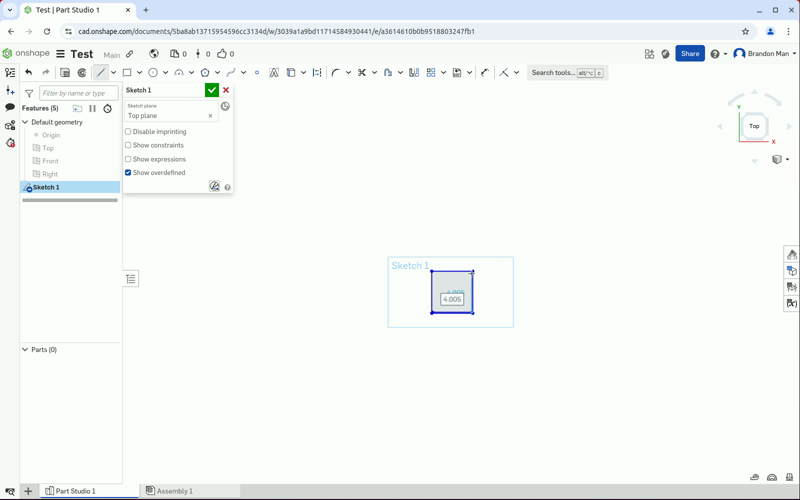
scroll(6)
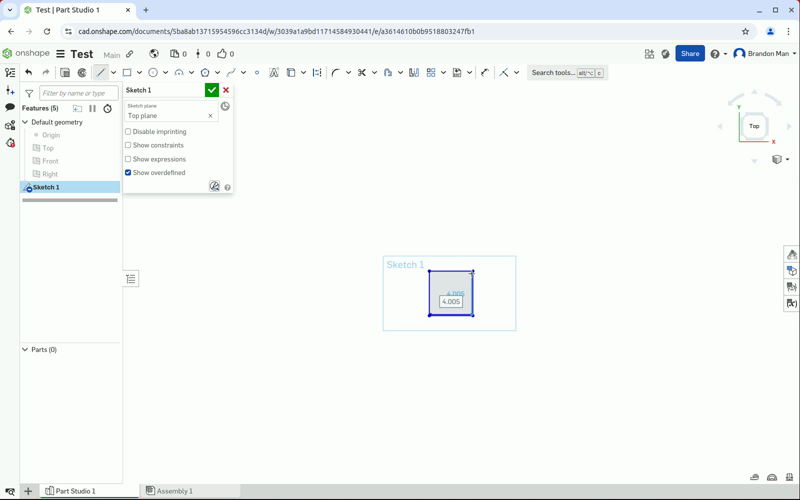
scroll(6)
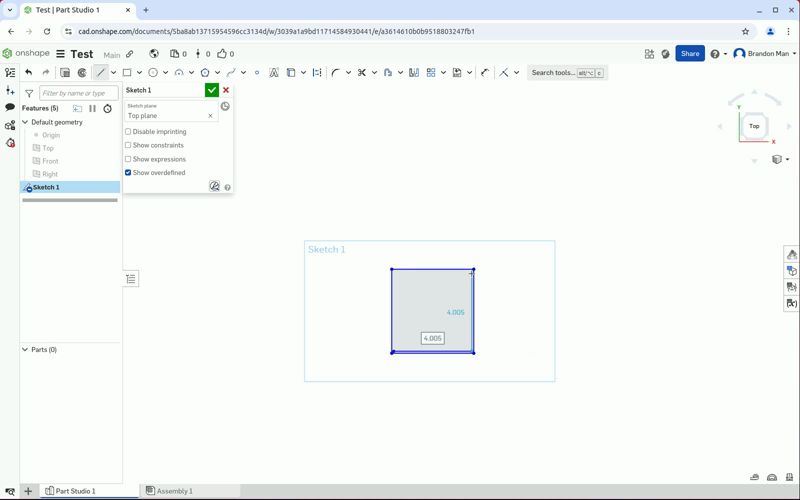
scroll(6)
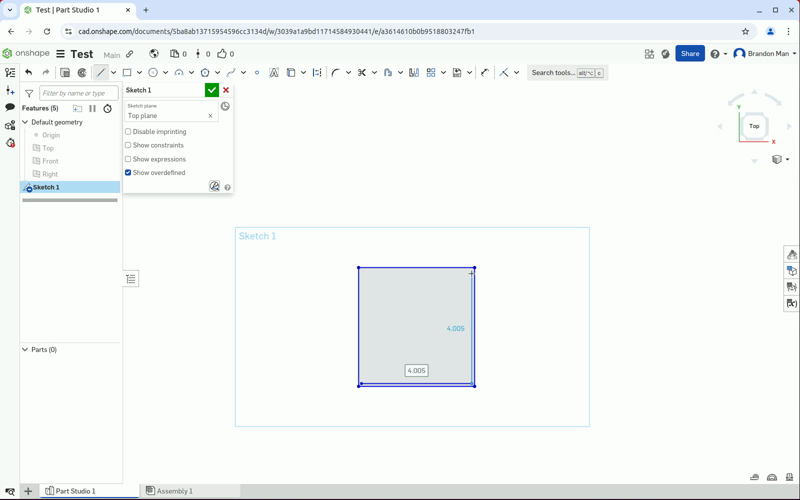
scroll(6)
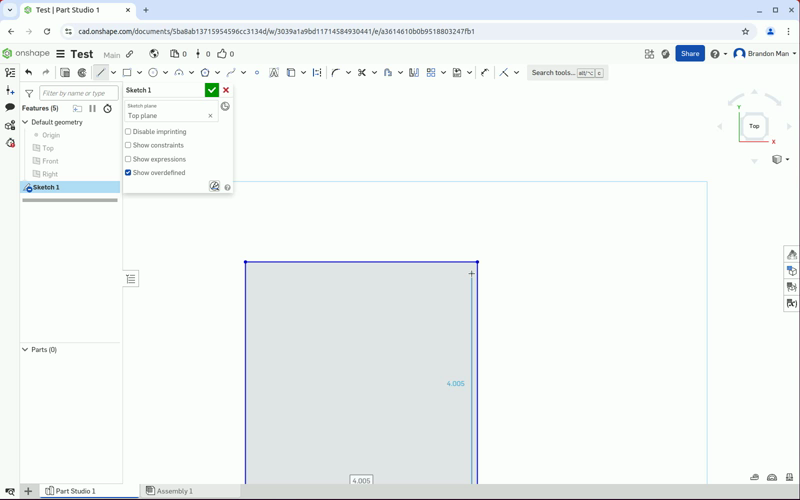
click(471, 273)
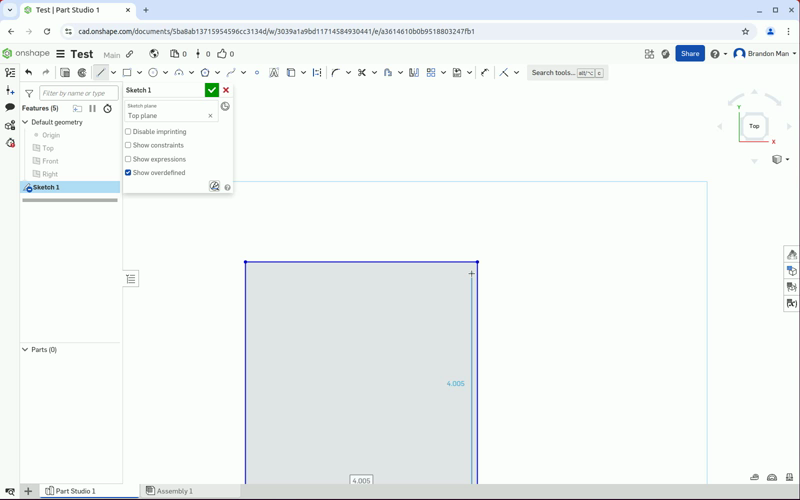
scroll(-6)
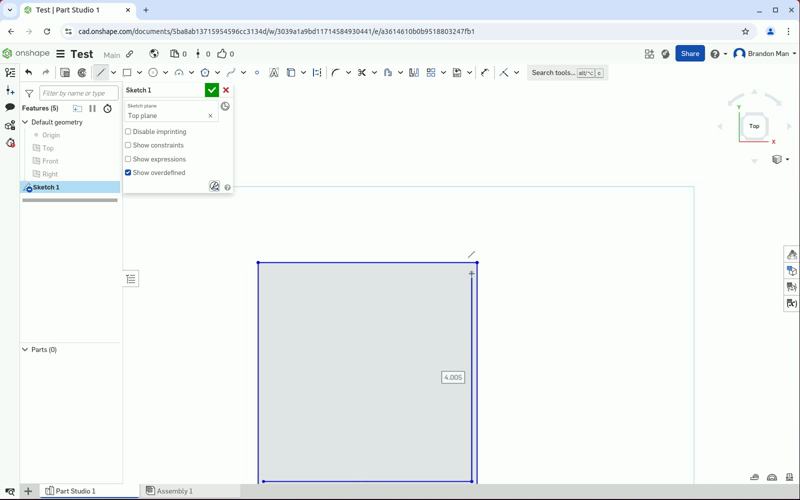
scroll(-6)
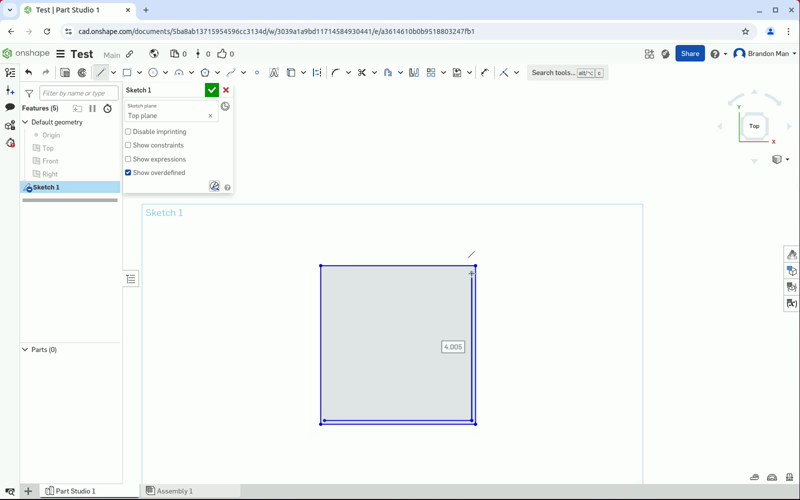
scroll(-6)
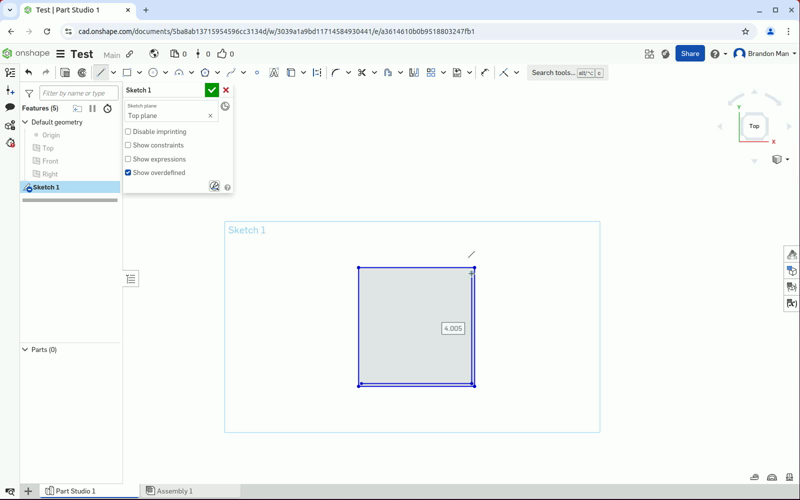
scroll(-6)
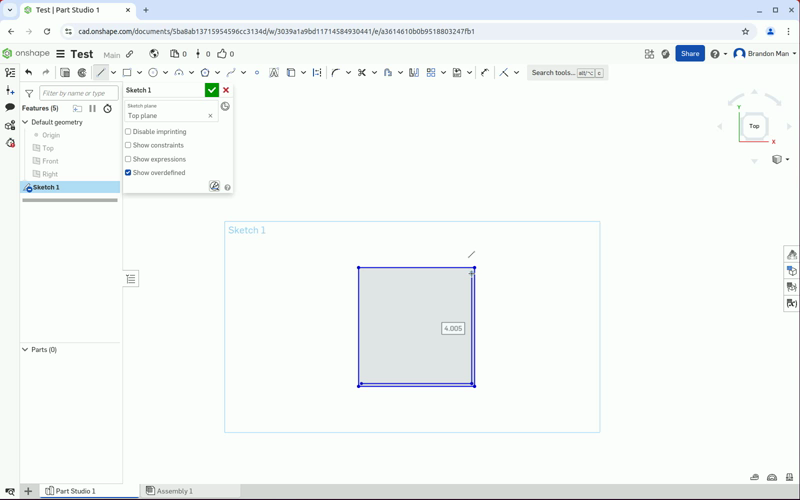
scroll(-6)
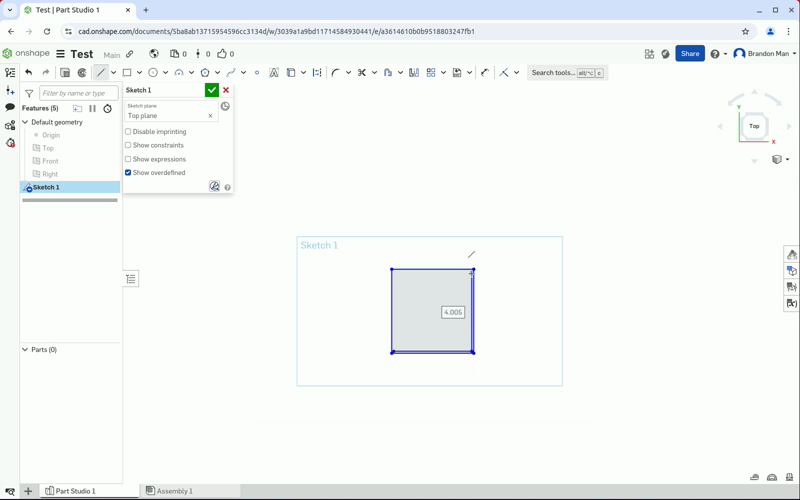
scroll(-6)
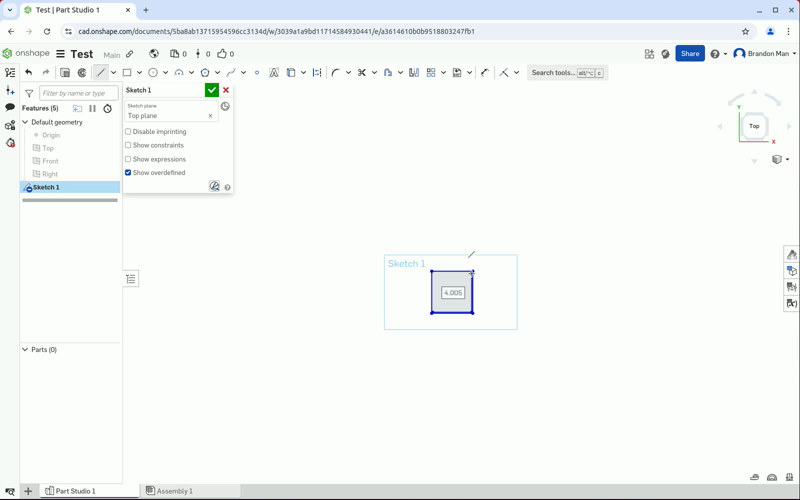
scroll(-6)
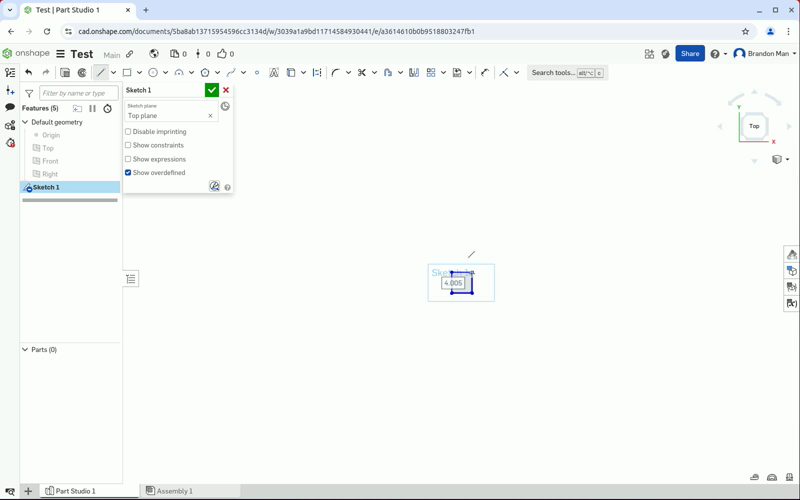
key_up(shift)
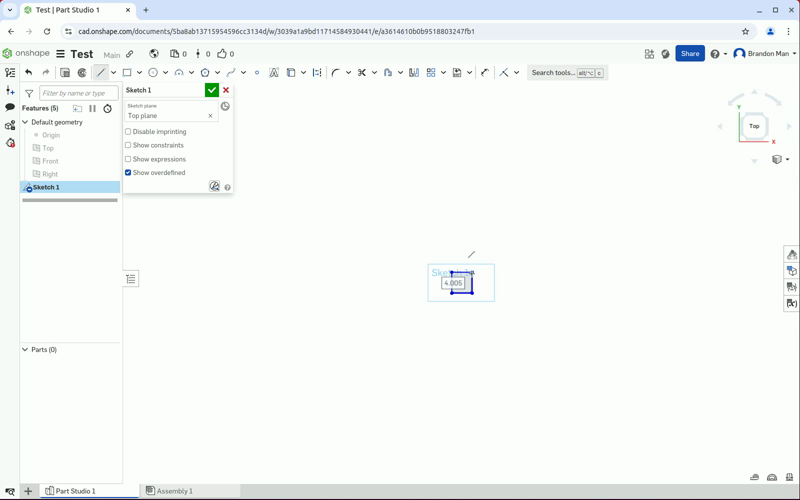
key_down(shift)
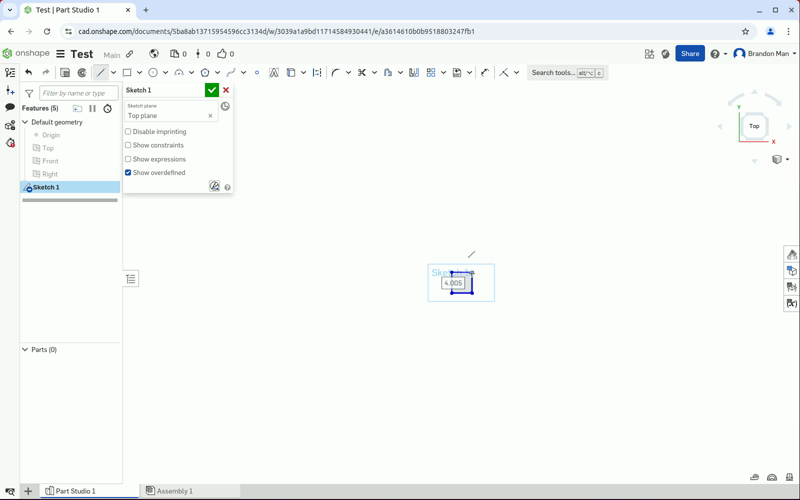
mouse_move(501, 273)
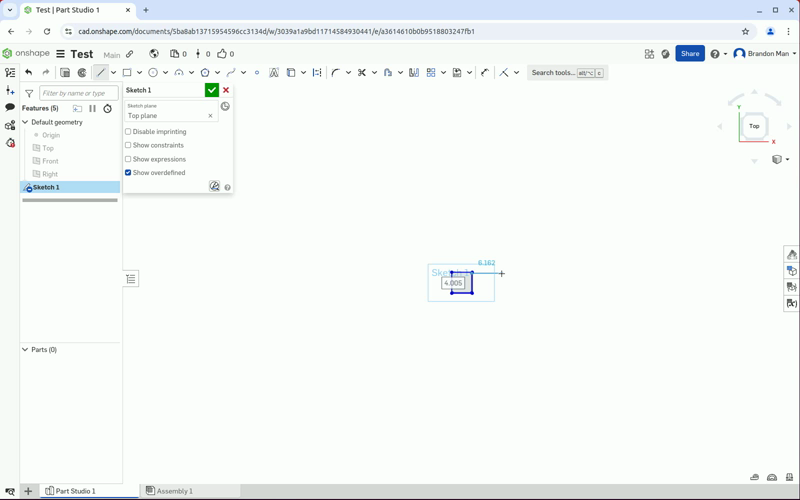
mouse_move(452, 273)
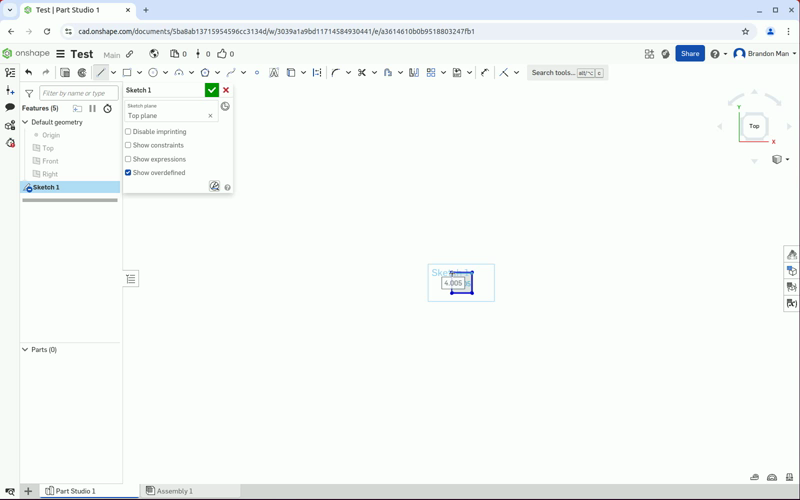
scroll(6)
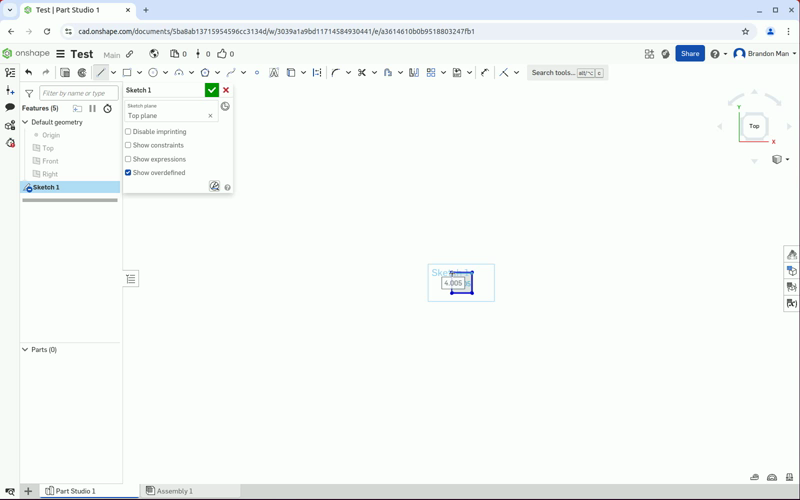
scroll(6)
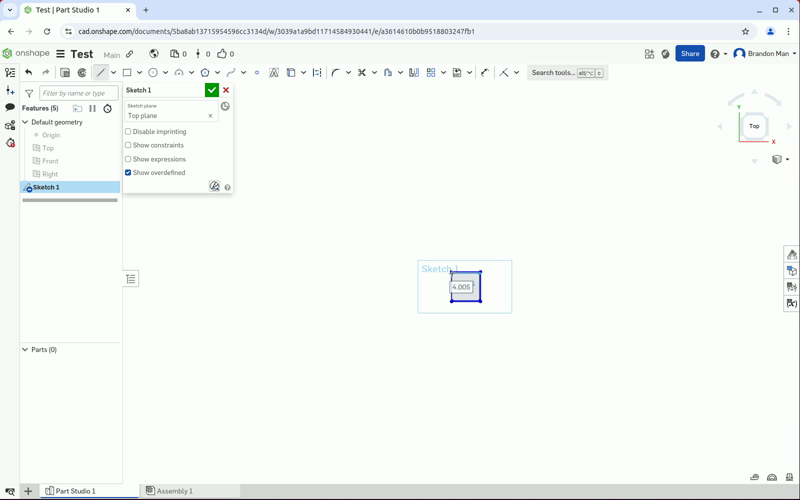
scroll(6)
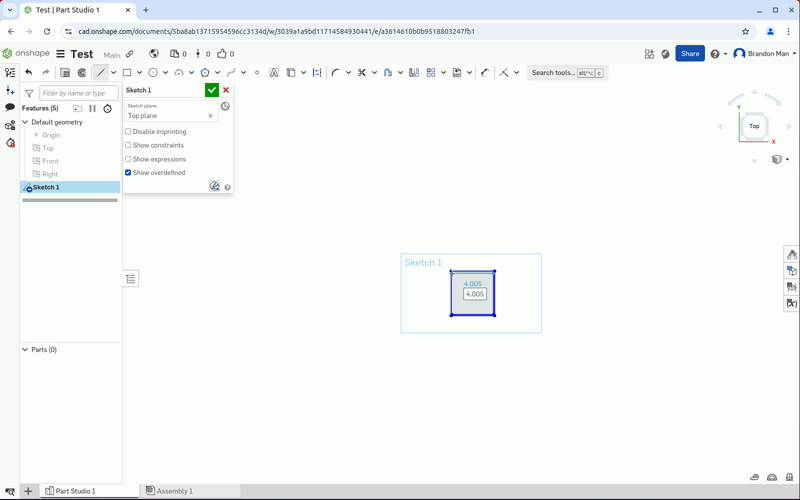
scroll(6)
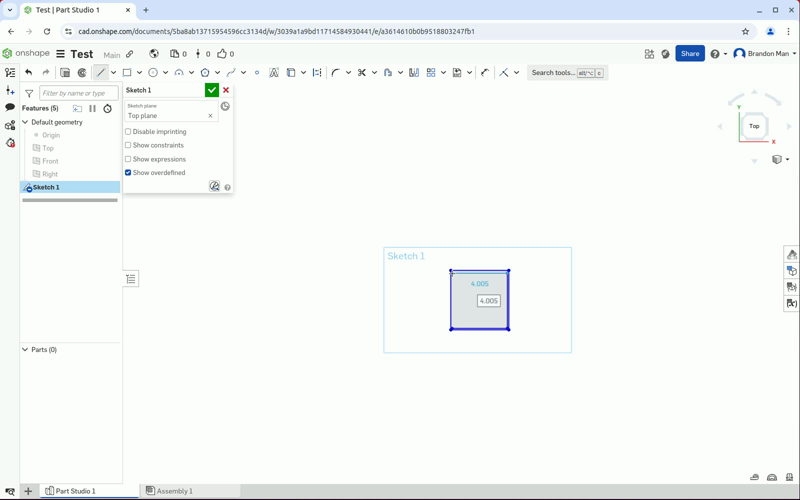
scroll(6)
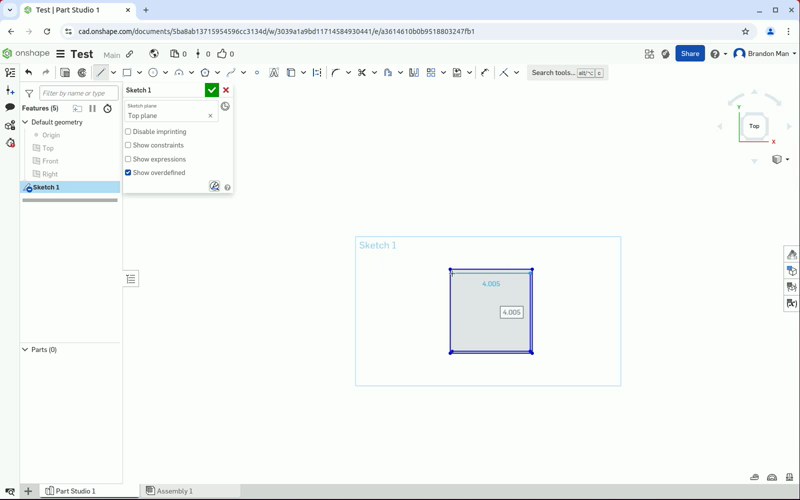
scroll(6)
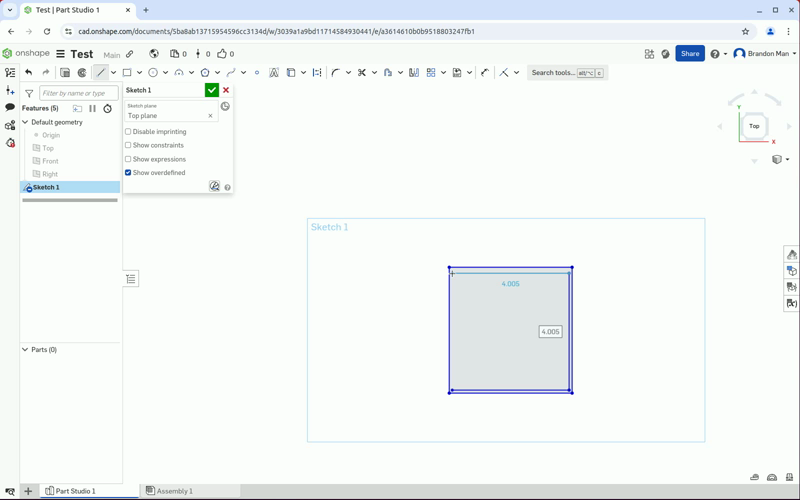
scroll(6)
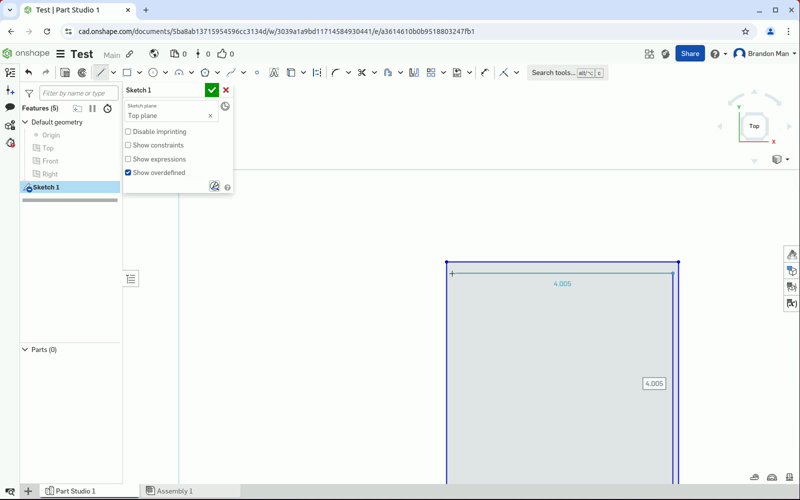
click(452, 273)
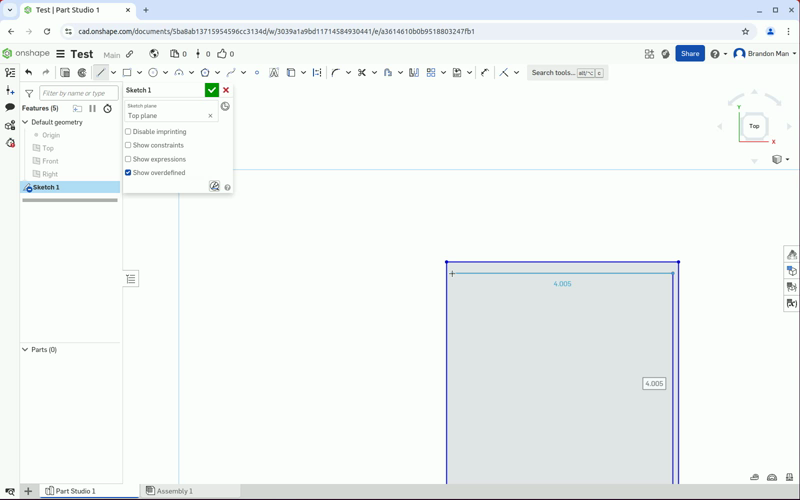
scroll(-6)
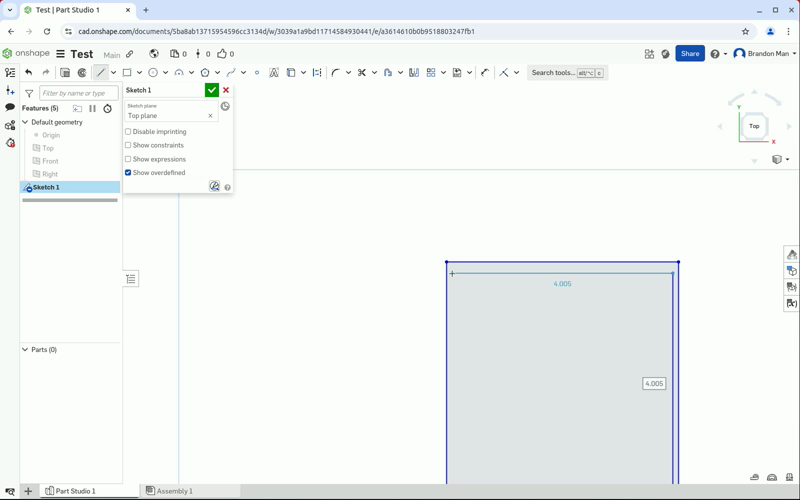
scroll(-6)
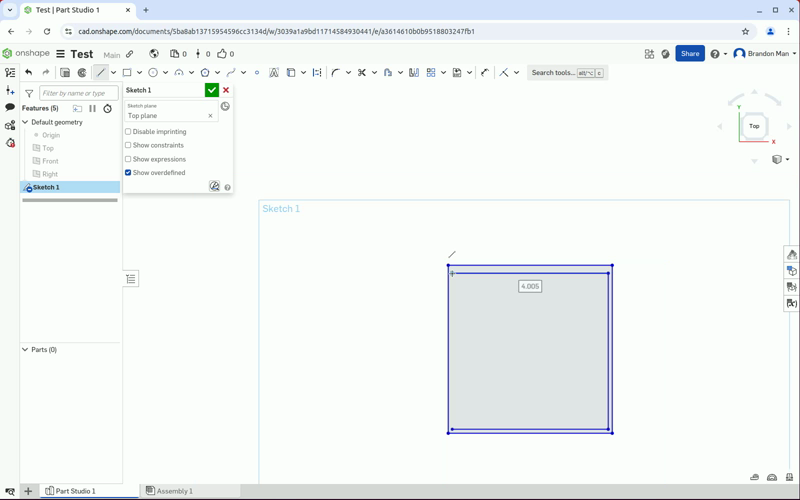
scroll(-6)
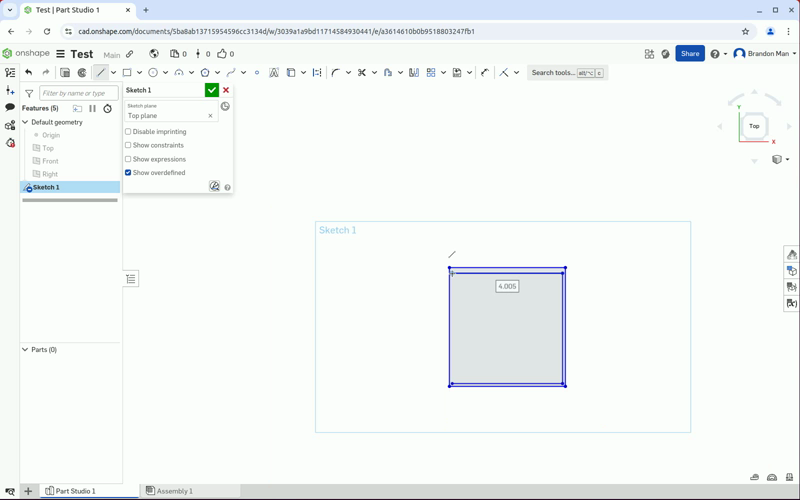
scroll(-6)
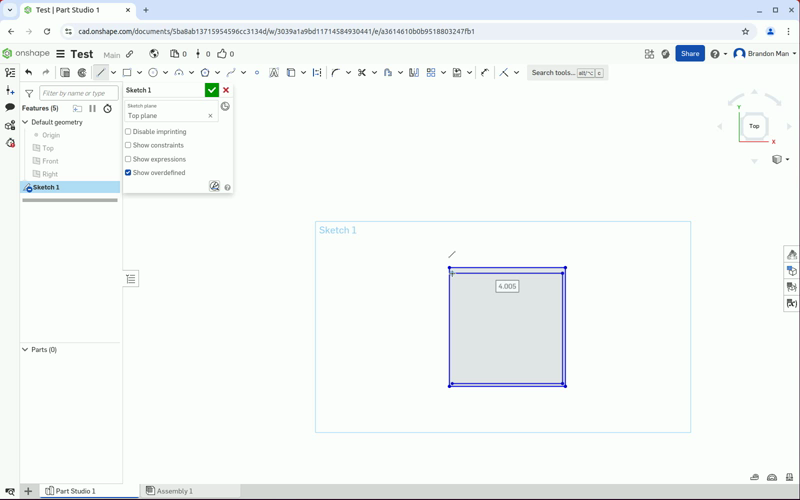
scroll(-6)
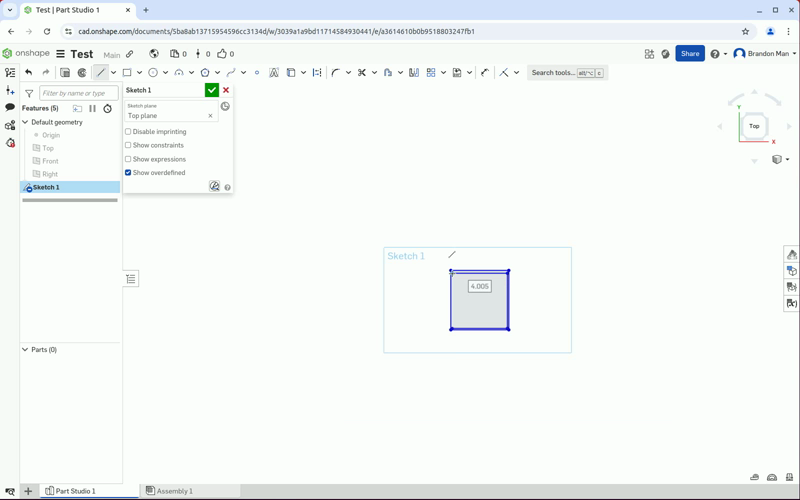
scroll(-6)
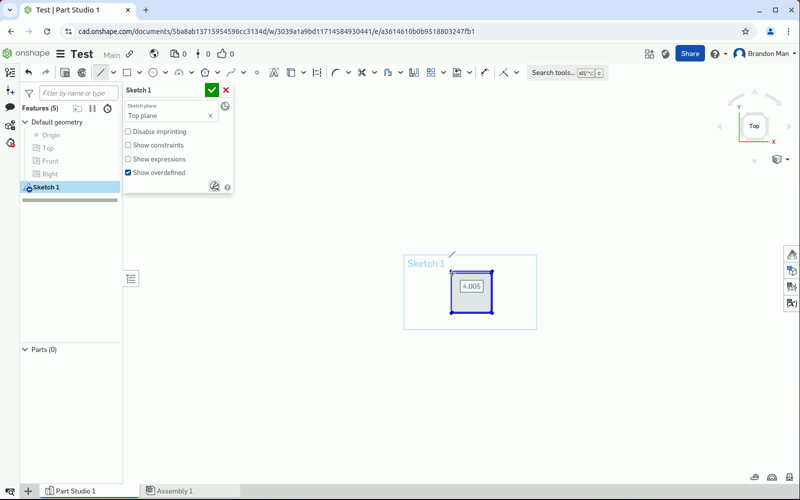
scroll(-6)
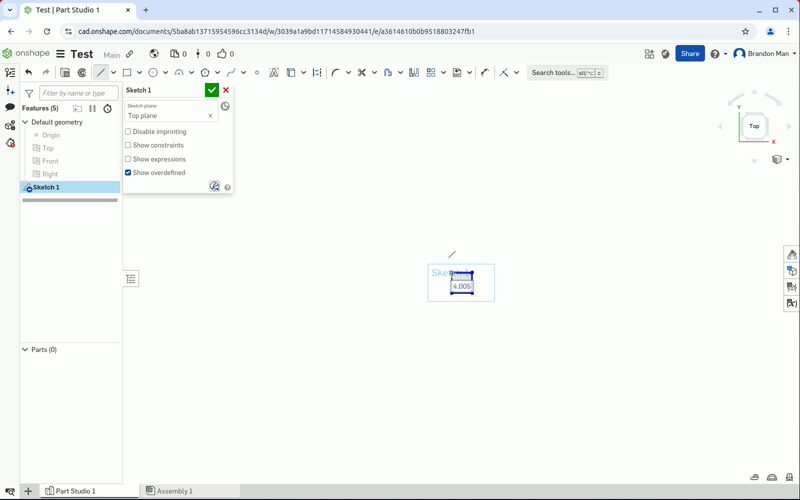
key_up(shift)
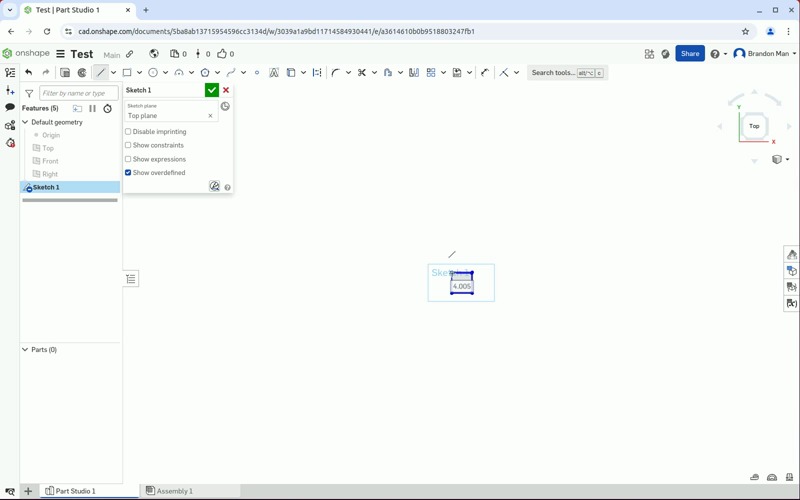
mouse_move(482, 273)
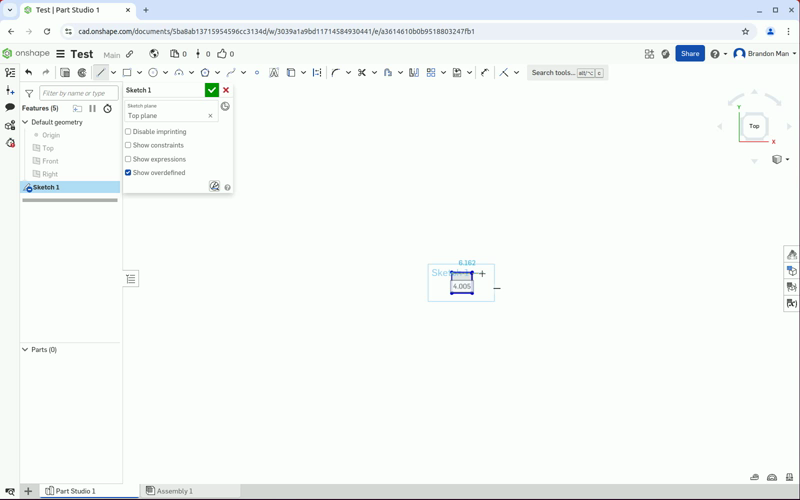
key_down(shift)
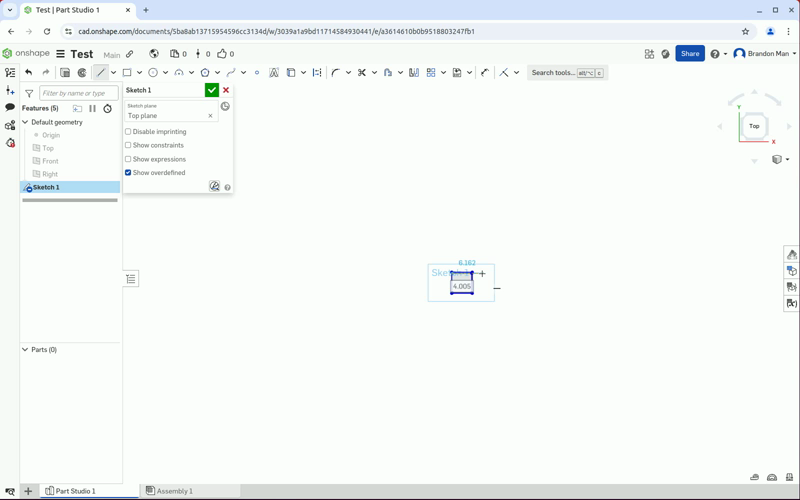
mouse_move(452, 292)
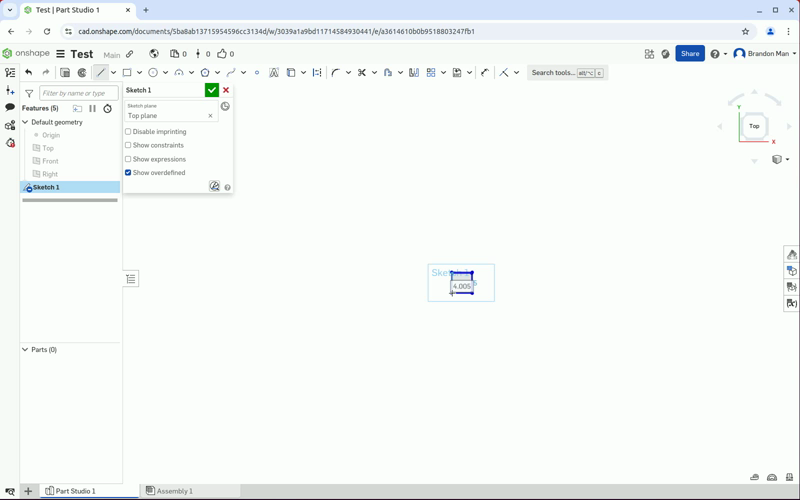
scroll(6)
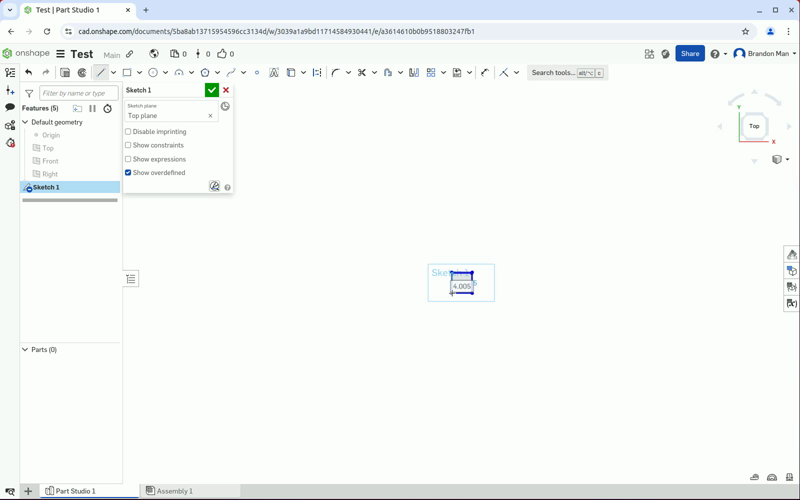
scroll(6)
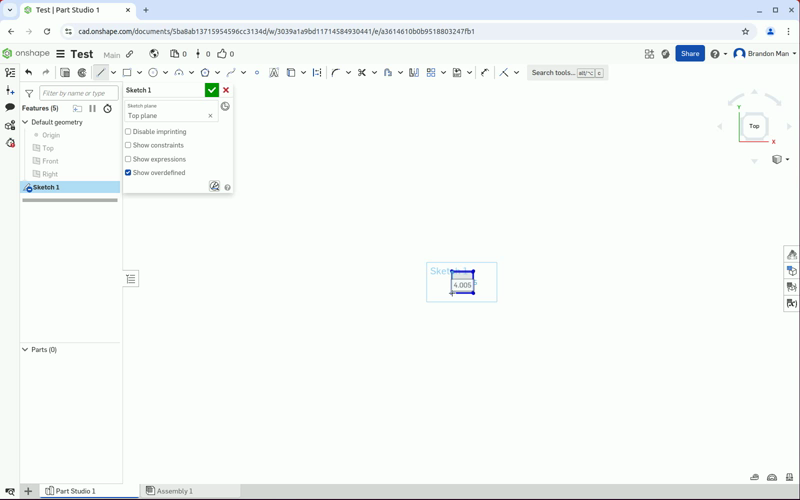
scroll(6)
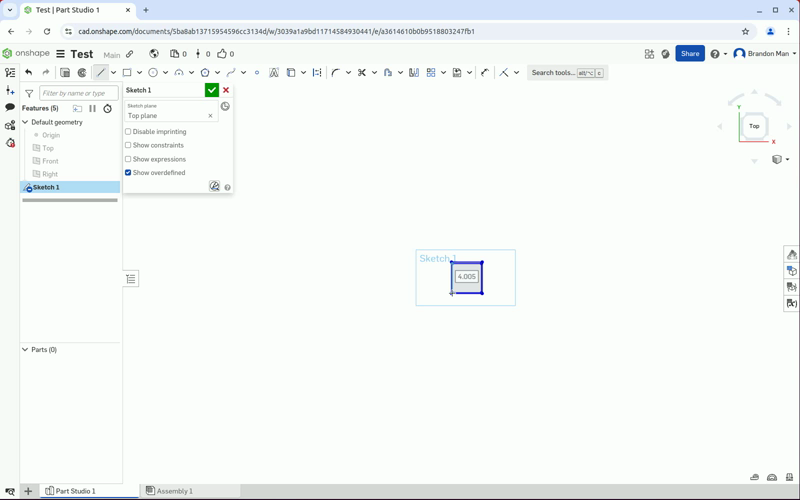
scroll(6)
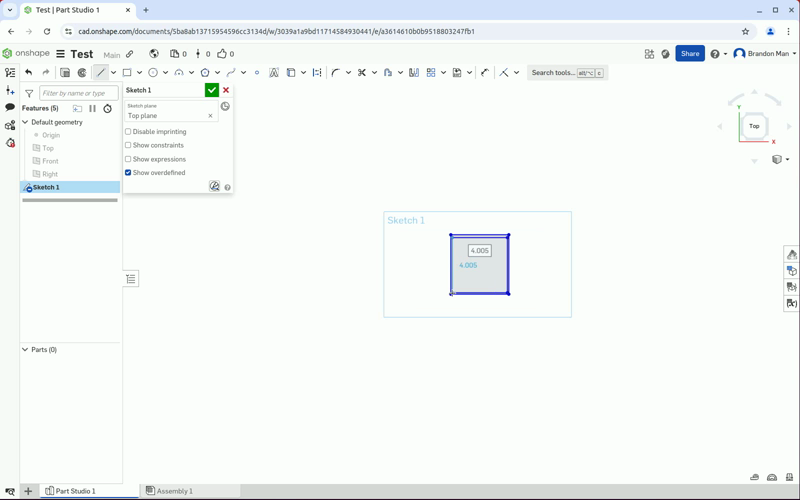
scroll(6)
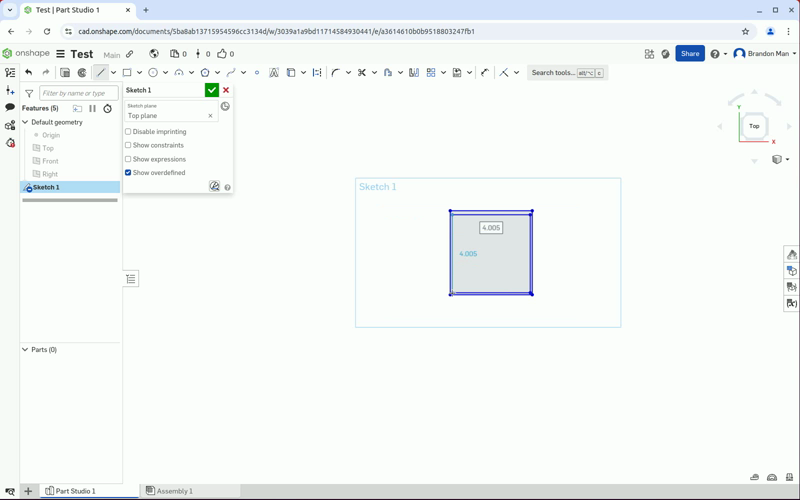
scroll(6)
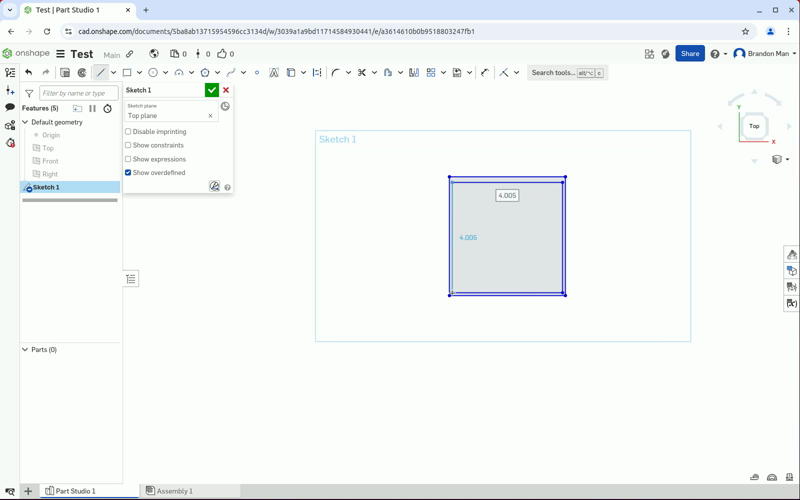
scroll(6)
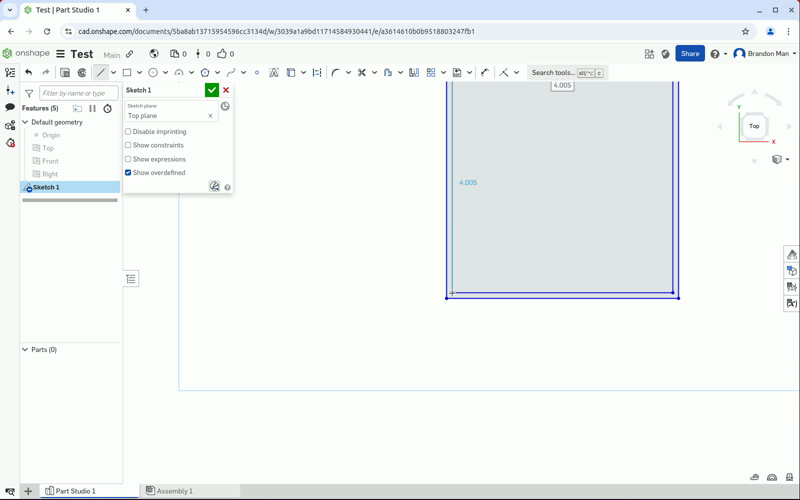
key_up(shift)
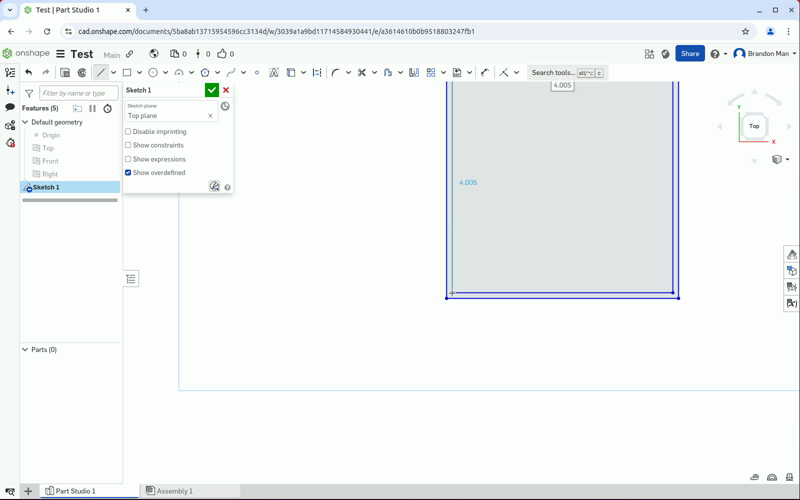
click(452, 292)
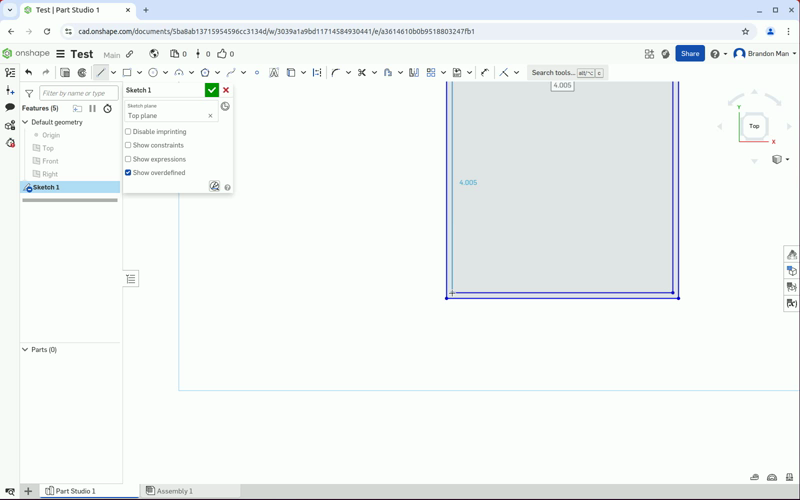
scroll(-6)
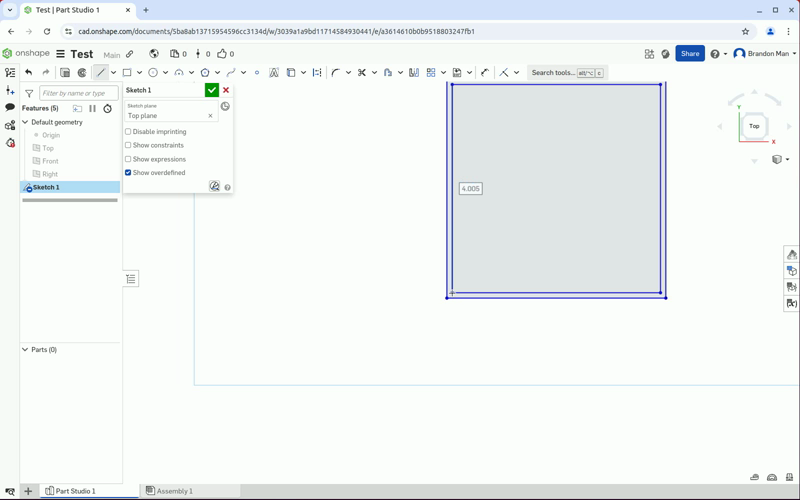
scroll(-6)
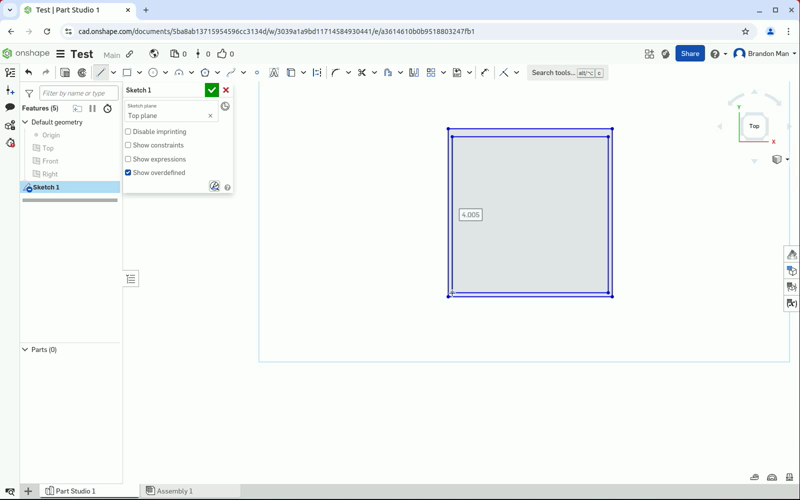
scroll(-6)
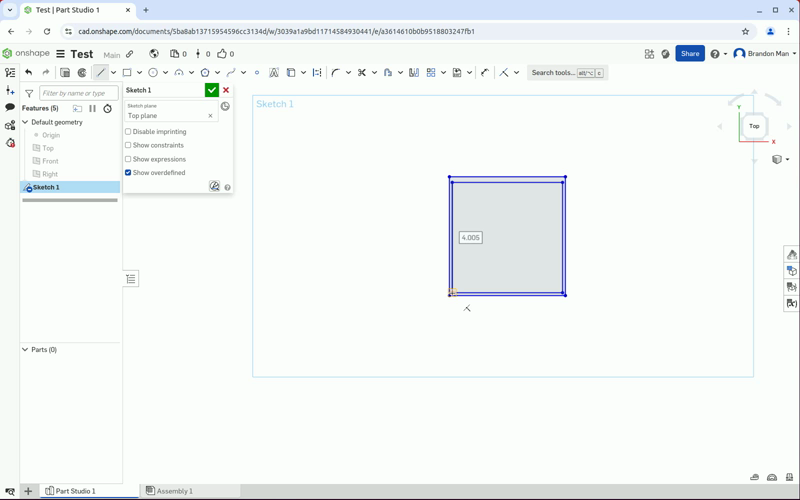
scroll(-6)
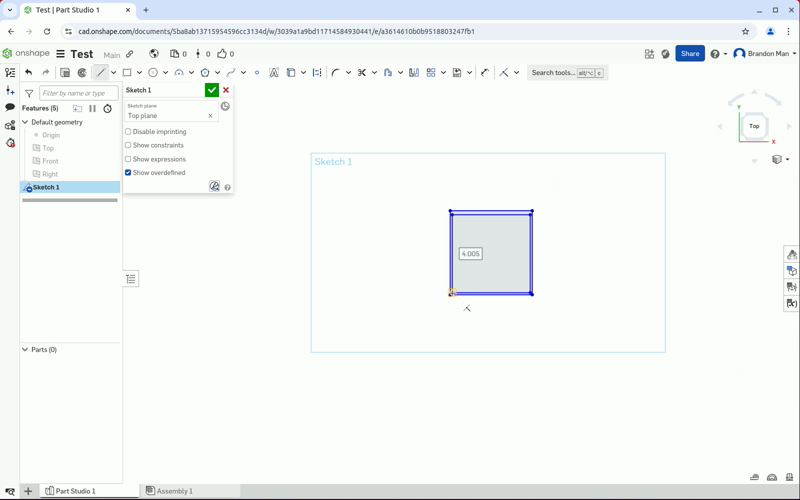
scroll(-6)
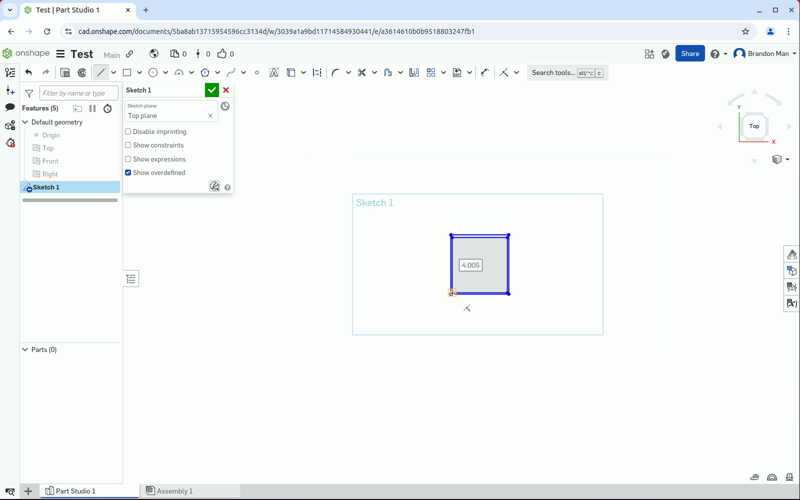
scroll(-6)
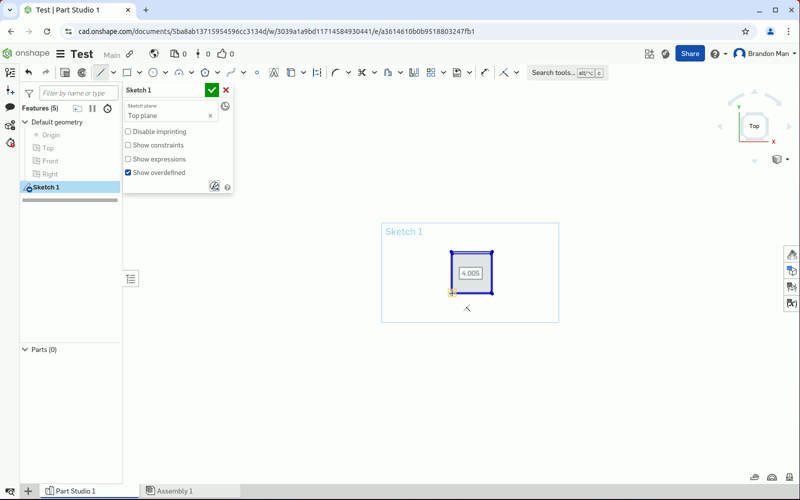
scroll(-6)
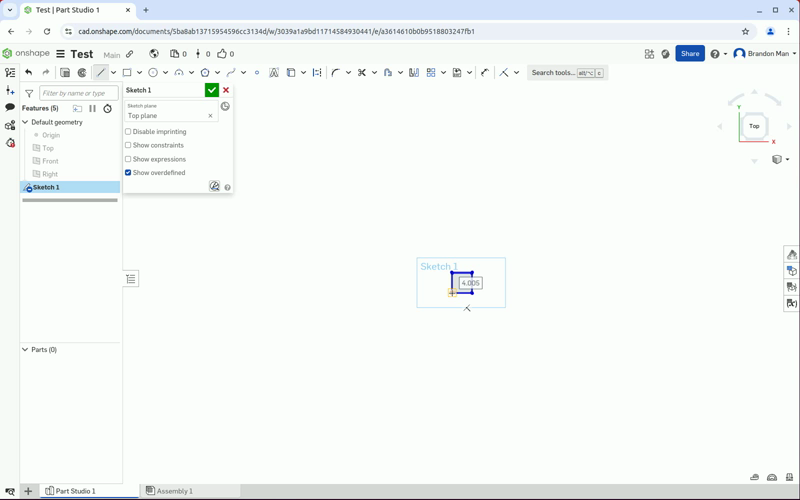
key(esc)
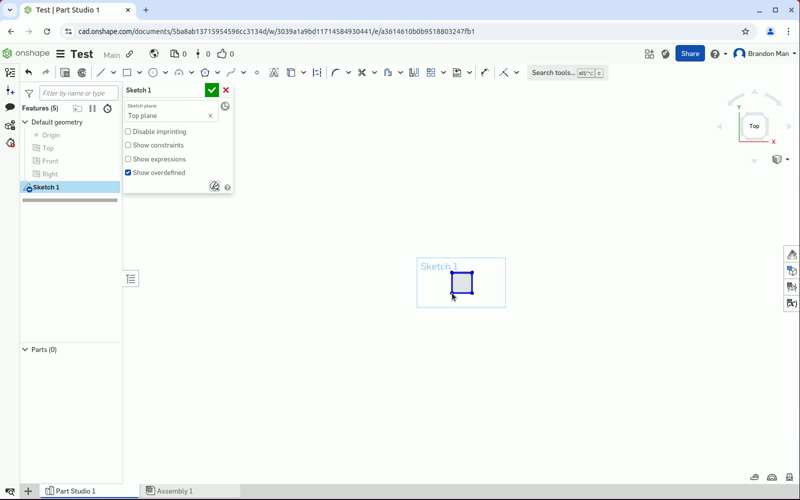
mouse_move(452, 288)
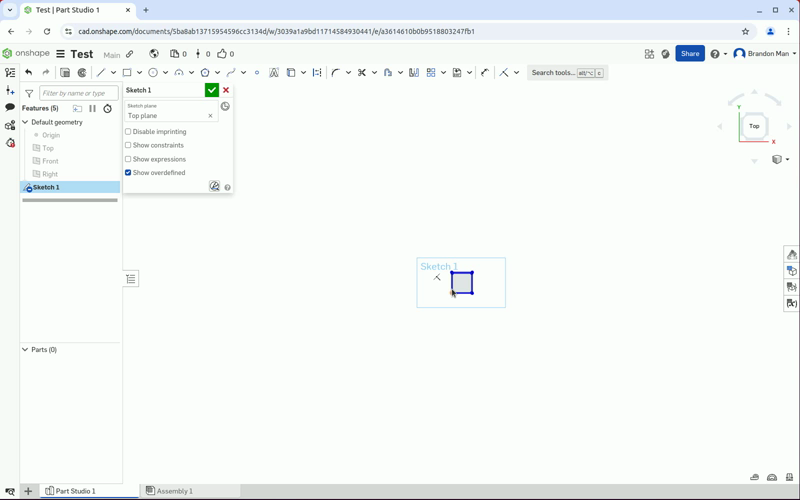
scroll(6)
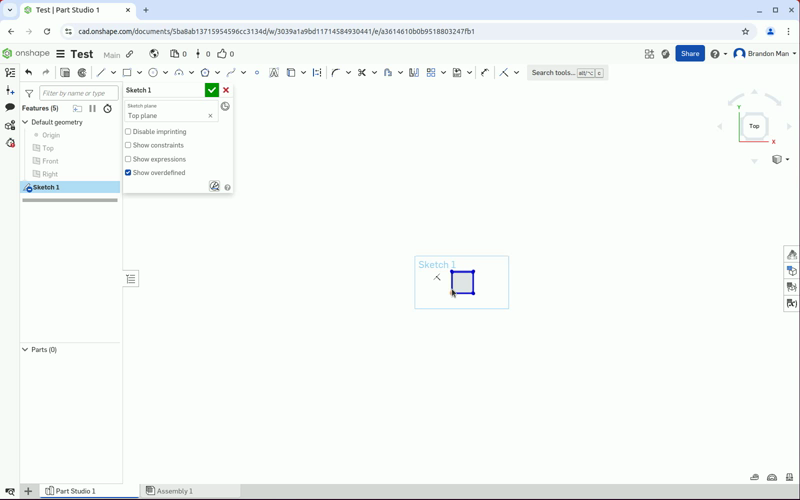
scroll(6)
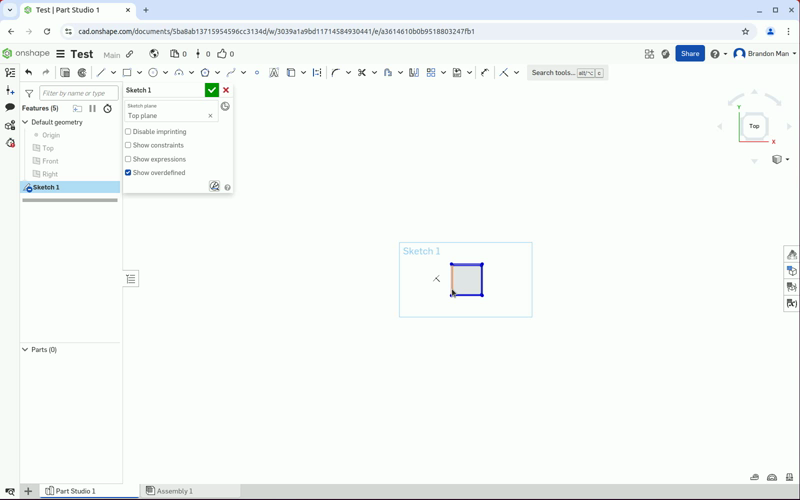
scroll(6)
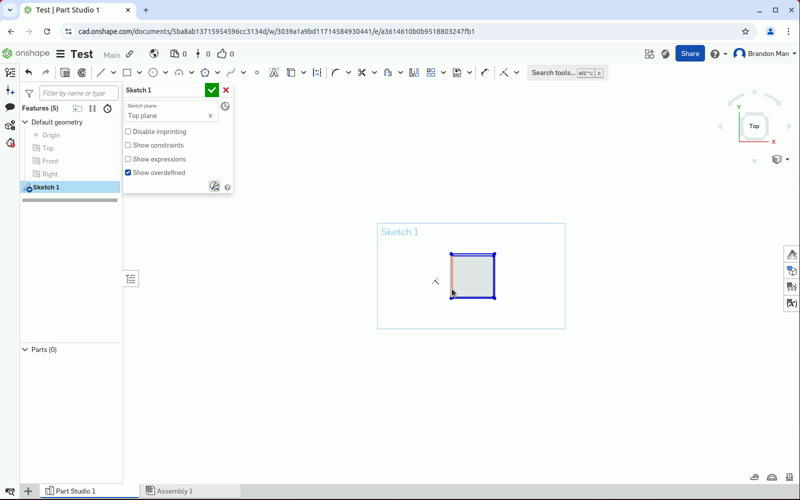
scroll(6)
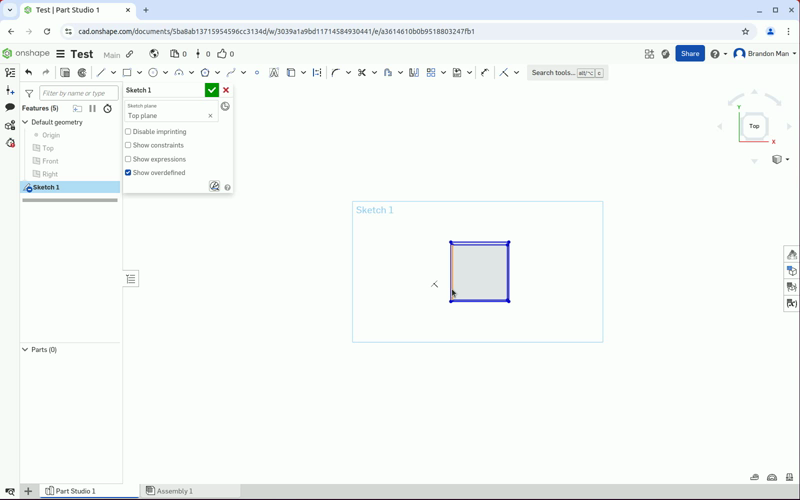
scroll(6)
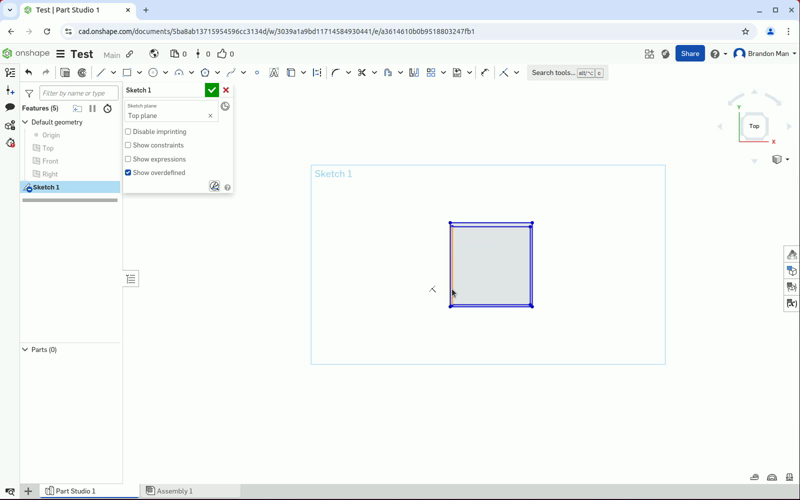
scroll(6)
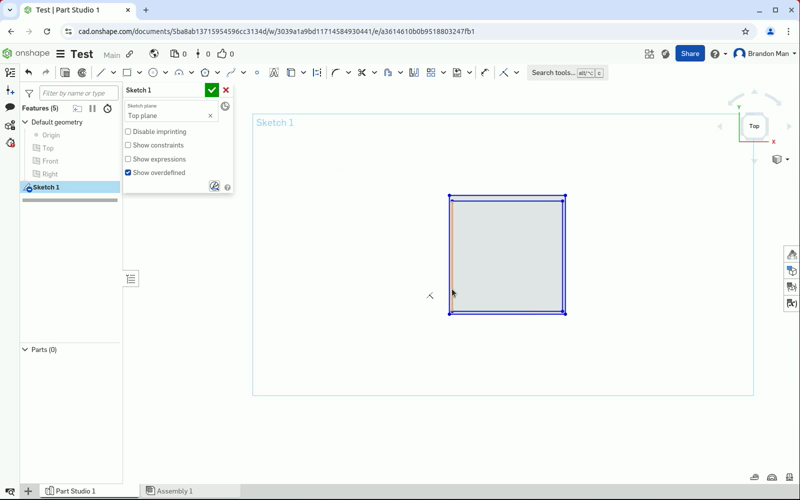
scroll(6)
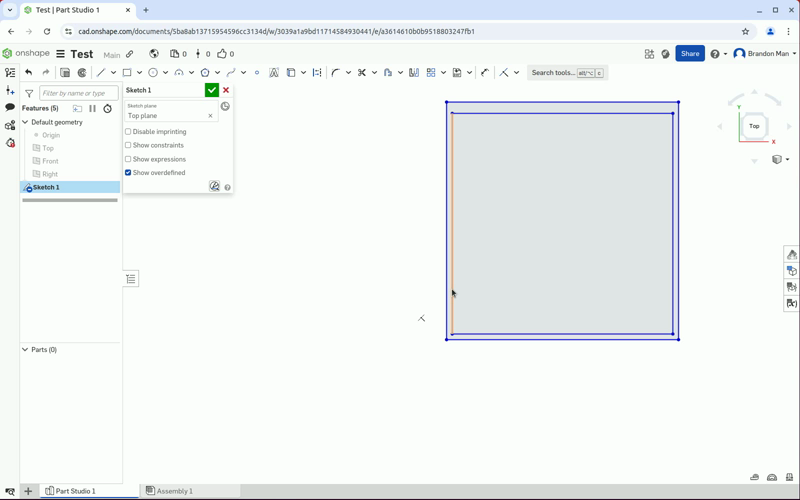
click(452, 288)
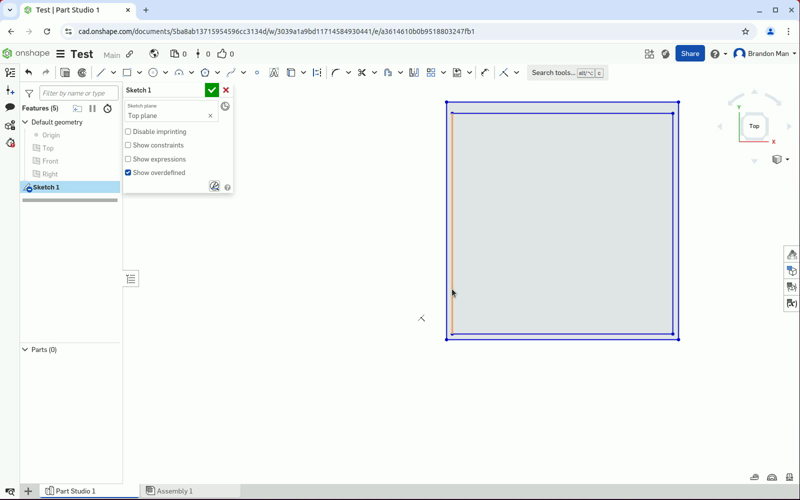
scroll(-6)
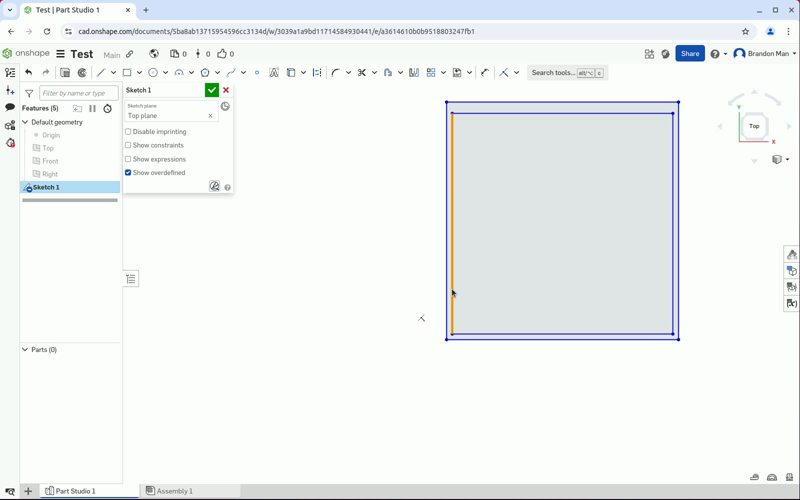
scroll(-6)
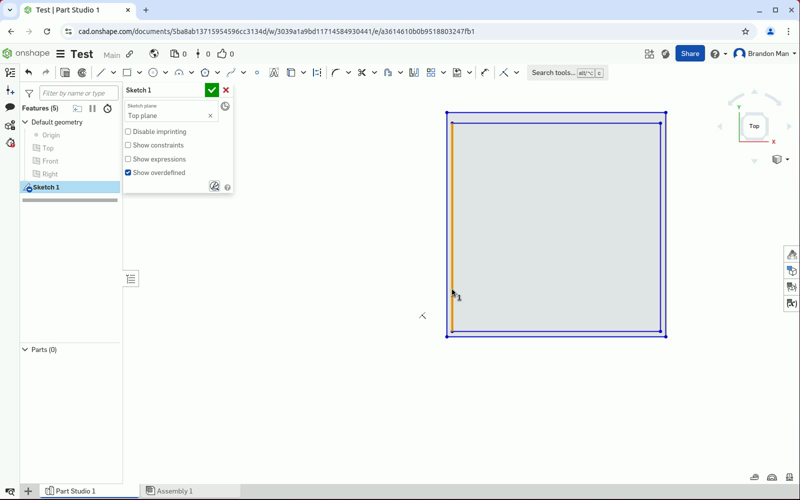
scroll(-6)
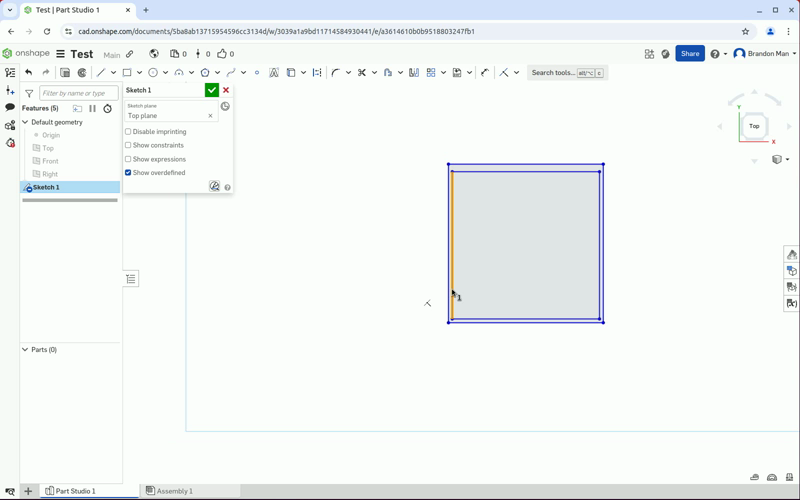
scroll(-6)
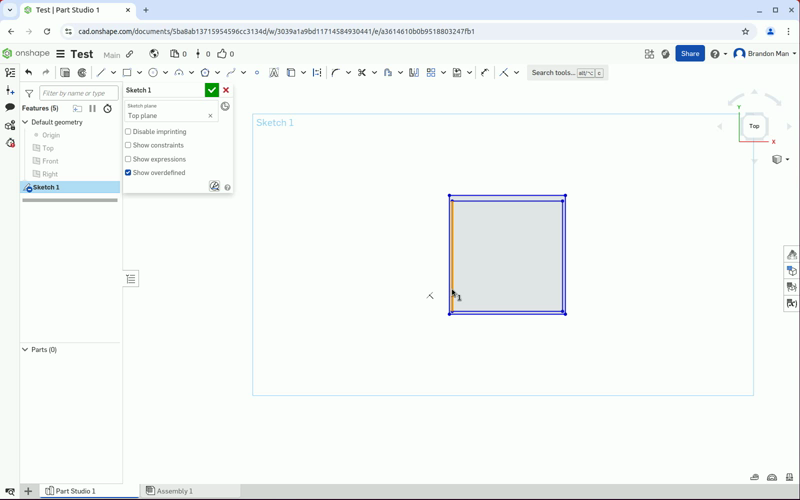
scroll(-6)
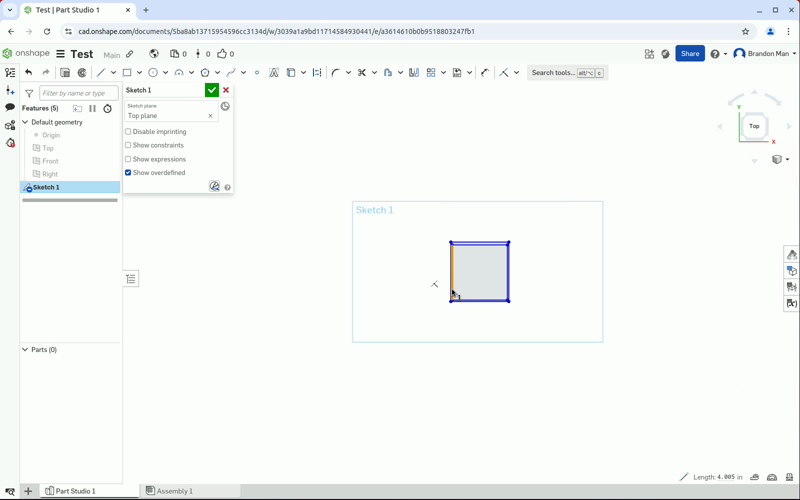
scroll(-6)
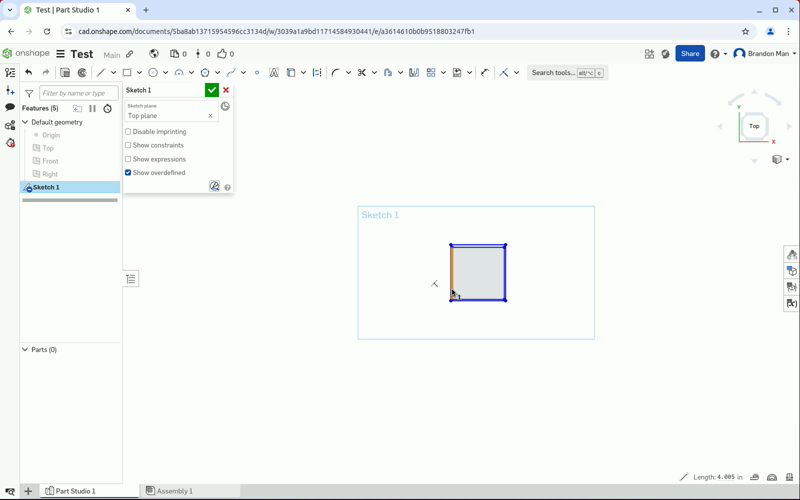
scroll(-6)
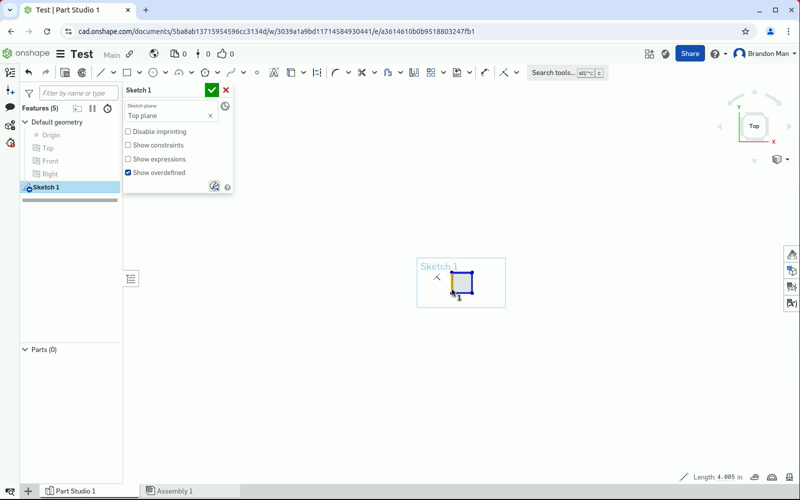
mouse_move(73, 352)
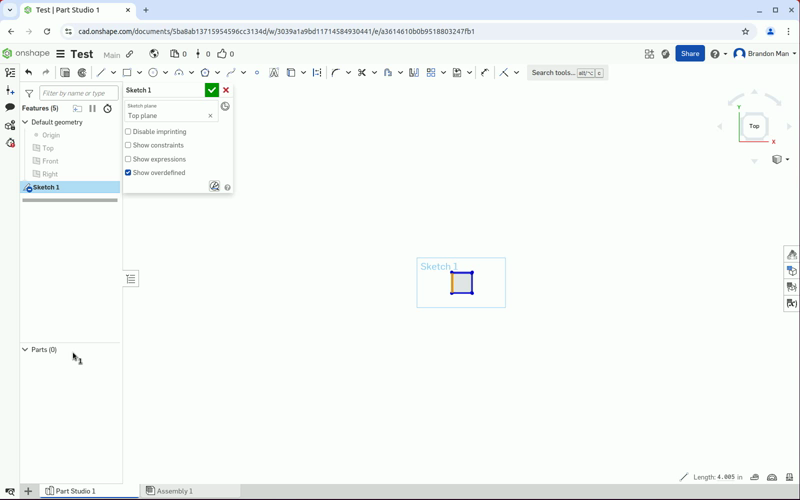
key(shift+y)
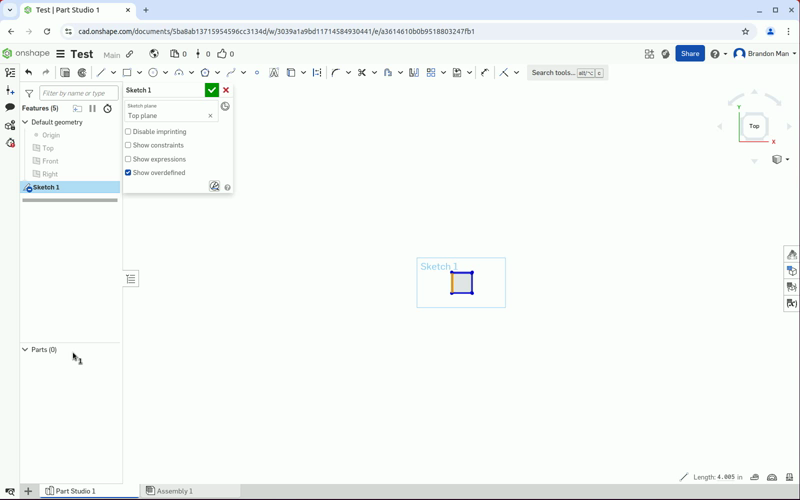
key(shift+e)
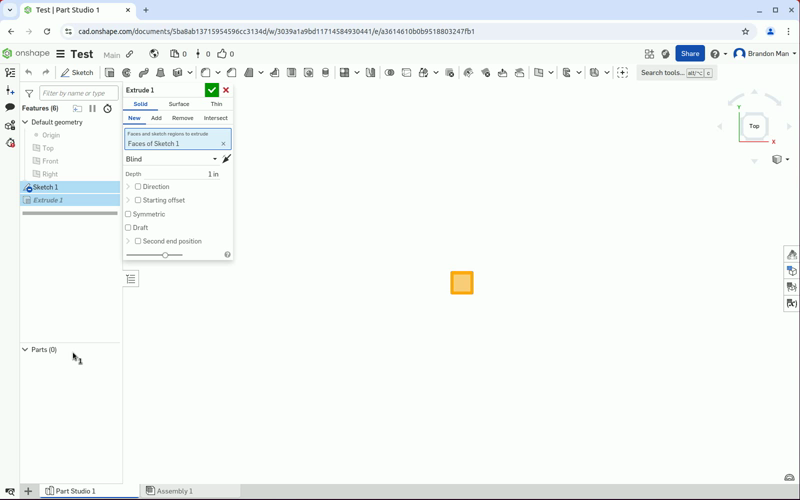
mouse_move(143, 106)
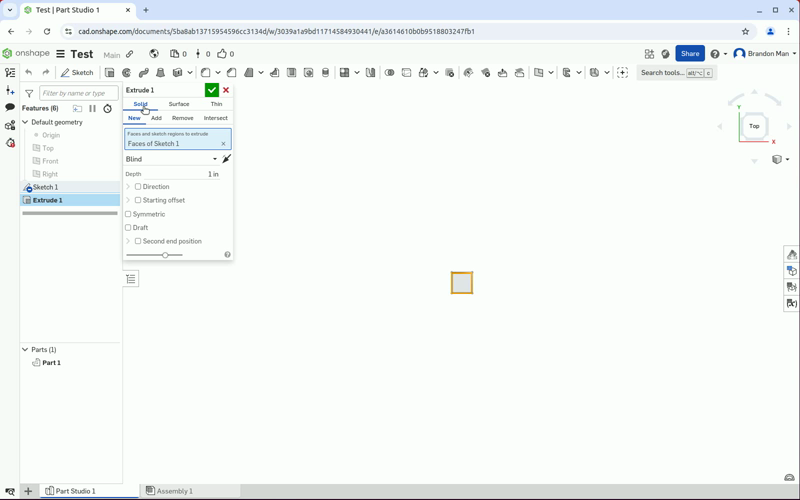
click(143, 106)
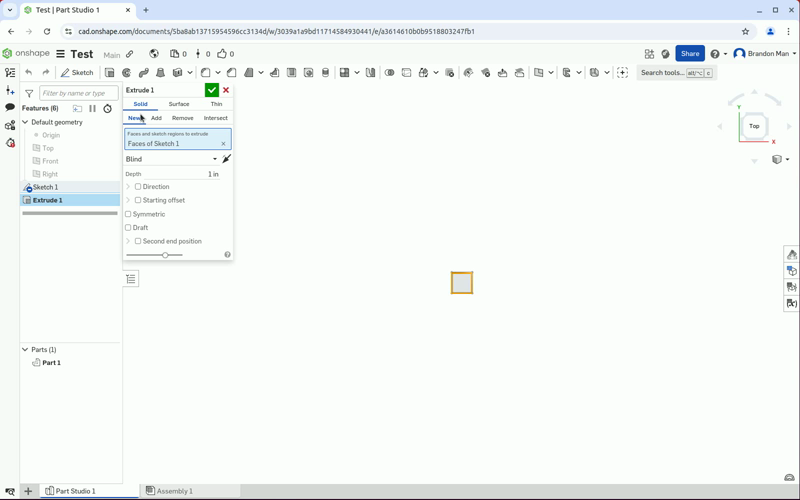
mouse_move(137, 120)
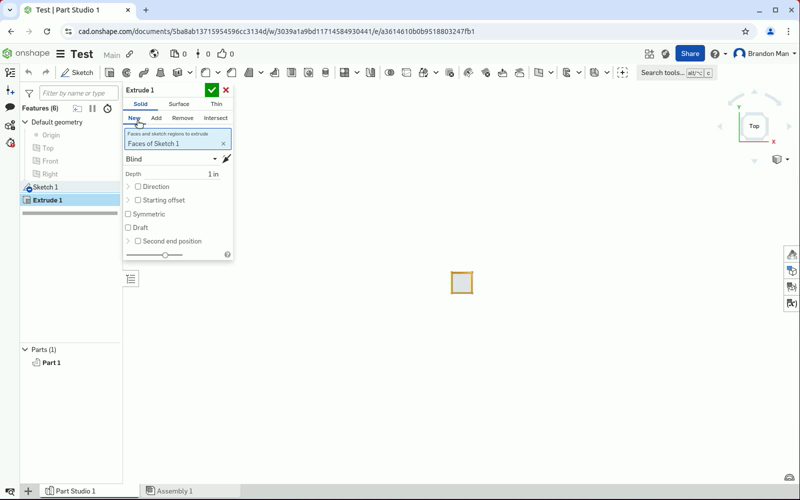
click(137, 120)
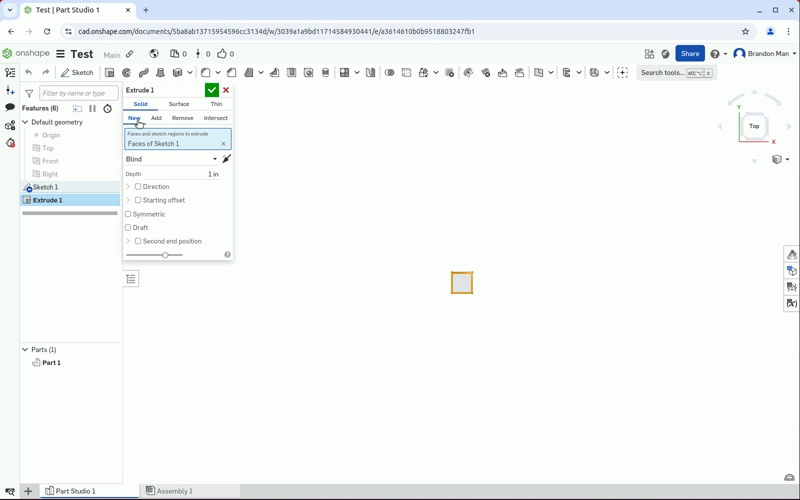
key(tab, 4)
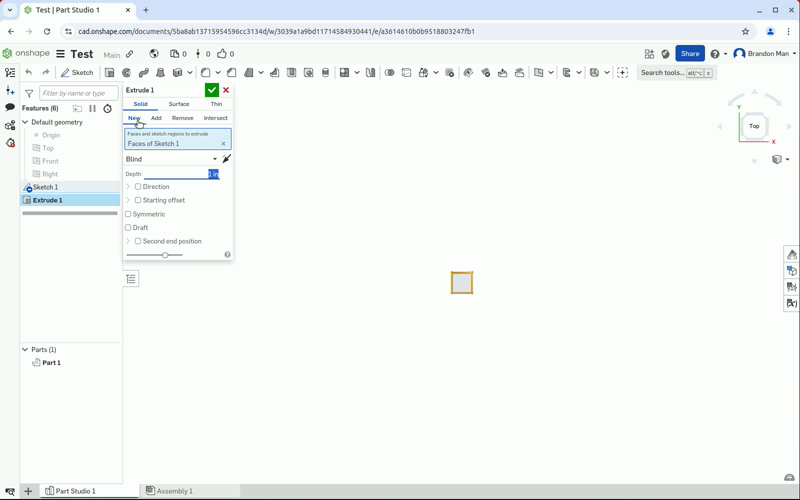
text(23.108)
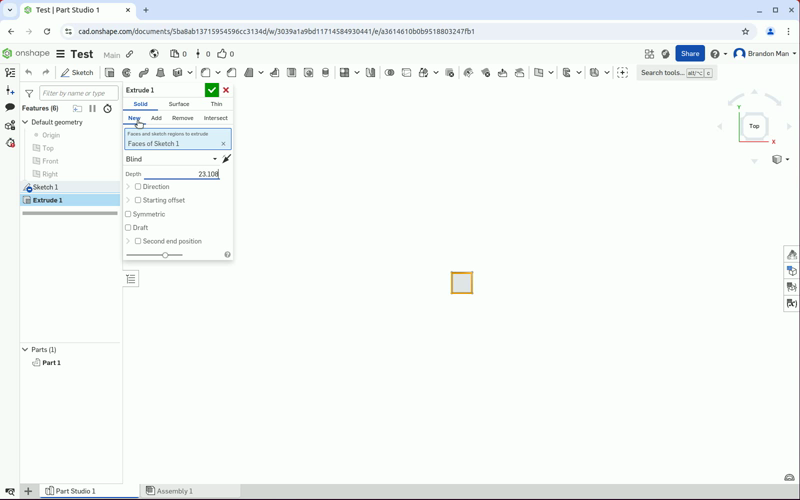
key(enter)
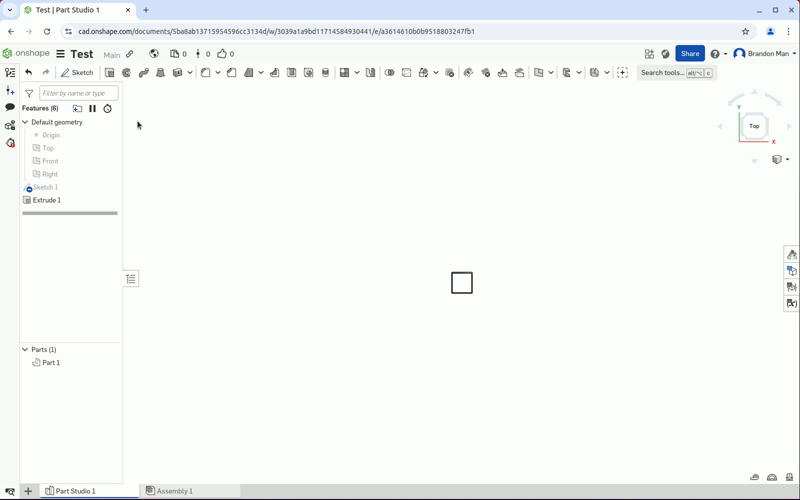
key(shift+h)
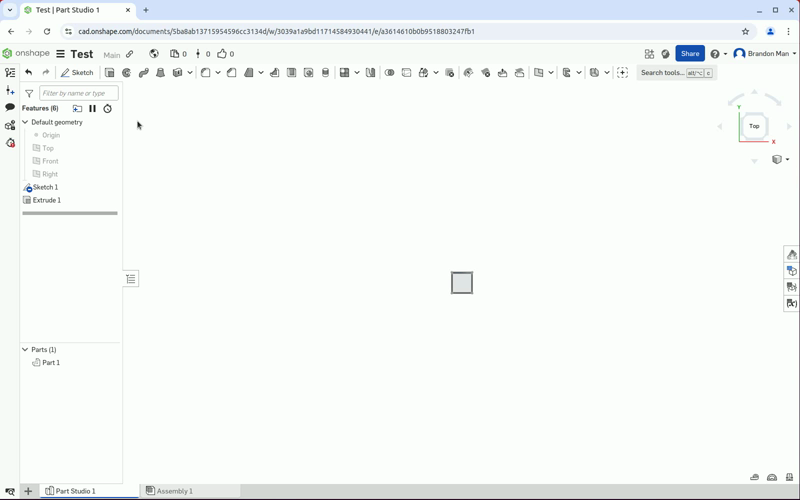
key(shift+h)
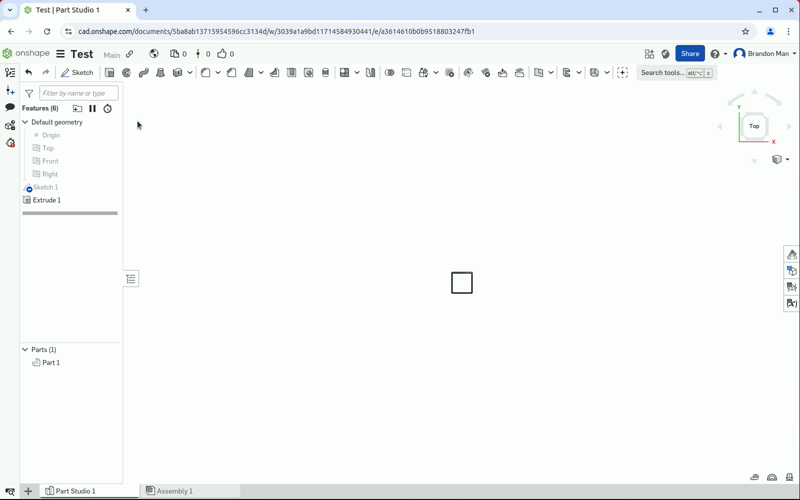
mouse_move(73, 189)
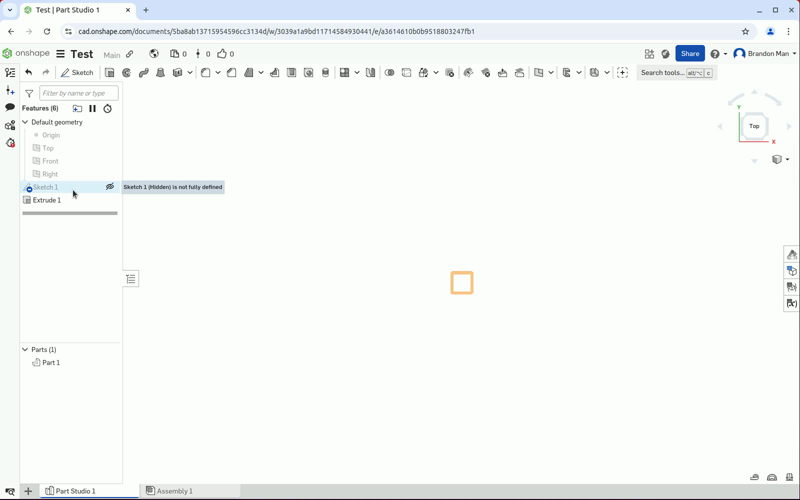
click(73, 189)
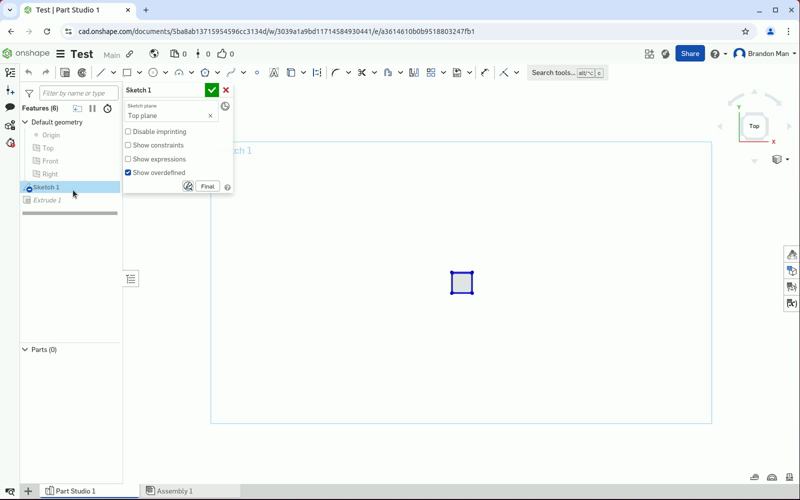
mouse_move(229, 92)
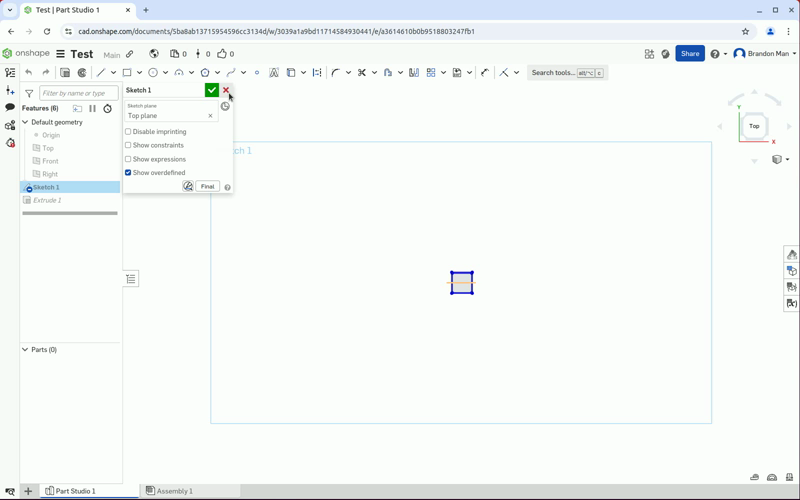
click(229, 92)
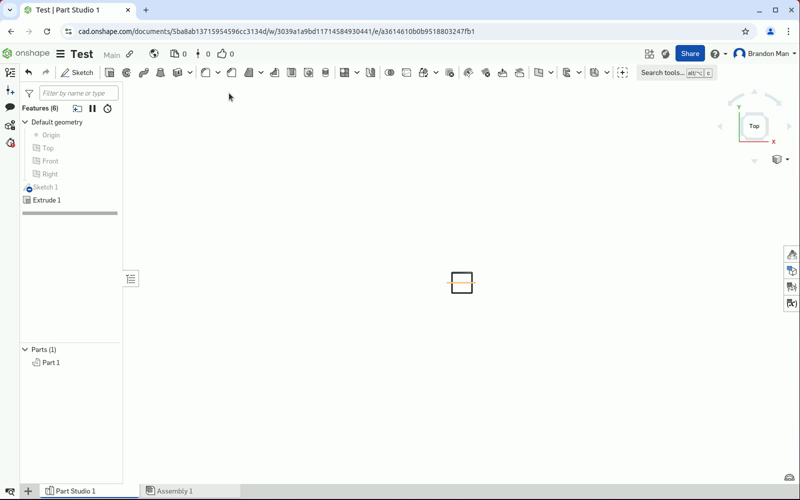
mouse_move(73, 352)
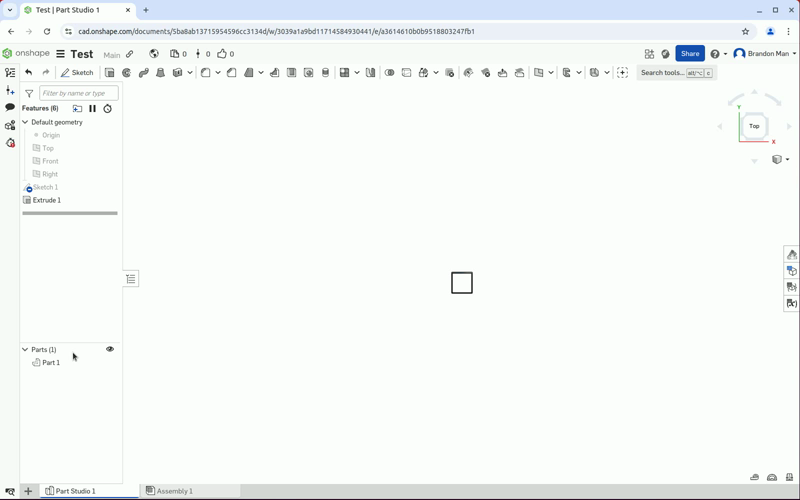
key(y)
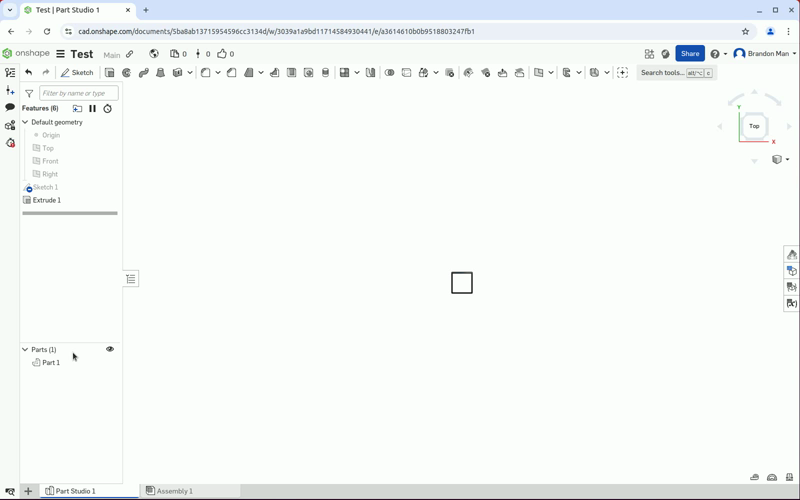
key(shift+p)
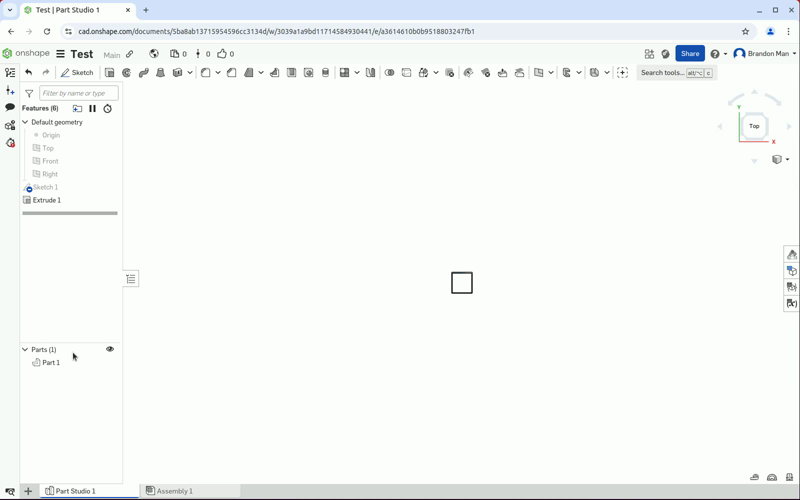
key(space)
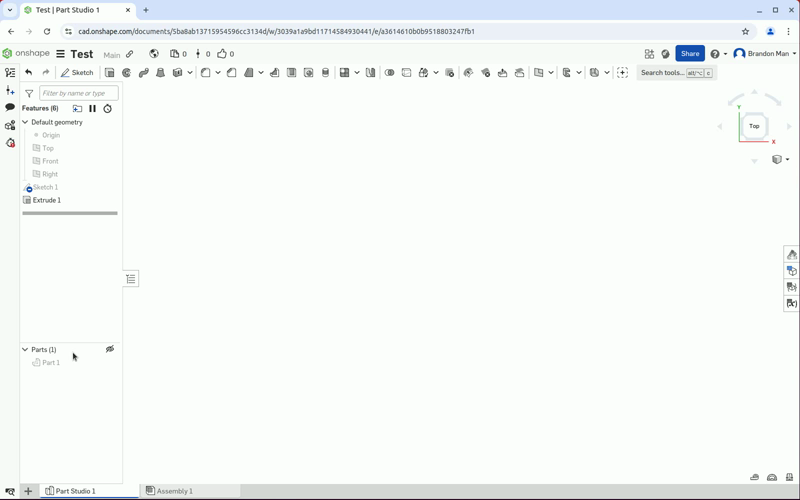
key_down(shift)
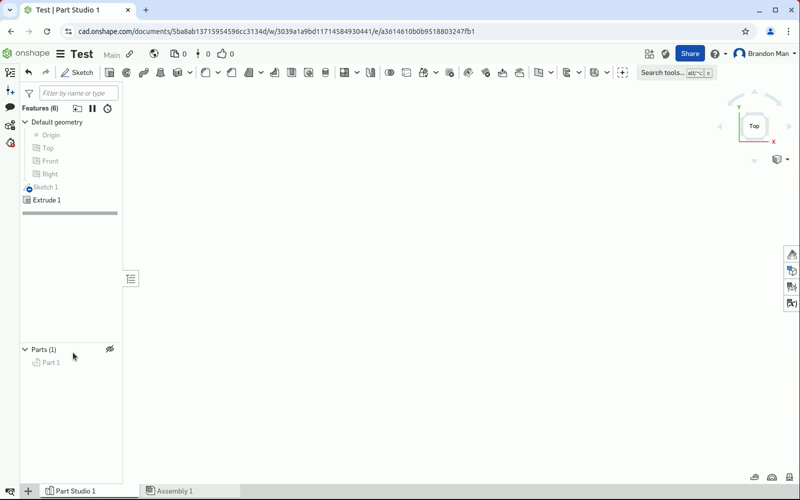
key(up)
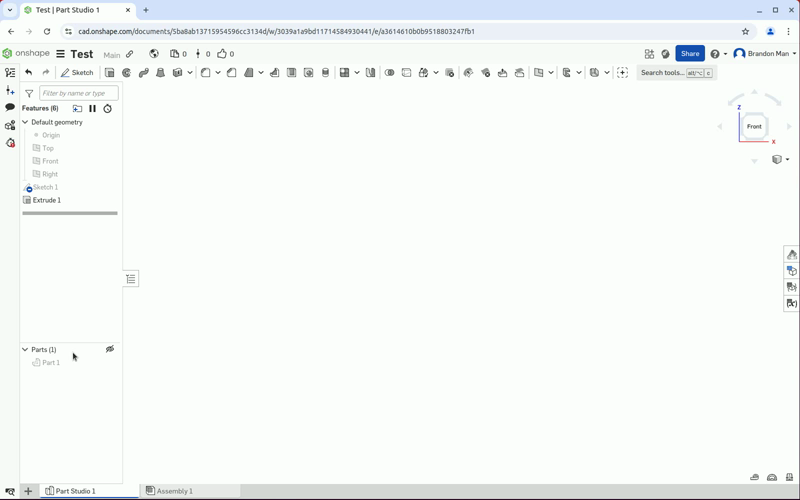
key_up(shift)
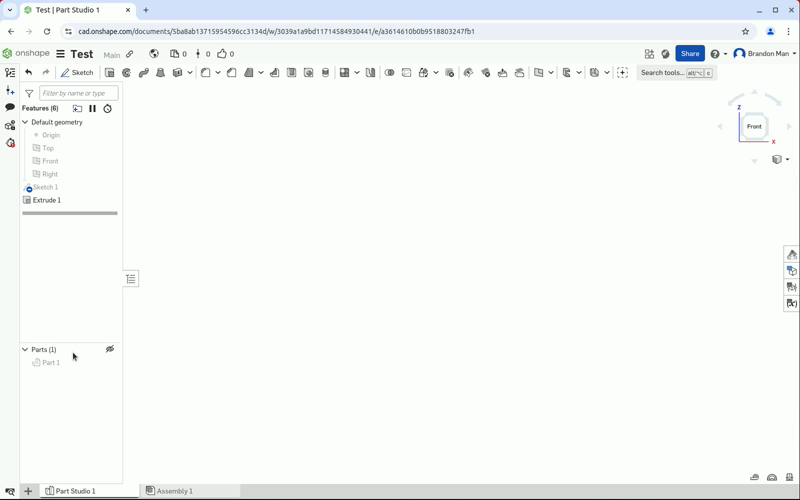
key(space)
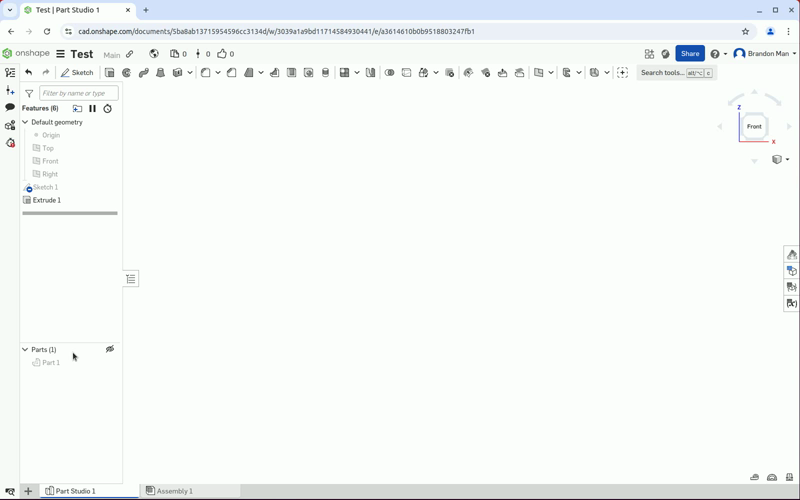
key_down(shift)
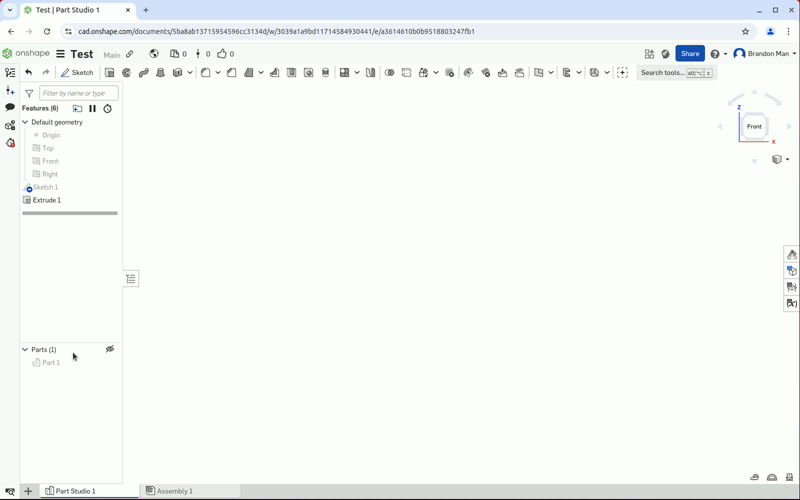
key(left)
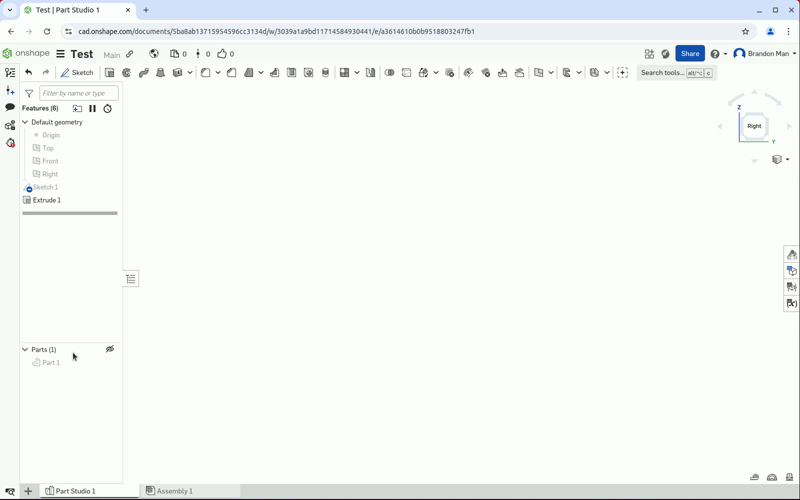
key_up(shift)
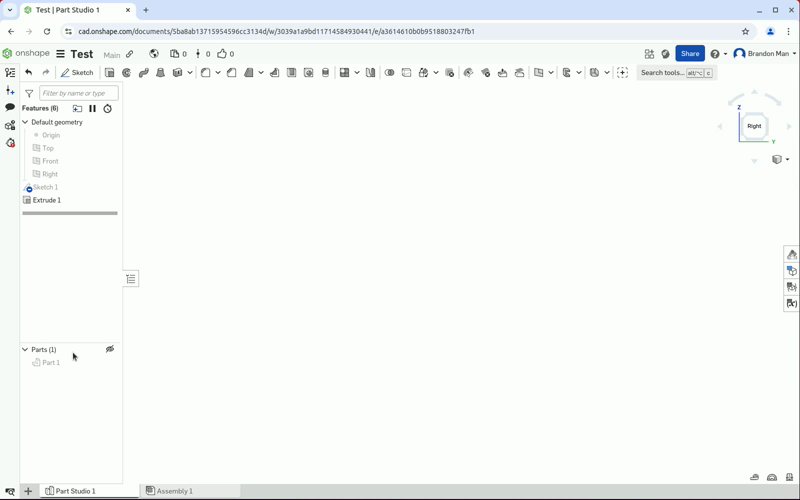
mouse_move(73, 352)
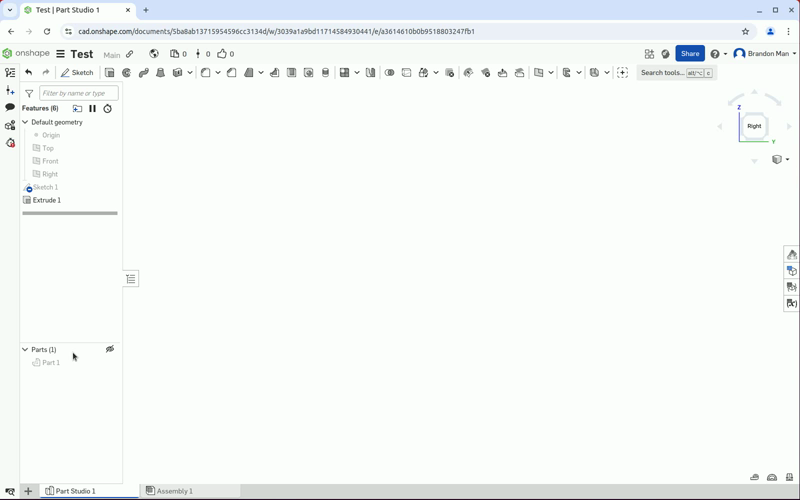
key(shift+y)
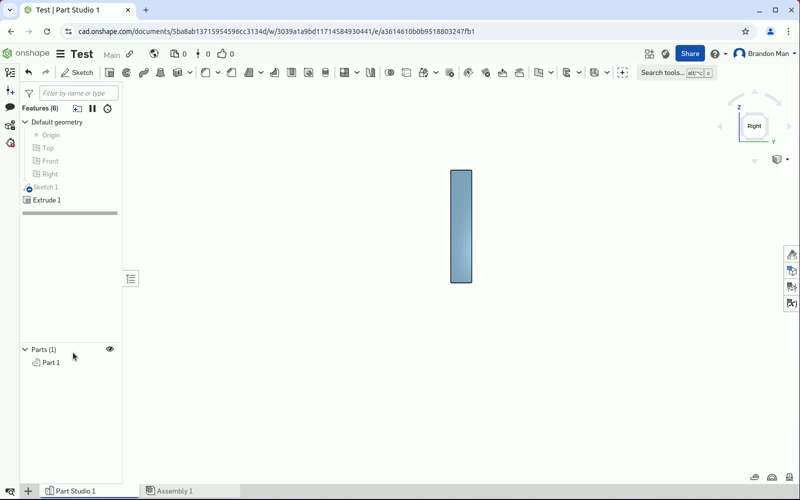
mouse_move(541, 75)
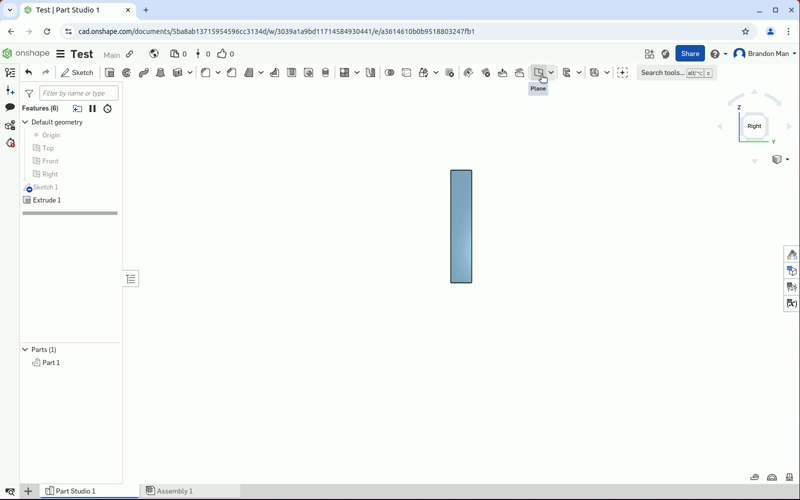
click(541, 75)
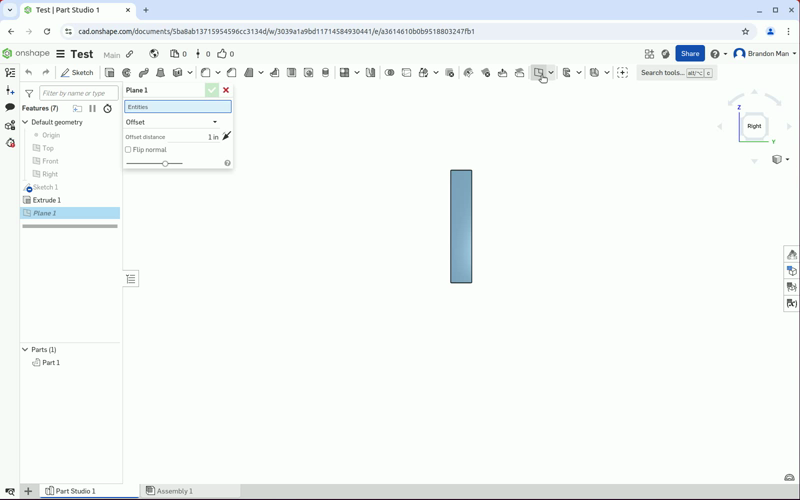
mouse_move(73, 176)
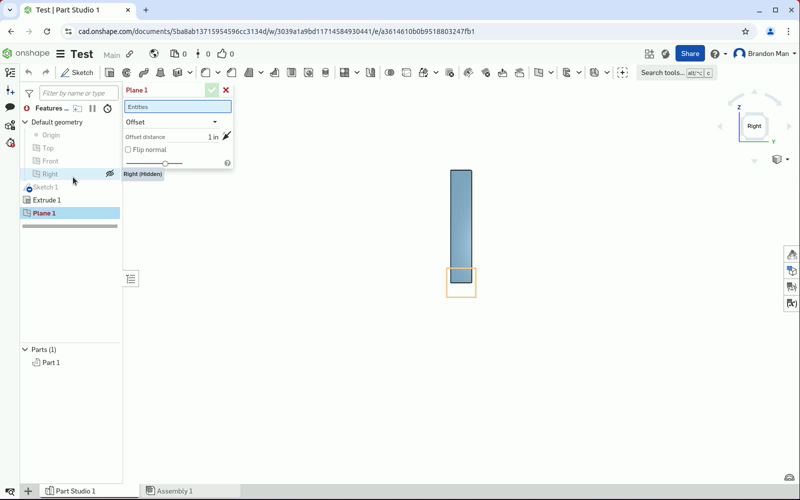
click(73, 176)
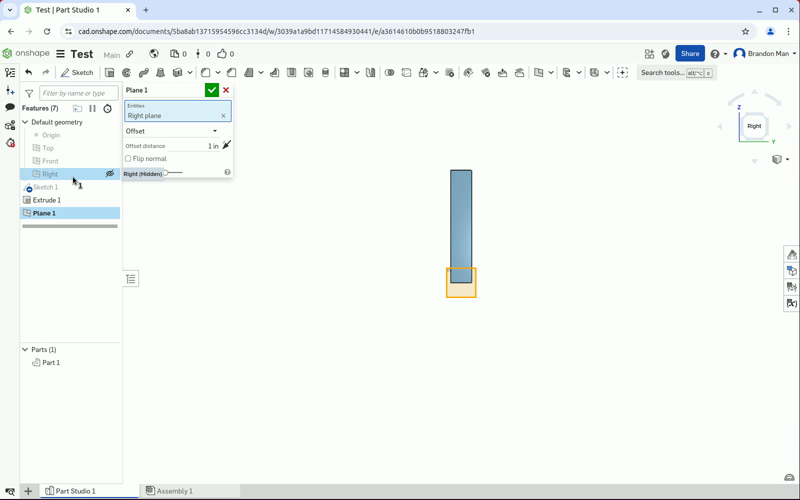
key(tab, 2)
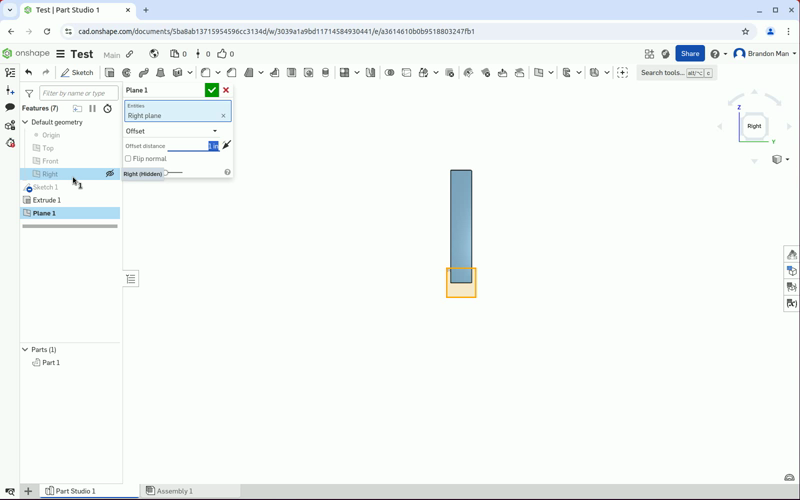
text(2.157)
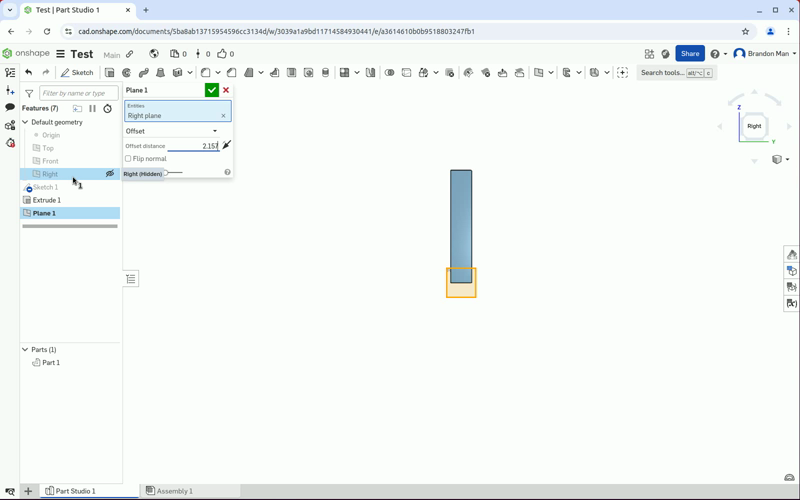
key(enter, 2)
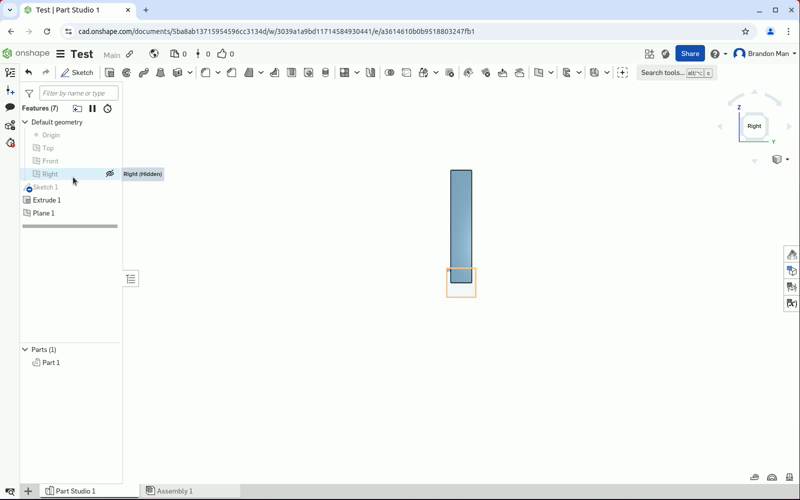
key(shift+s)
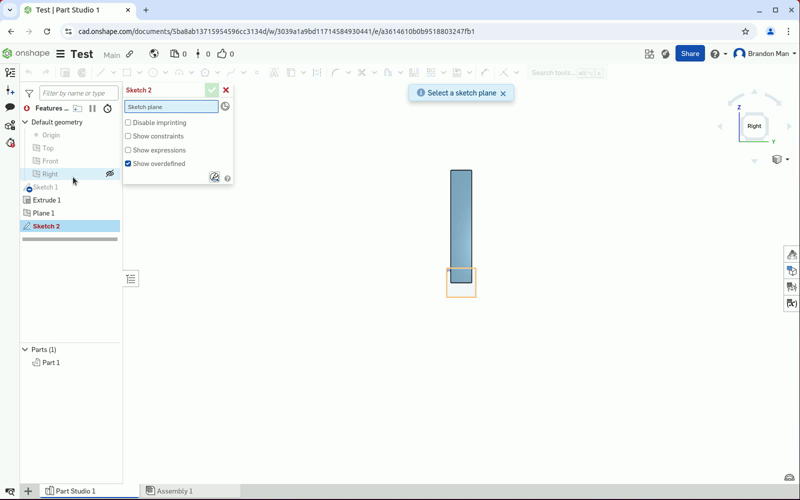
mouse_move(73, 215)
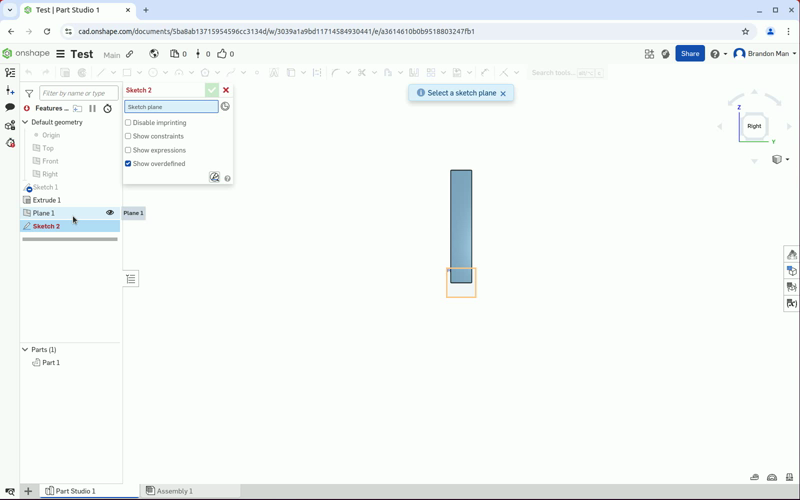
click(73, 215)
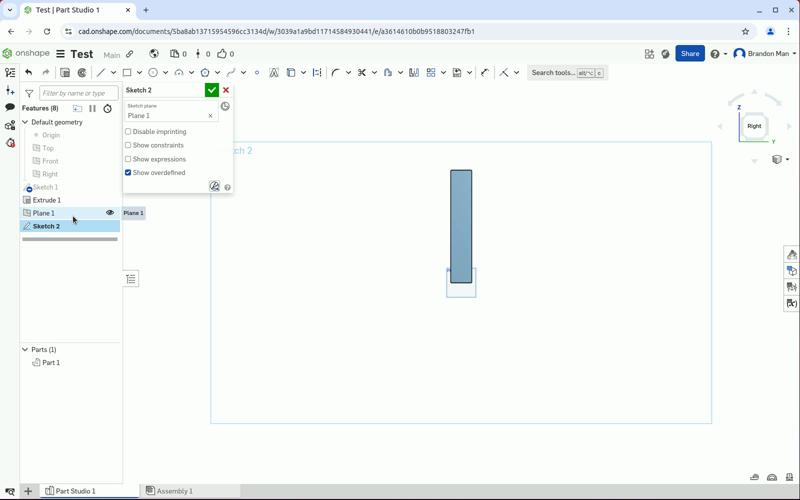
mouse_move(73, 352)
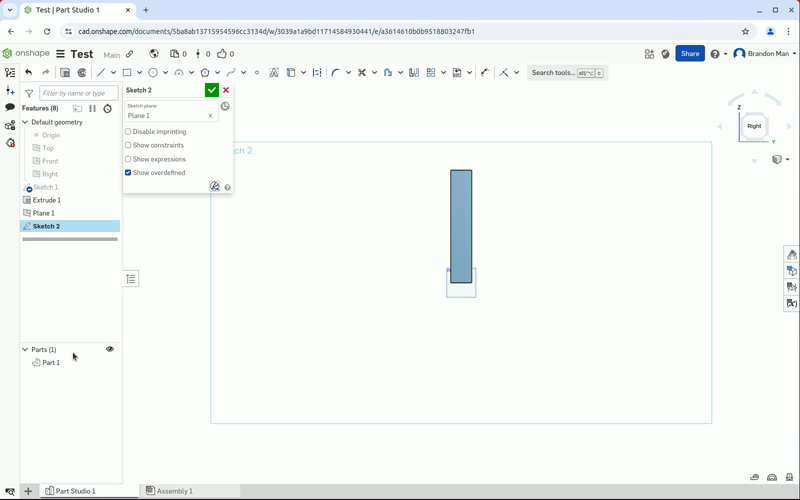
key(y)
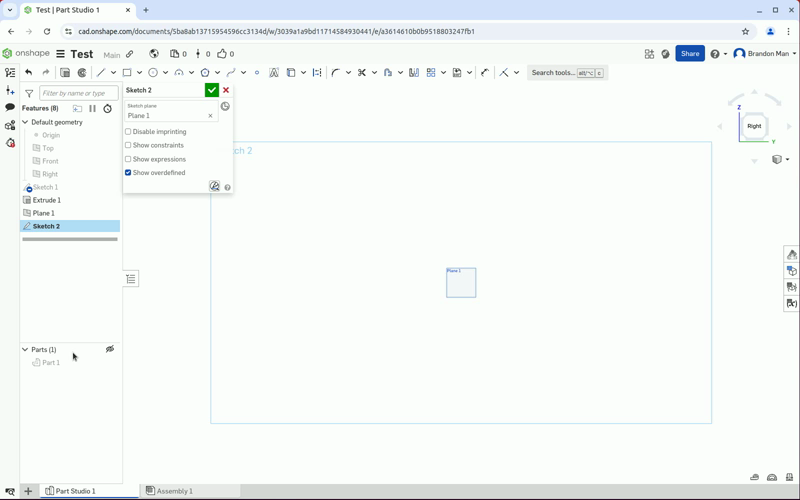
key(c)
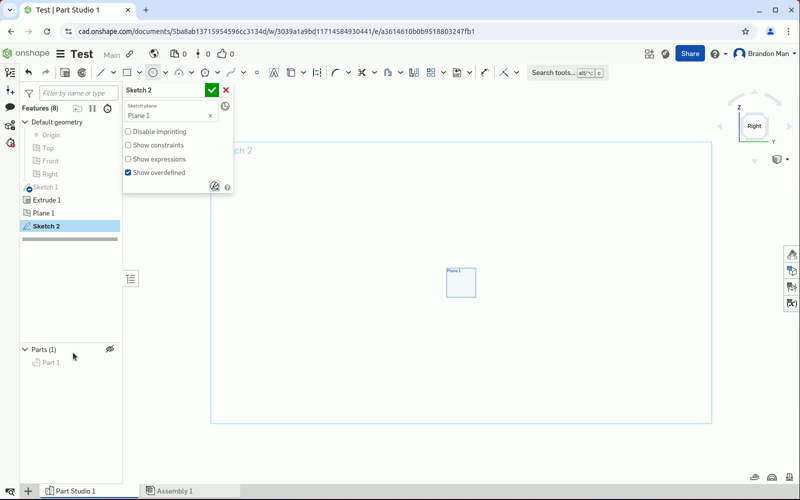
key_down(shift)
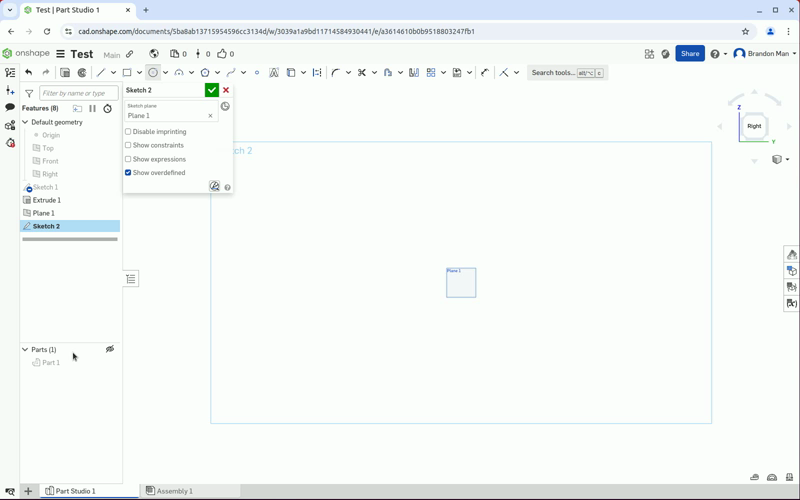
mouse_move(460, 270)
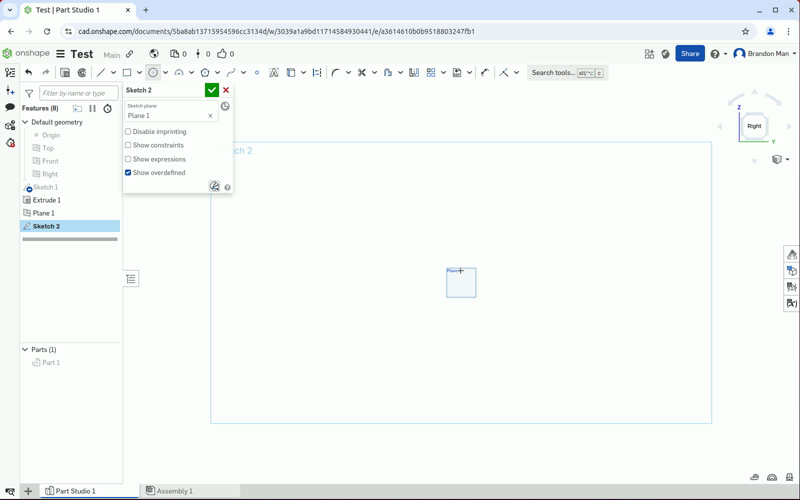
click(460, 270)
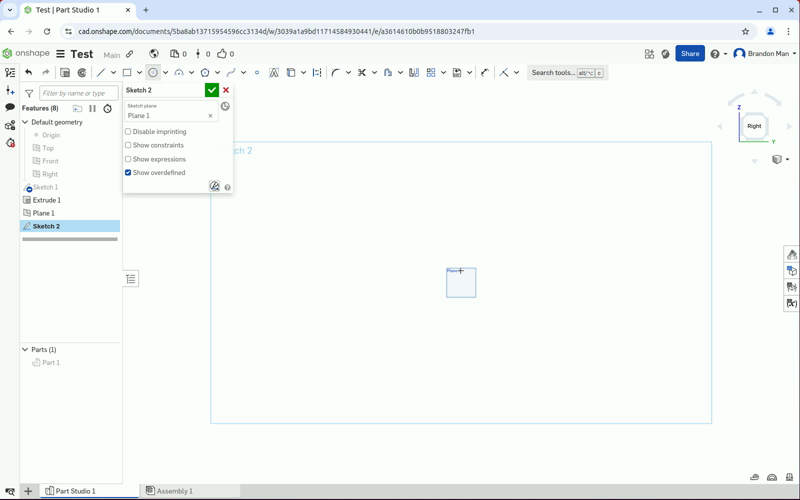
key_up(shift)
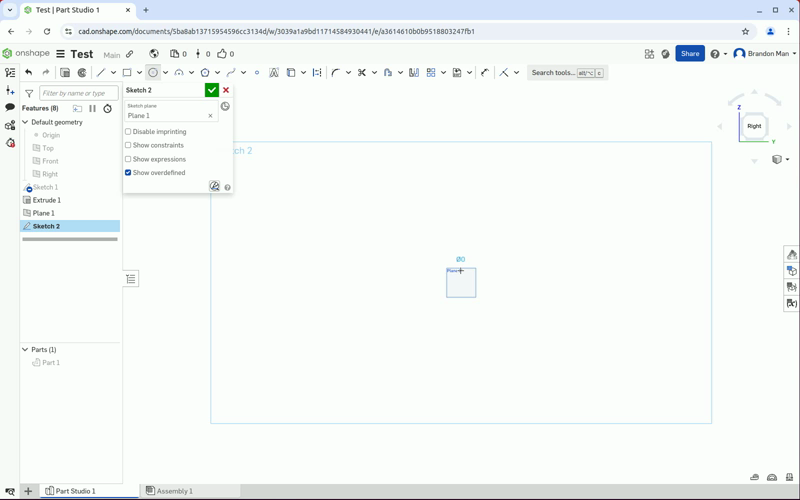
mouse_move(463, 270)
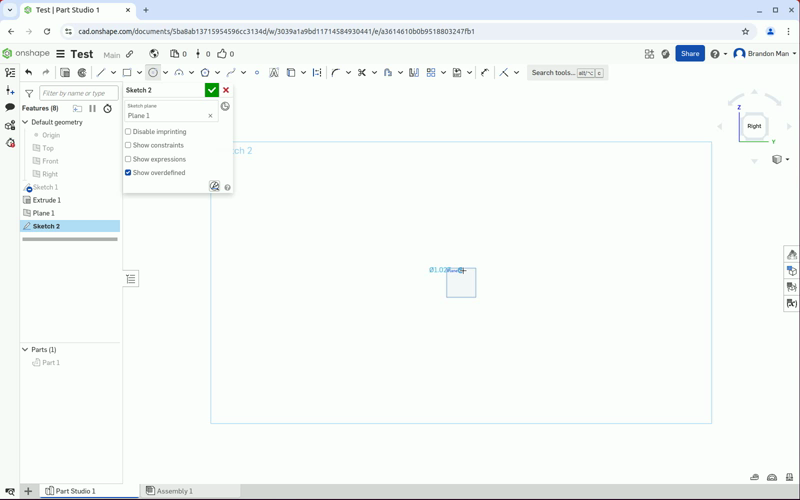
scroll(6)
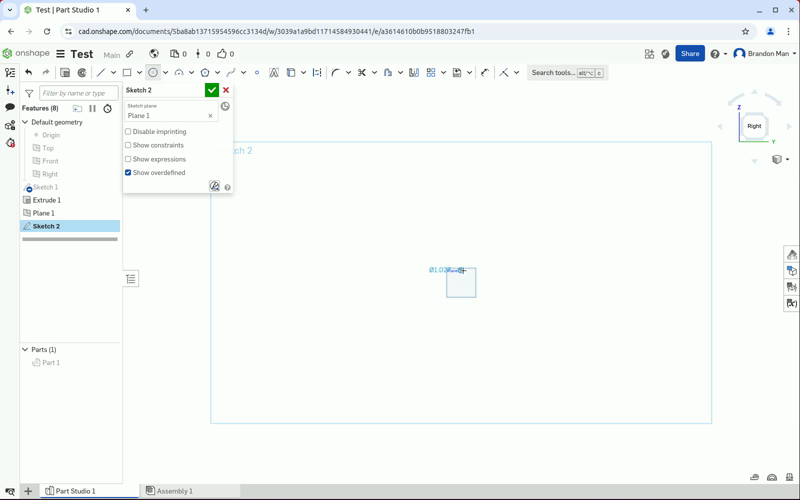
scroll(6)
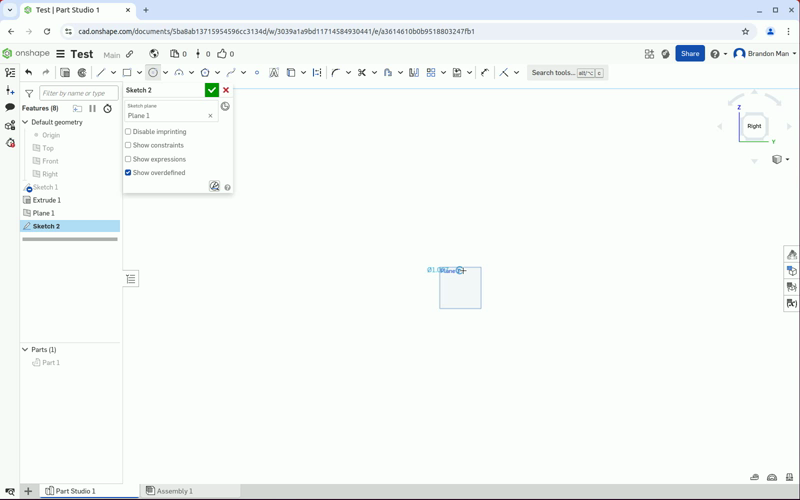
scroll(6)
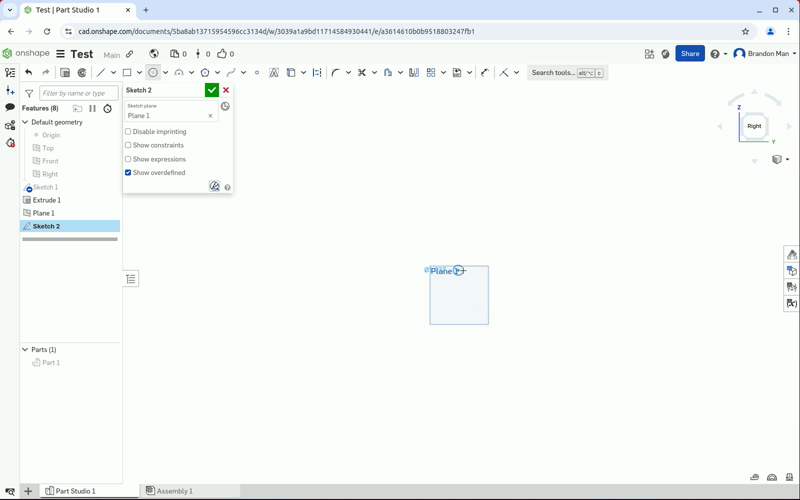
scroll(6)
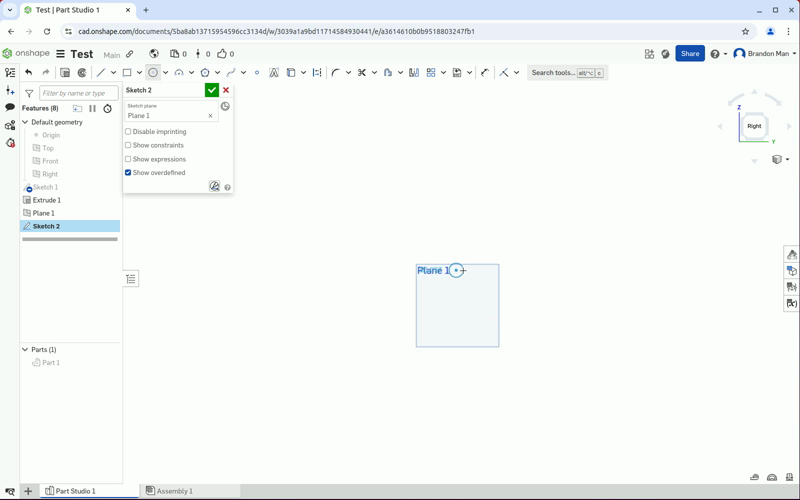
scroll(6)
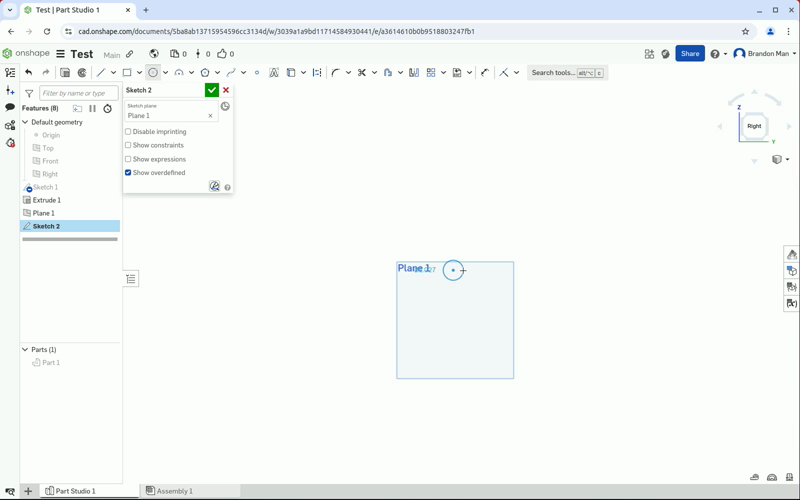
scroll(6)
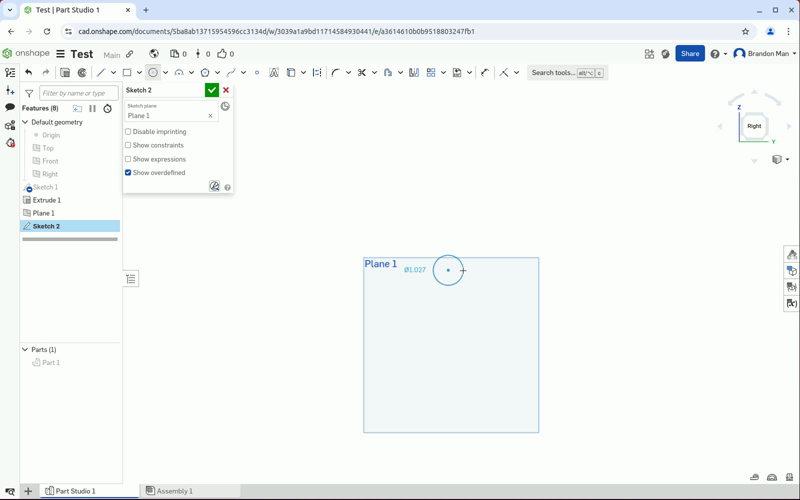
scroll(6)
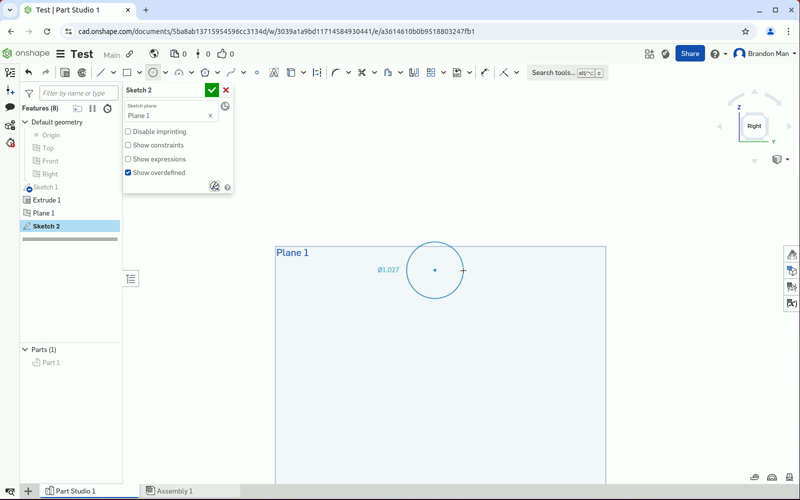
click(463, 270)
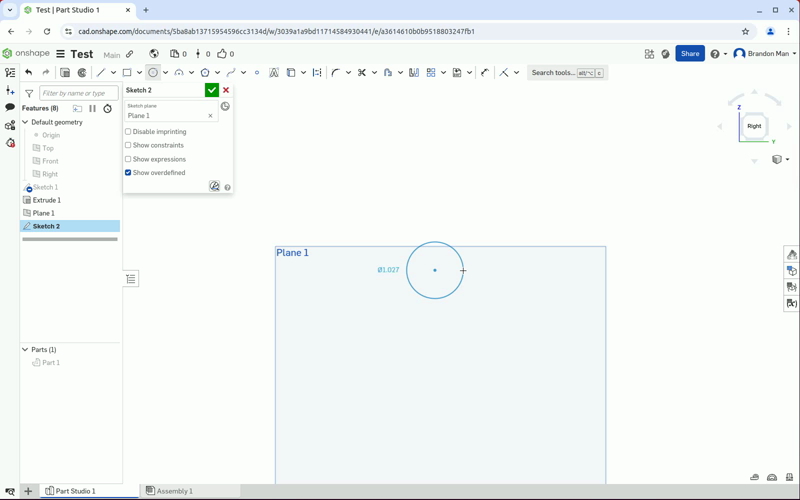
scroll(-6)
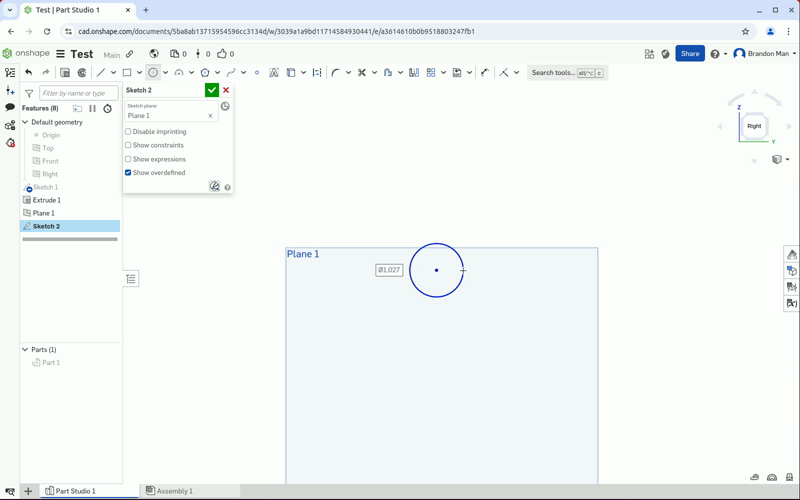
scroll(-6)
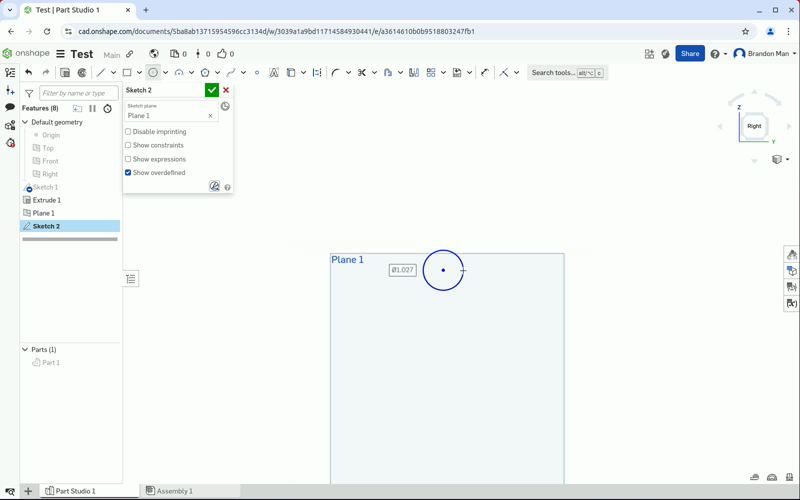
scroll(-6)
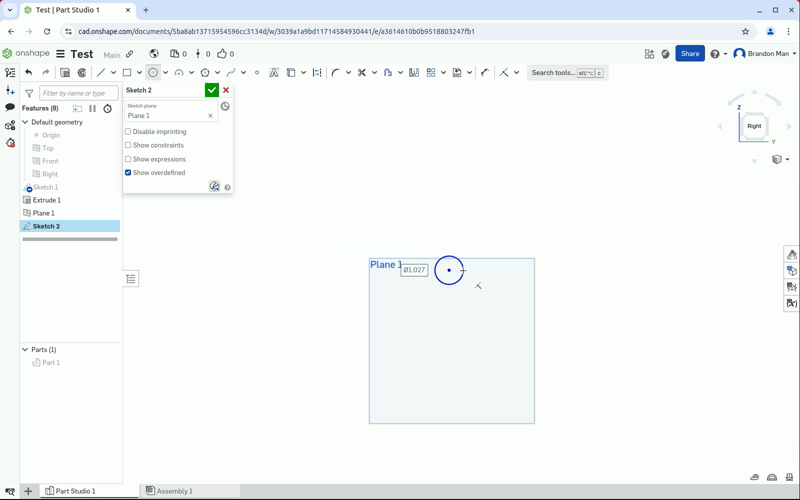
scroll(-6)
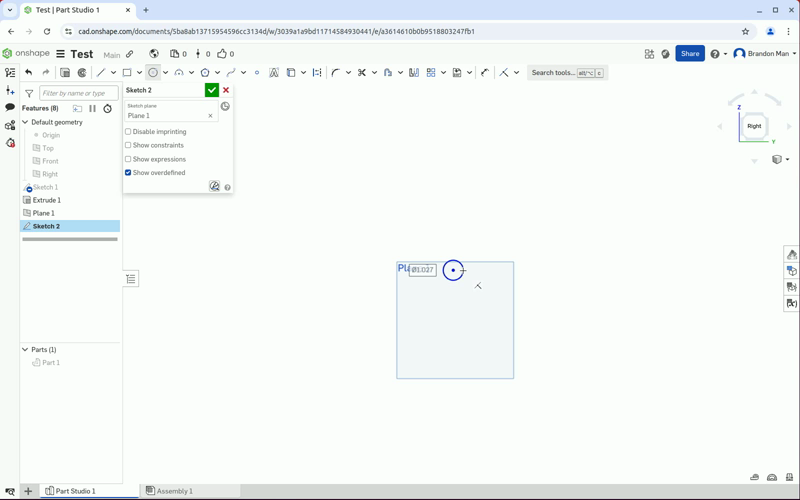
scroll(-6)
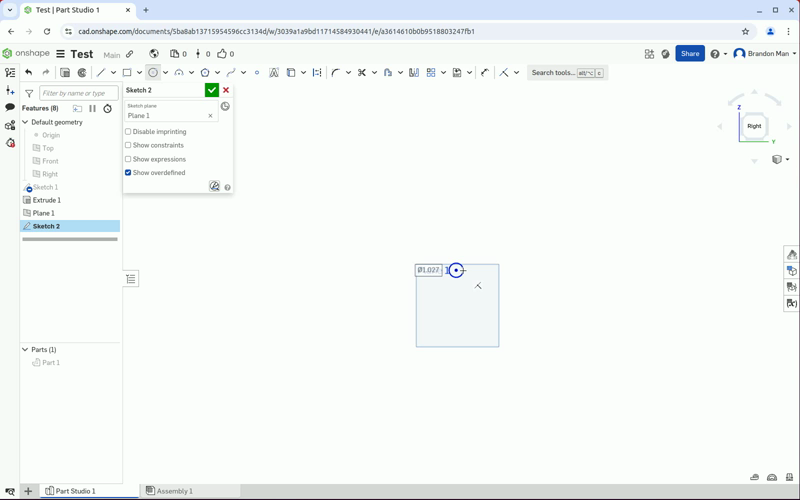
scroll(-6)
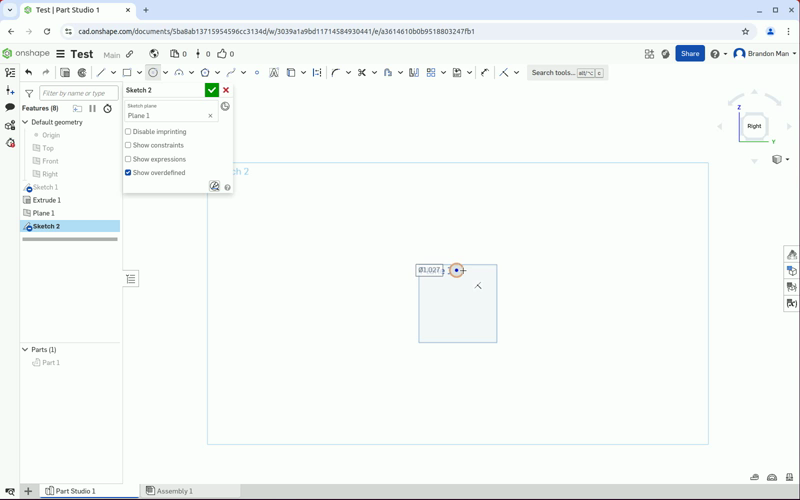
scroll(-6)
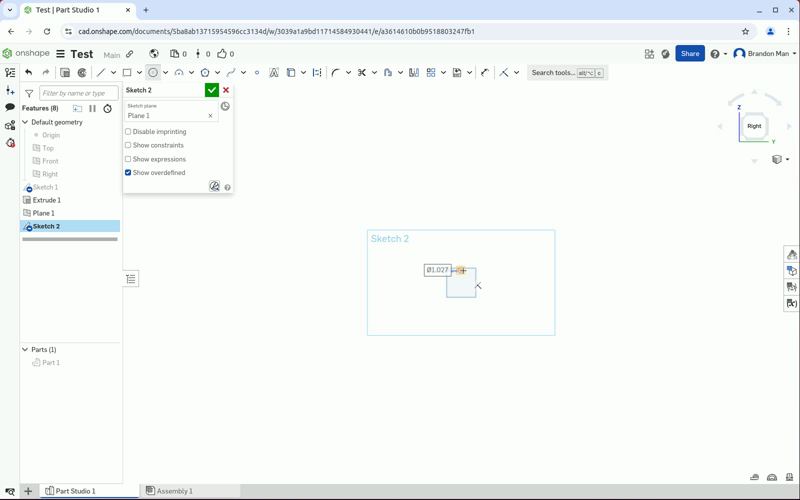
key(esc)
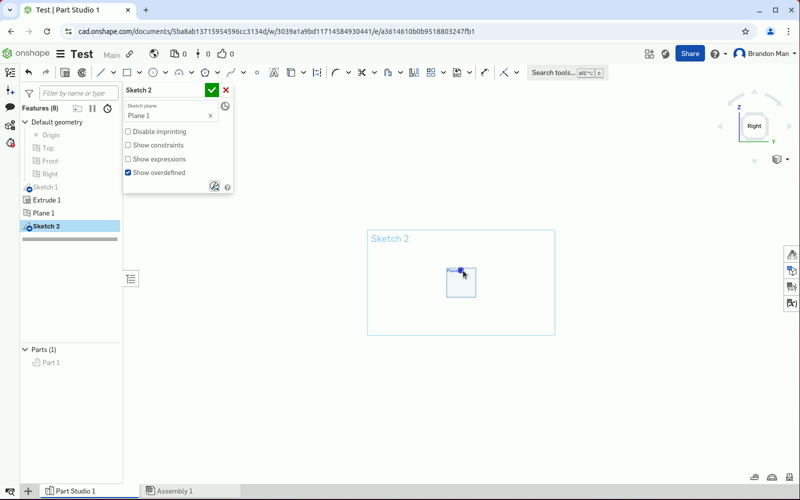
mouse_move(460, 270)
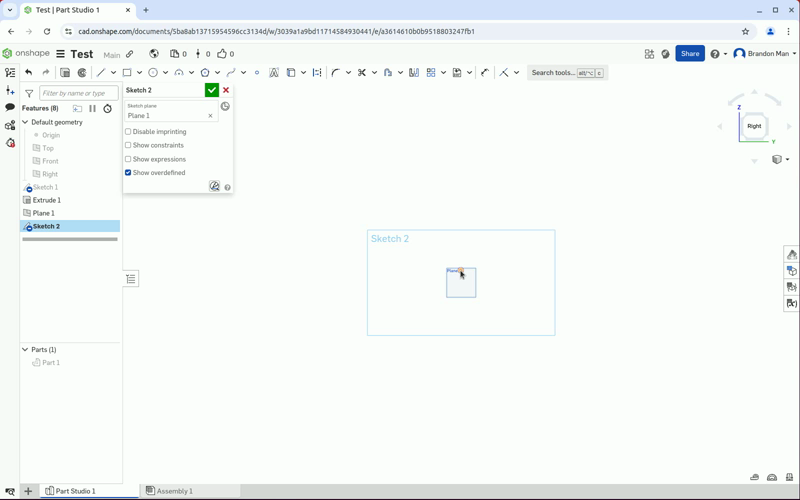
scroll(6)
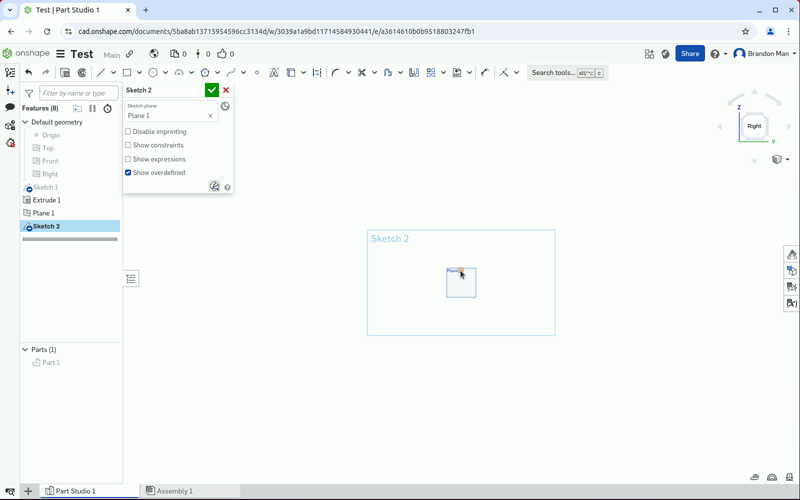
scroll(6)
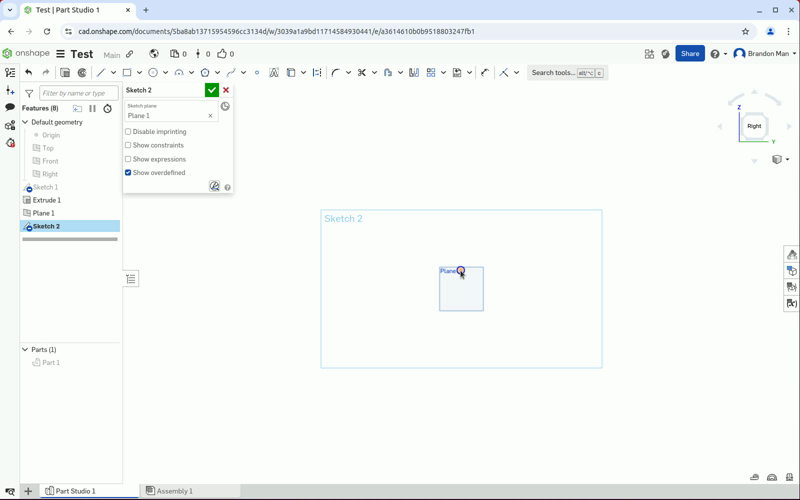
scroll(6)
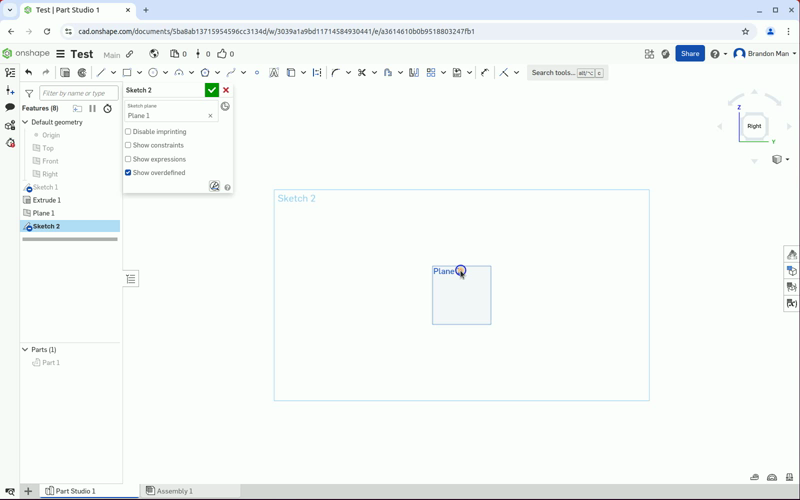
scroll(6)
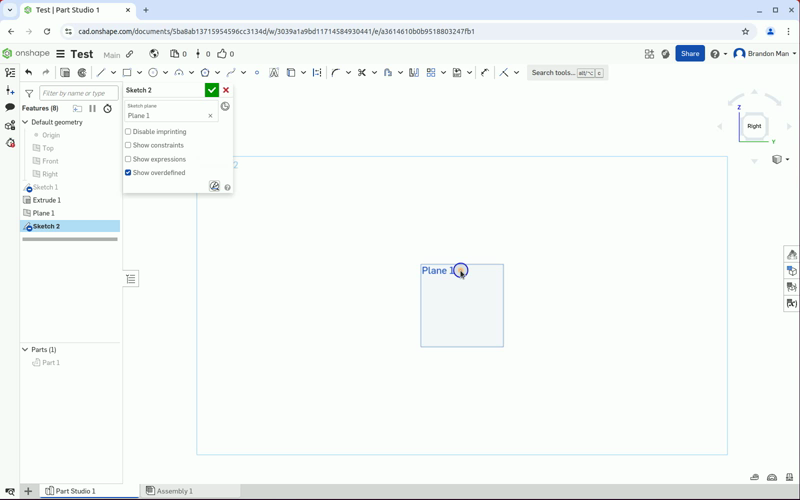
scroll(6)
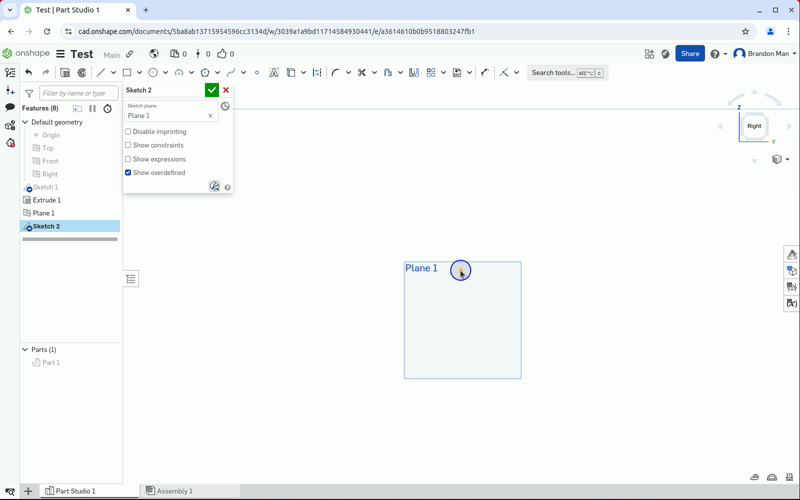
scroll(6)
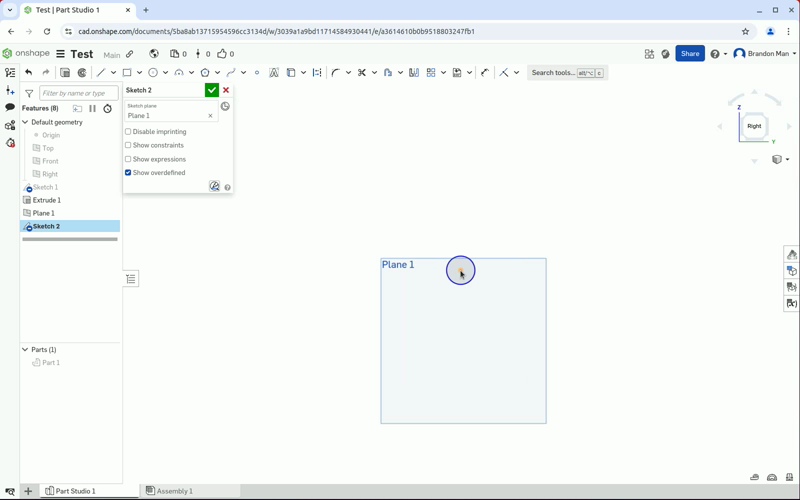
scroll(6)
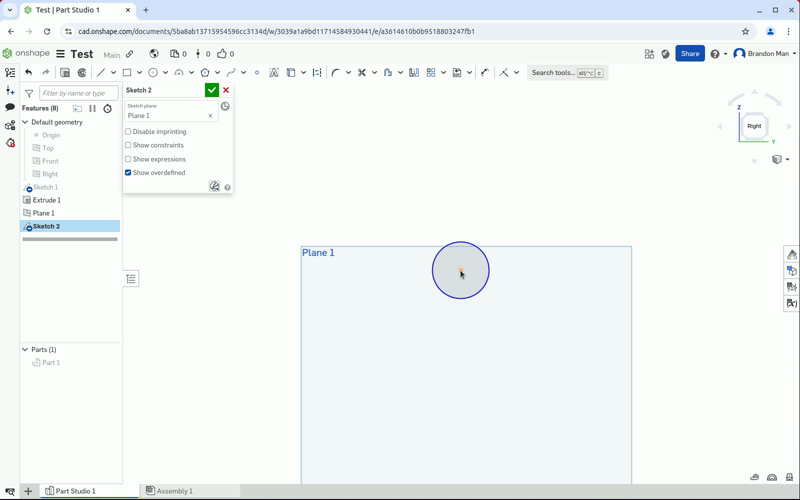
click(460, 270)
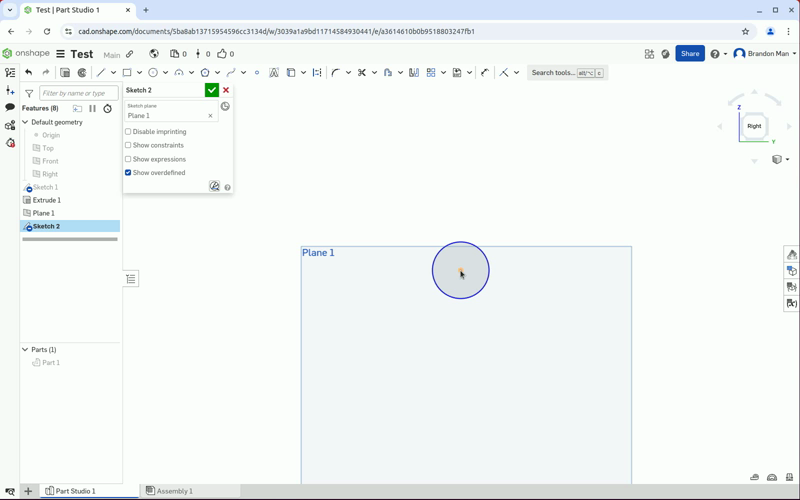
scroll(-6)
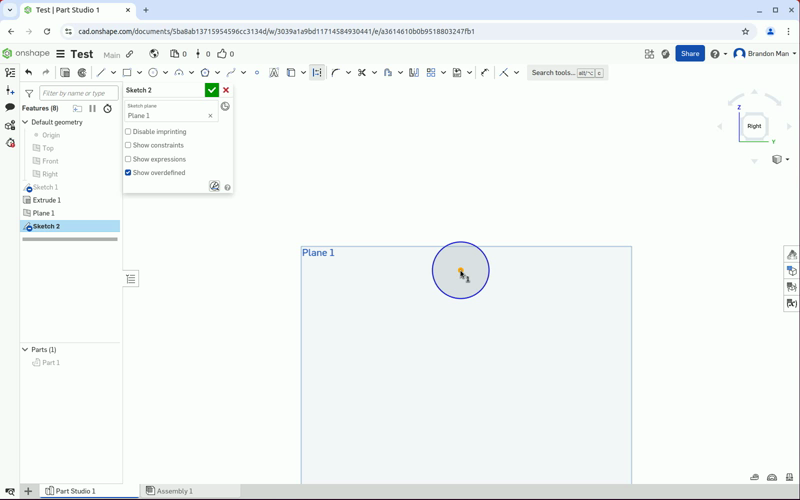
scroll(-6)
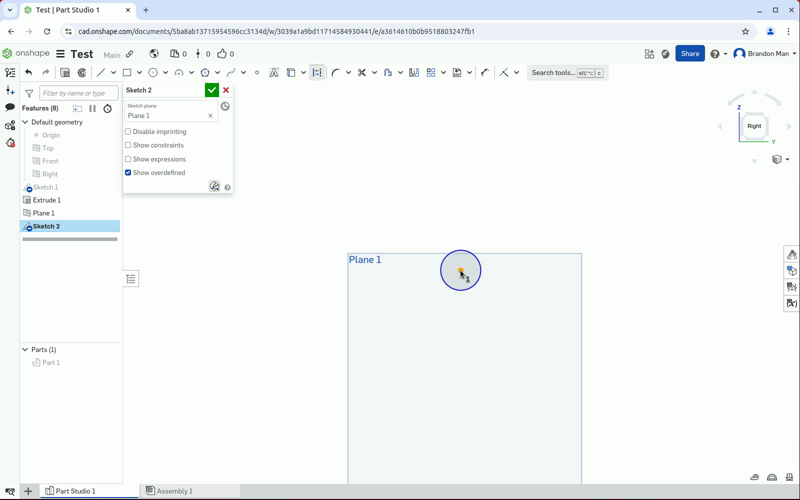
scroll(-6)
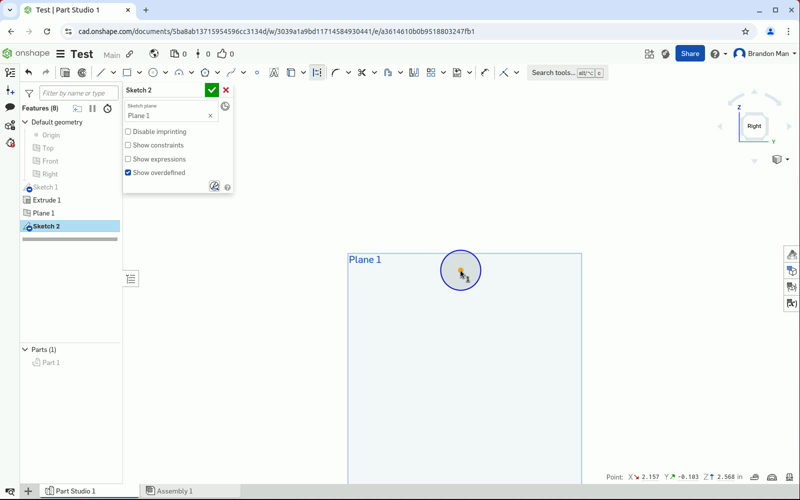
scroll(-6)
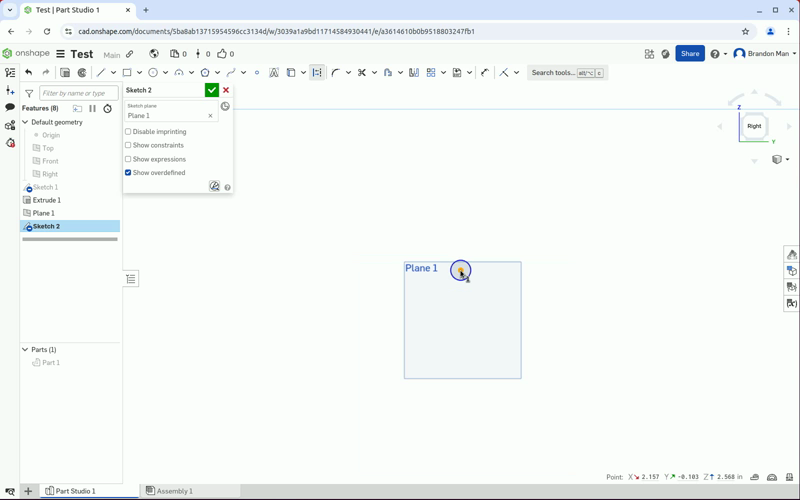
scroll(-6)
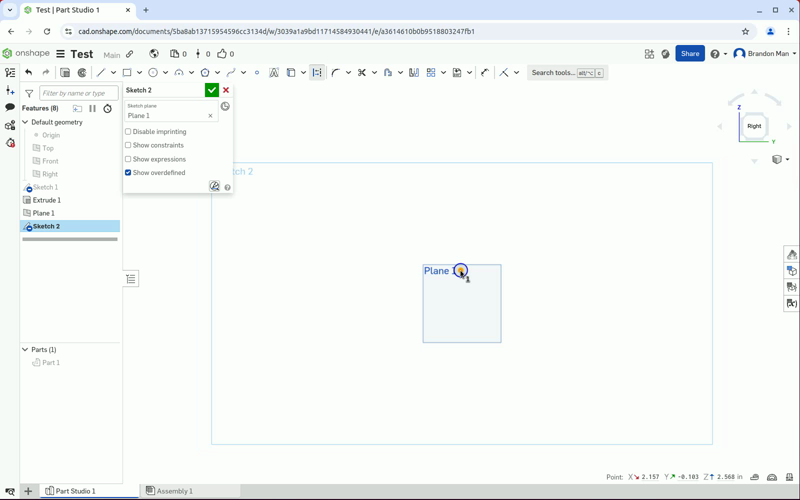
scroll(-6)
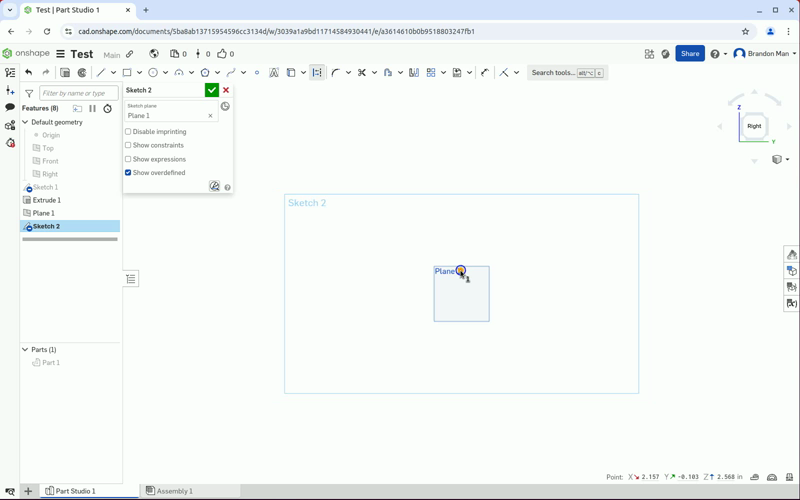
scroll(-6)
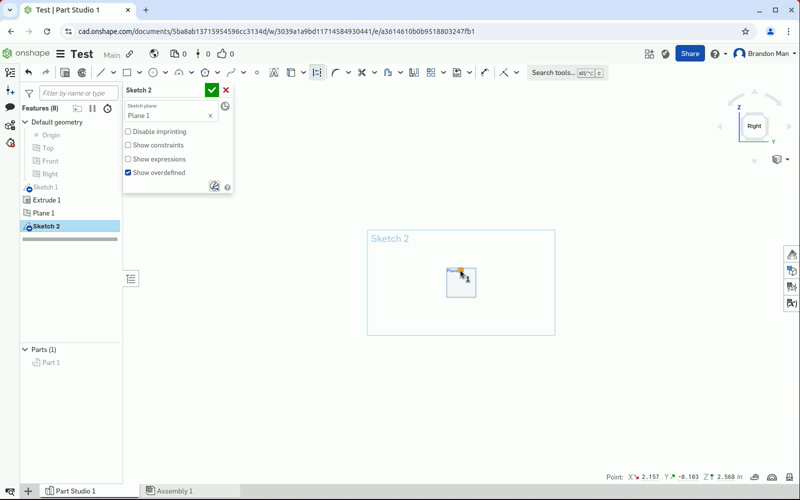
mouse_move(73, 352)
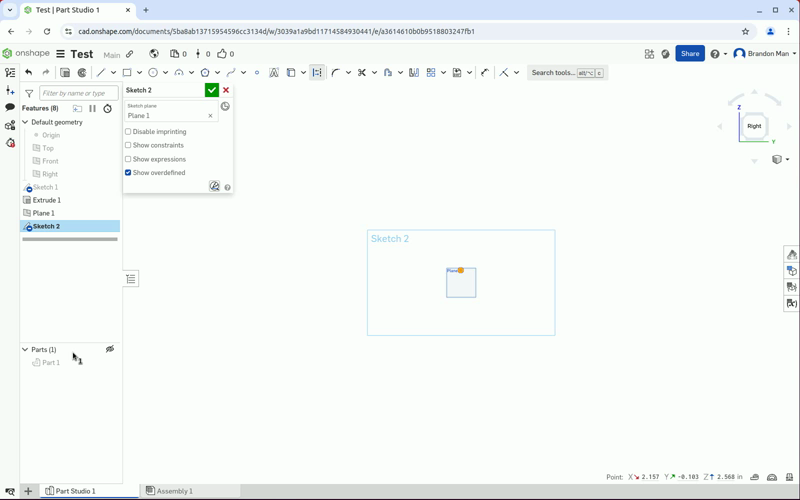
key(shift+y)
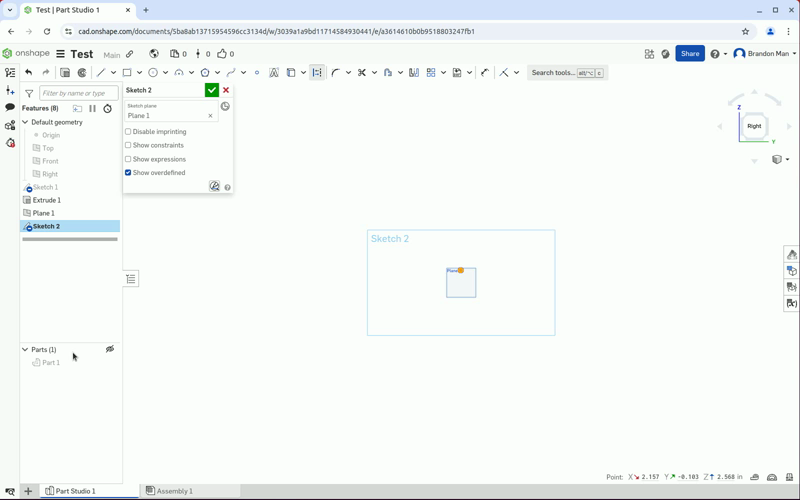
key(shift+e)
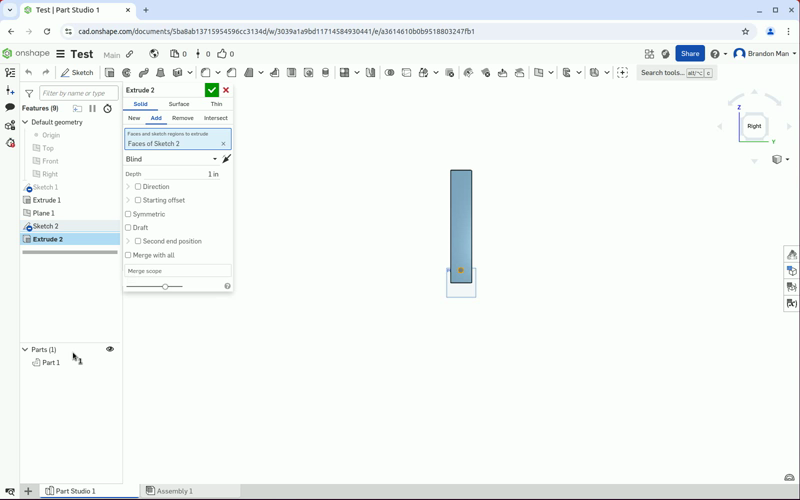
mouse_move(143, 106)
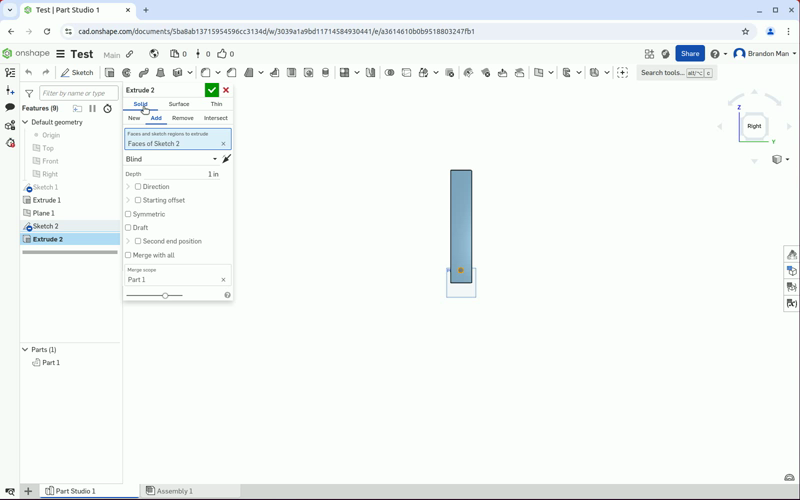
click(143, 106)
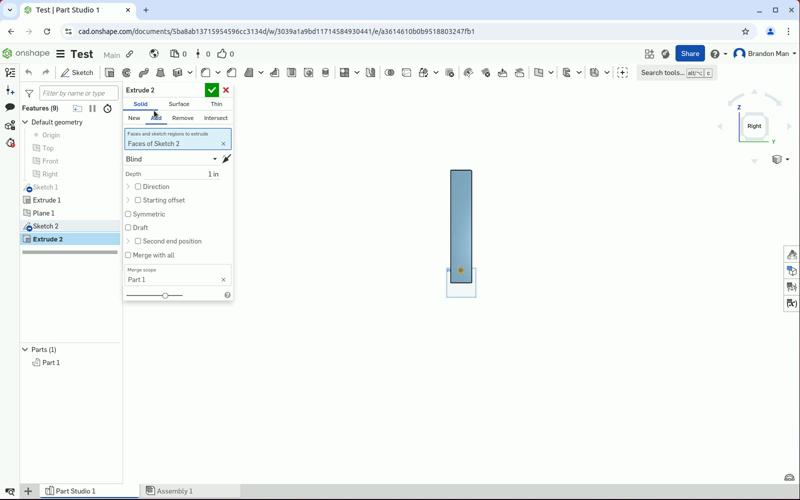
mouse_move(186, 120)
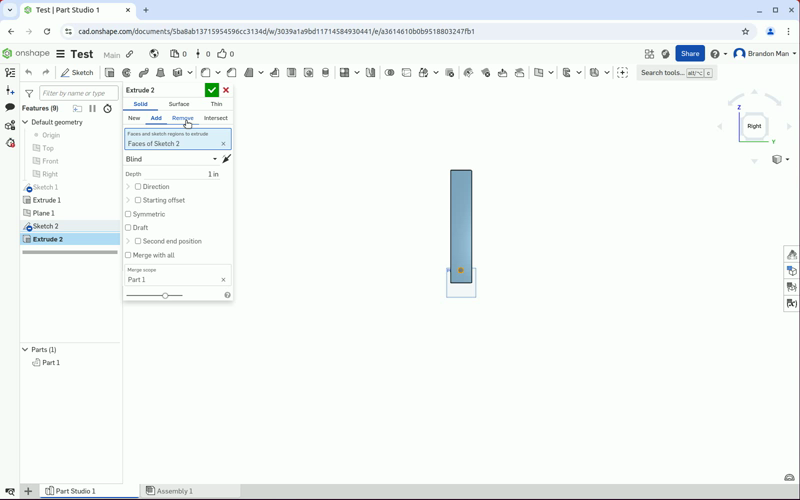
click(186, 120)
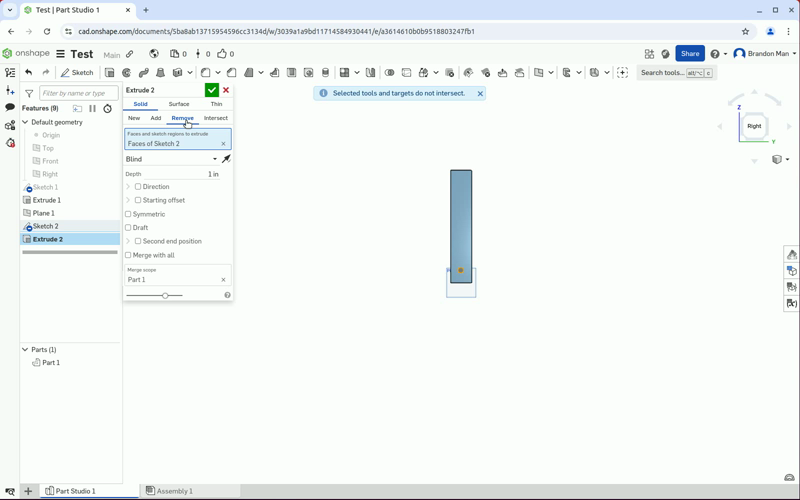
key(tab, 4)
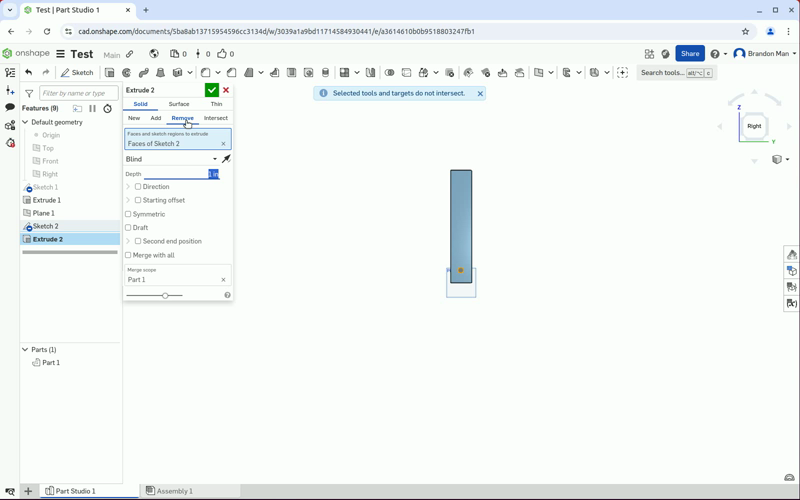
text(1.685)
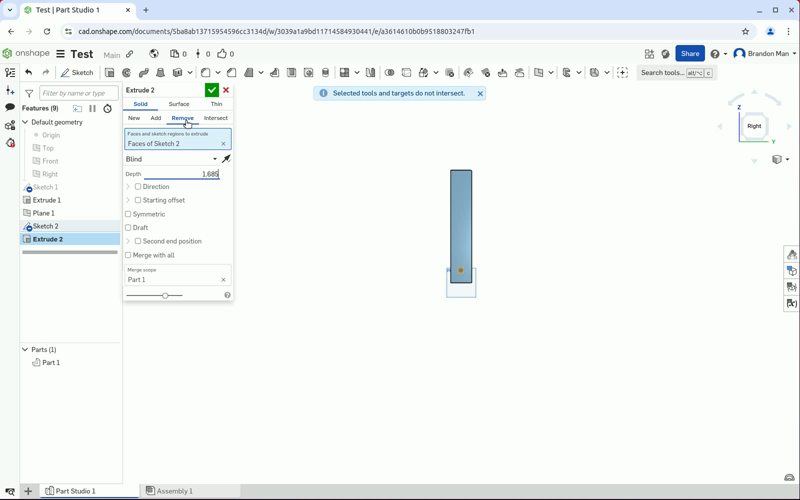
key(tab, 6)
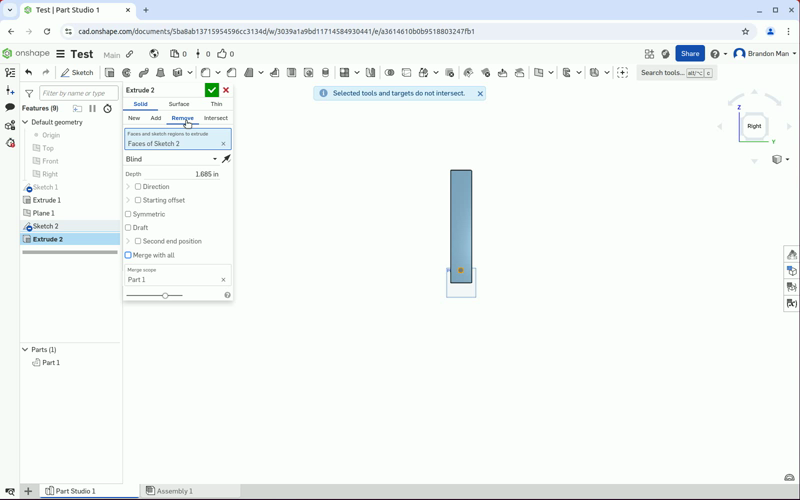
key(space)
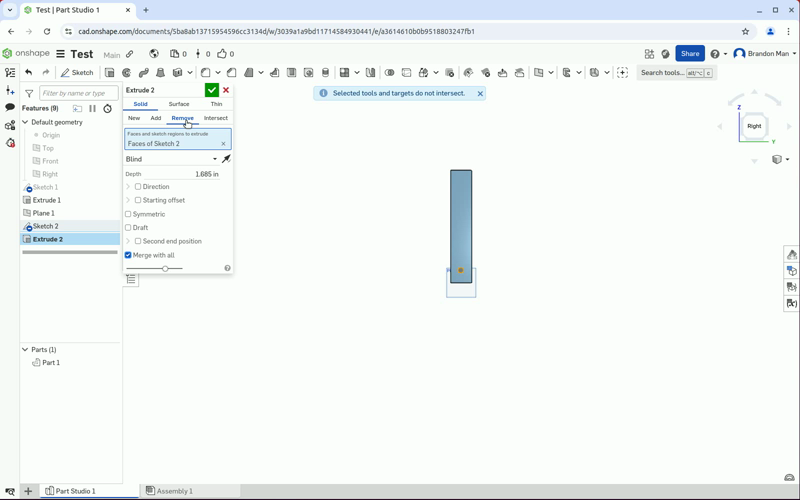
key(enter)
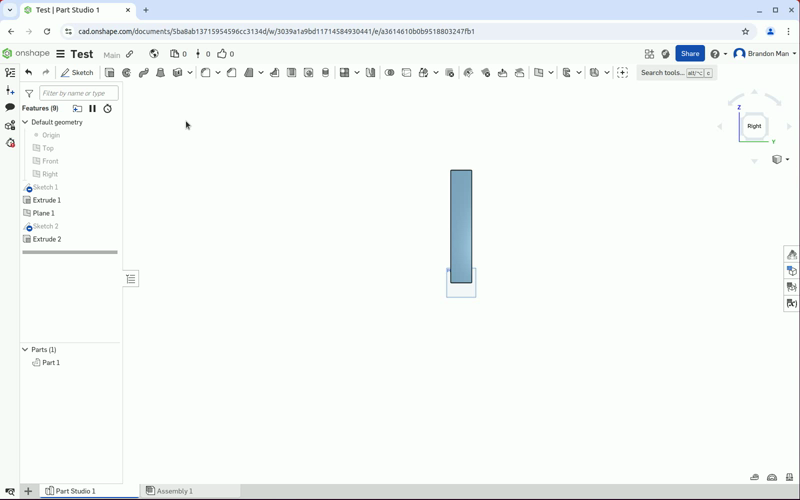
key(shift+h)
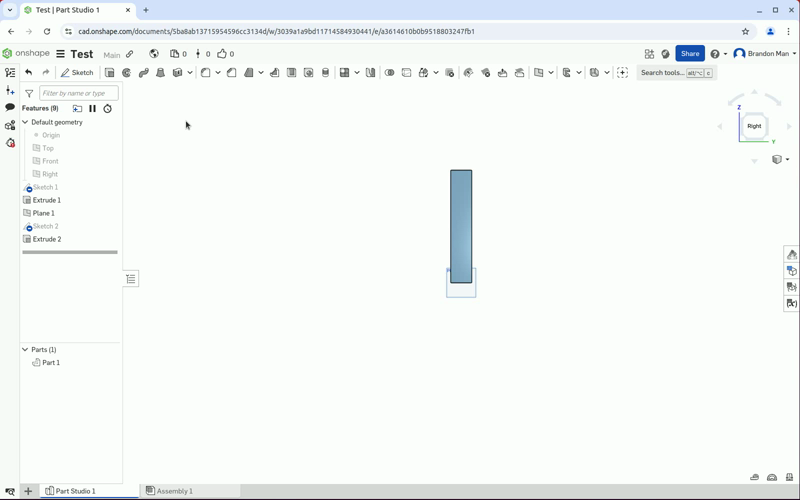
key(shift+h)
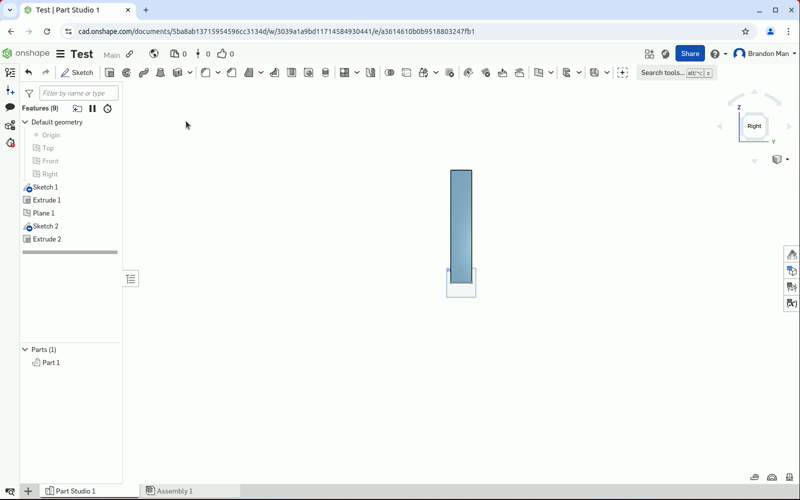
key(shift+7)
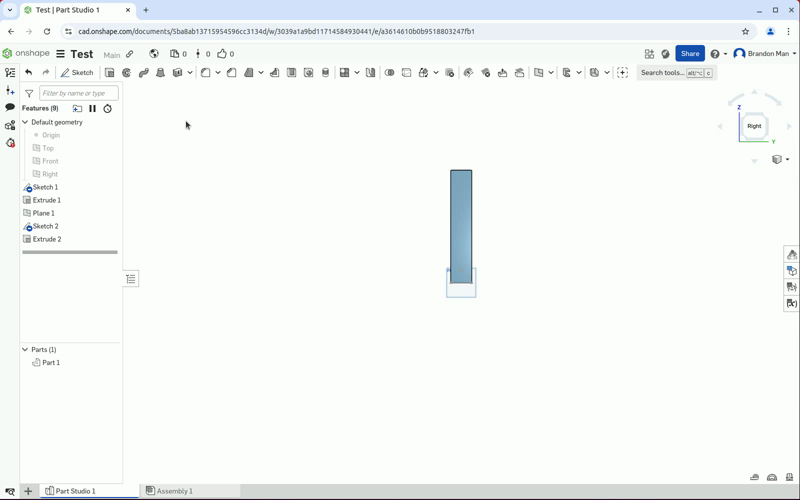
key(right, 2)
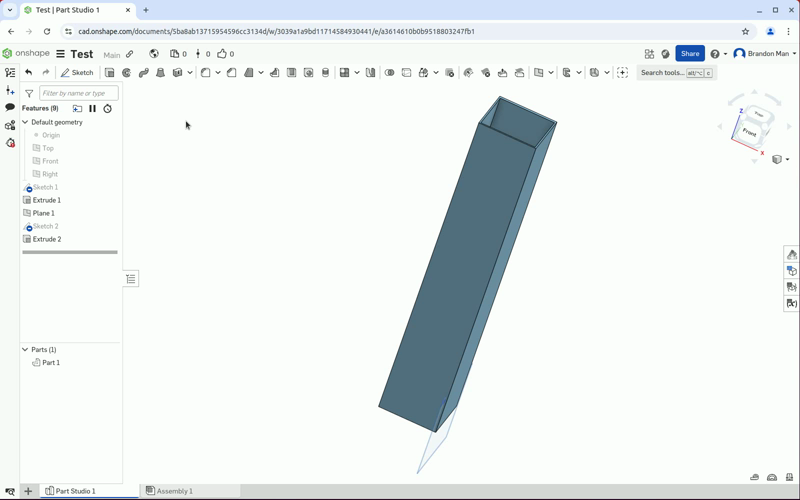
key(down, 2)
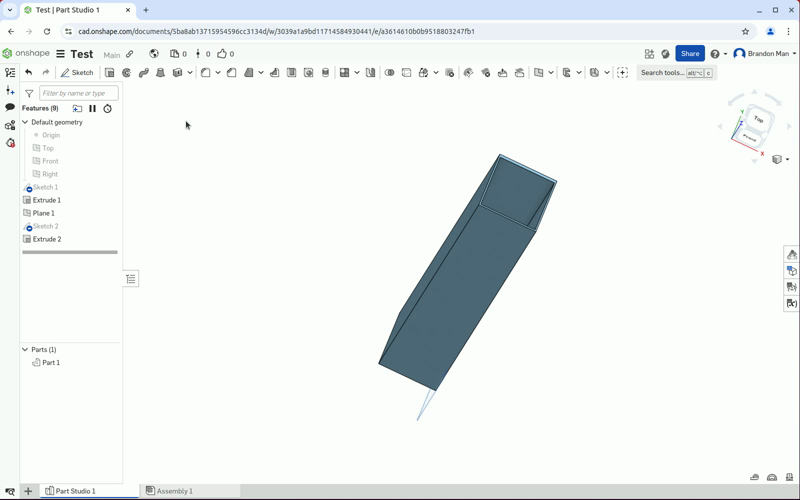
key(up, 2)
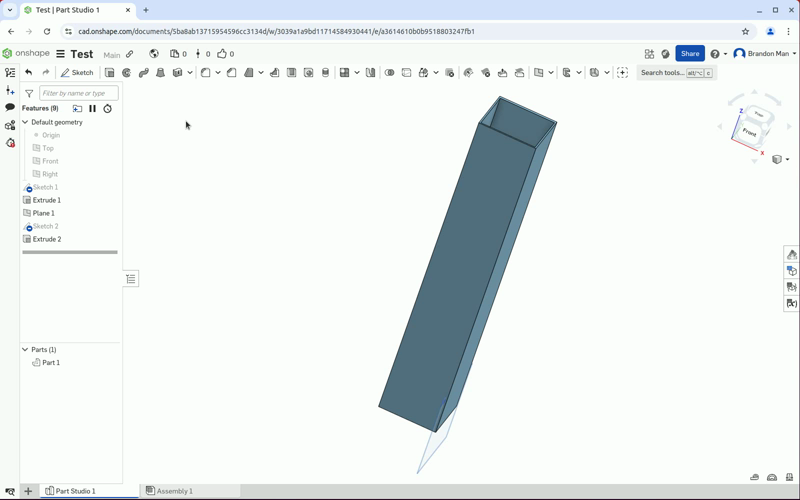
key(left, 2)
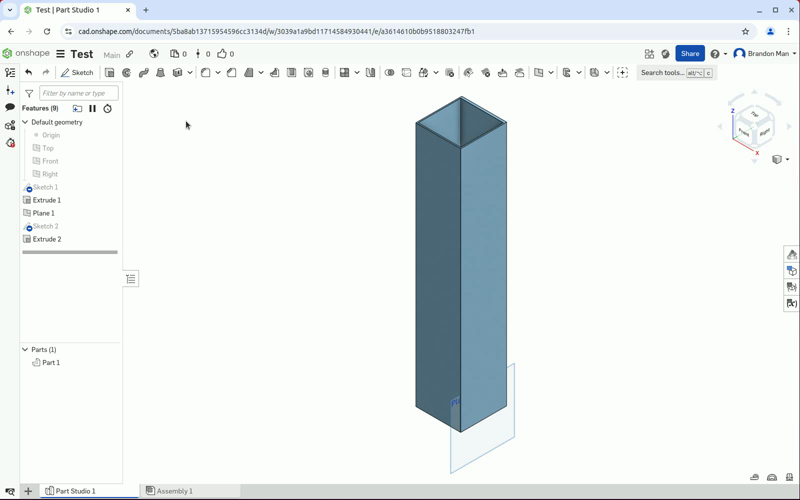
mouse_move(73, 189)
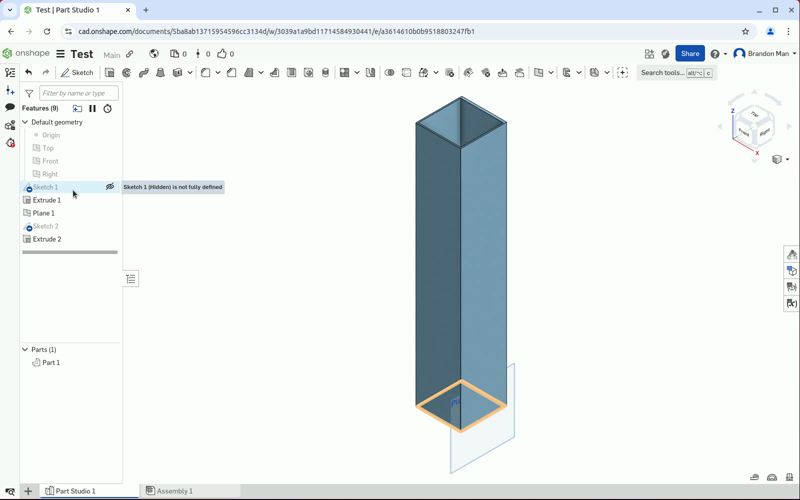
click(73, 189)